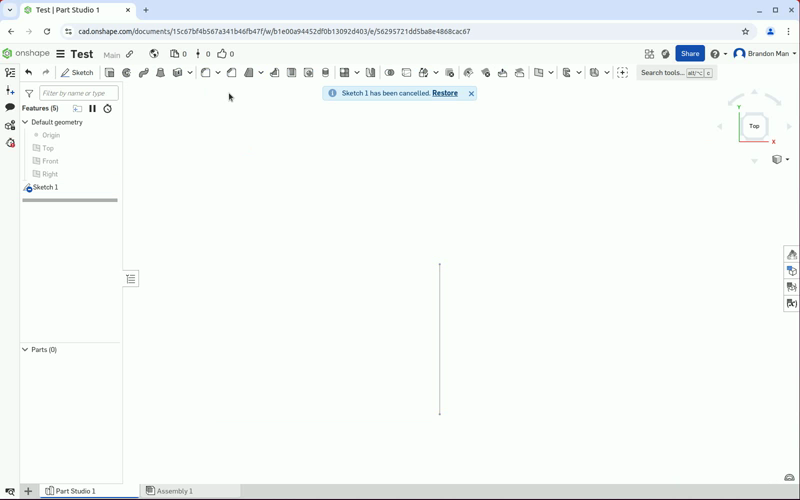
key(shift+h)
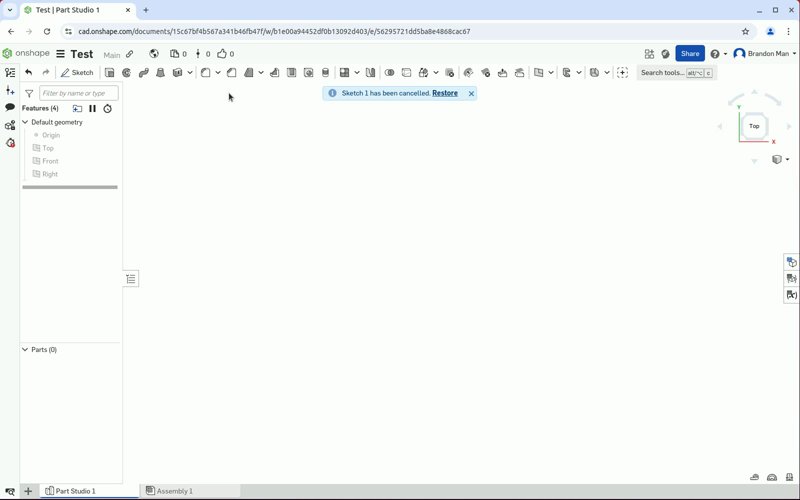
mouse_move(73, 352)
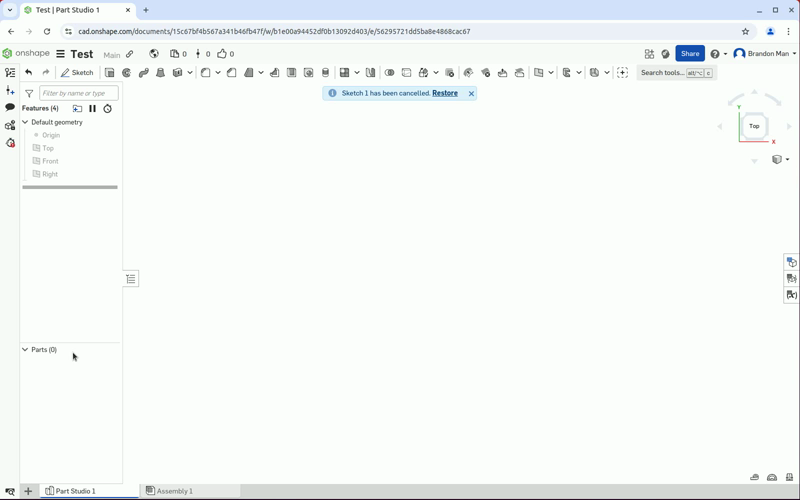
key(y)
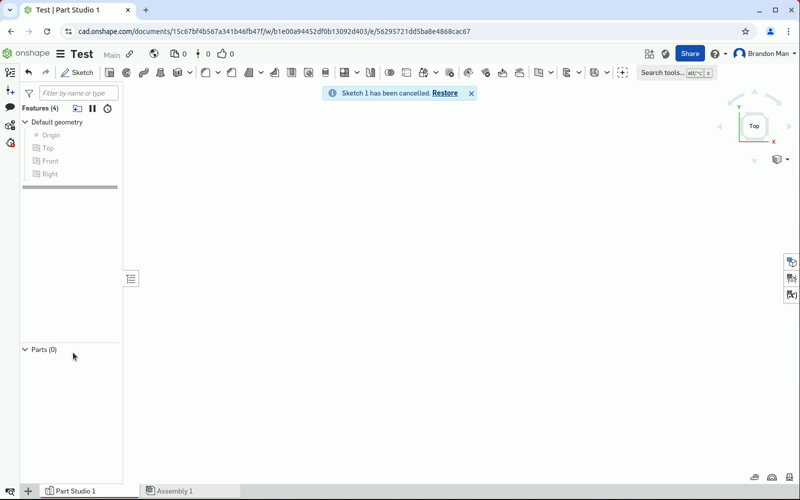
key(shift+p)
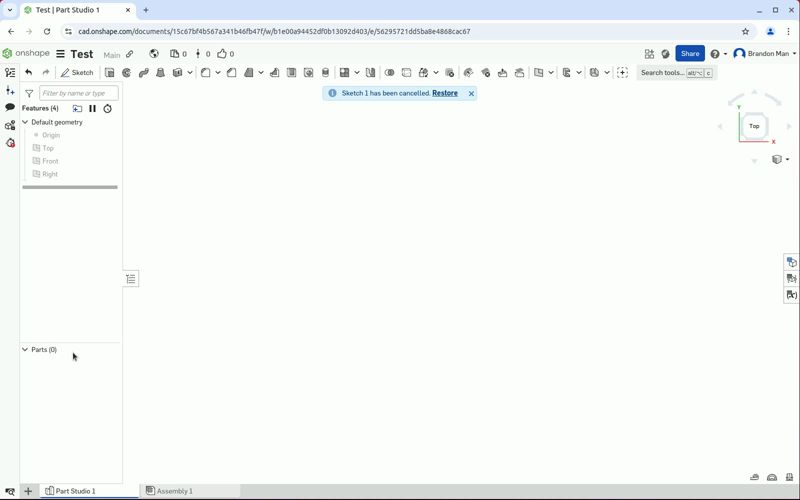
key(space)
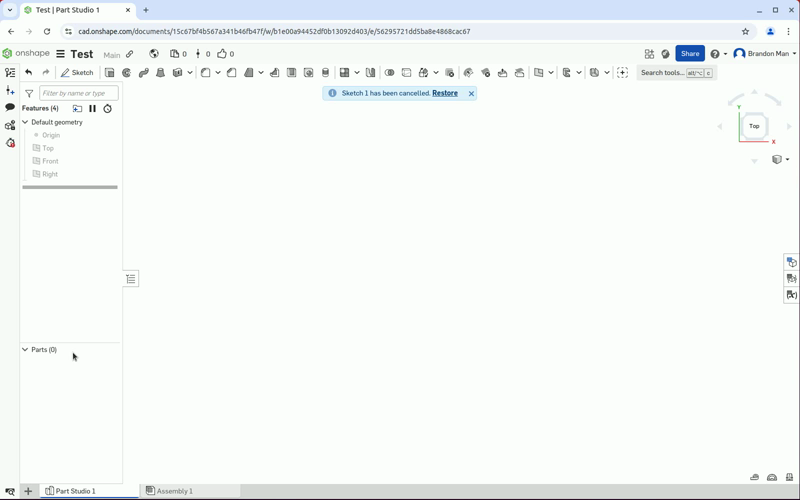
key_down(shift)
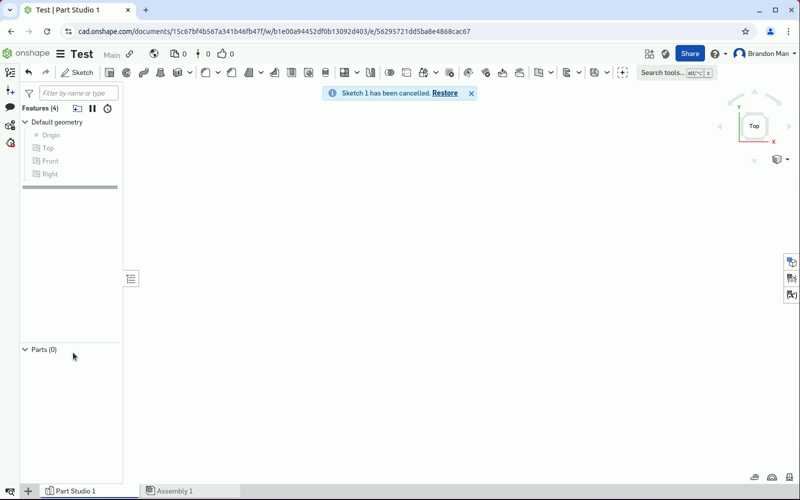
key(up)
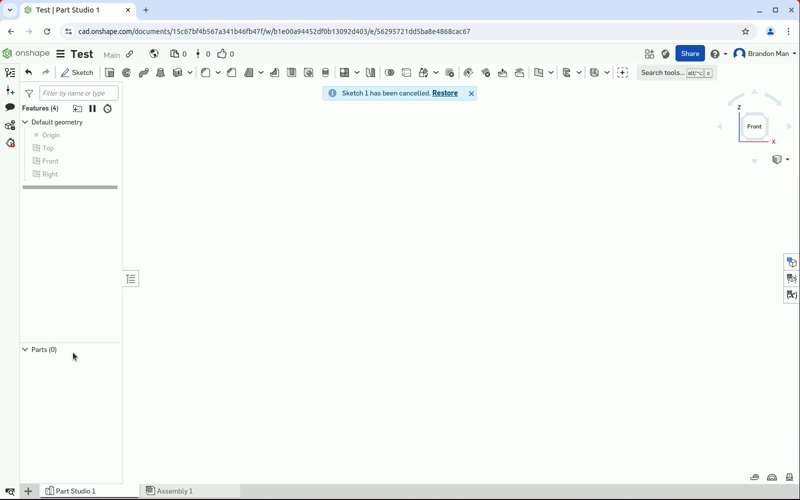
key_up(shift)
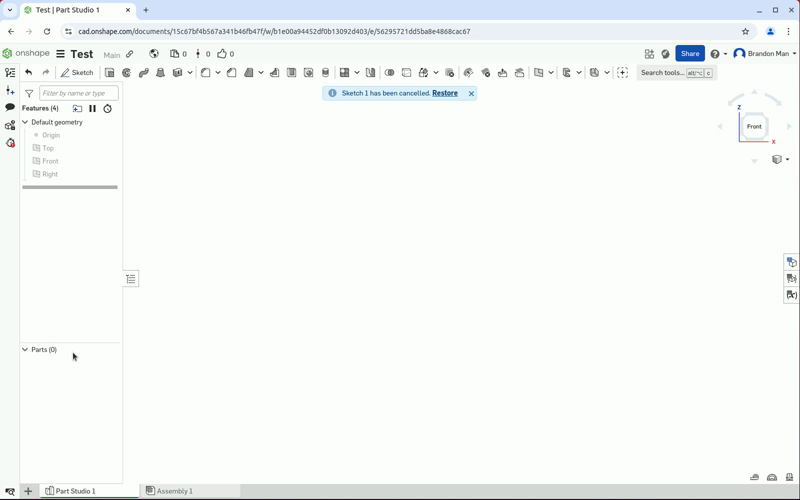
mouse_move(73, 352)
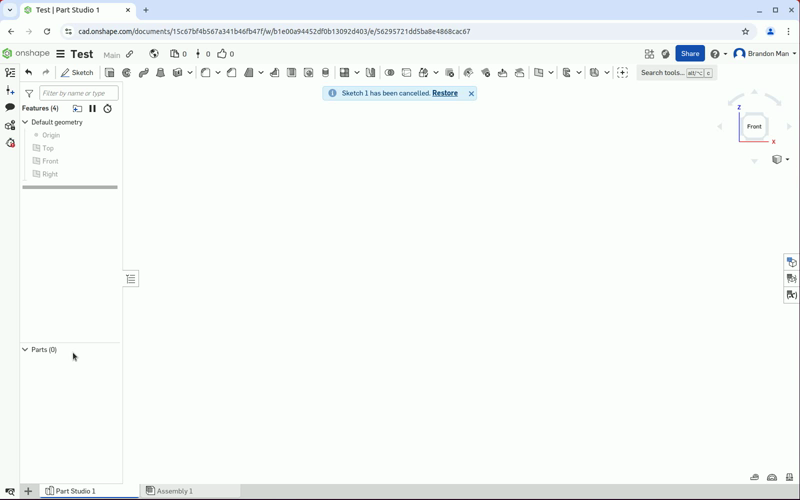
key(shift+y)
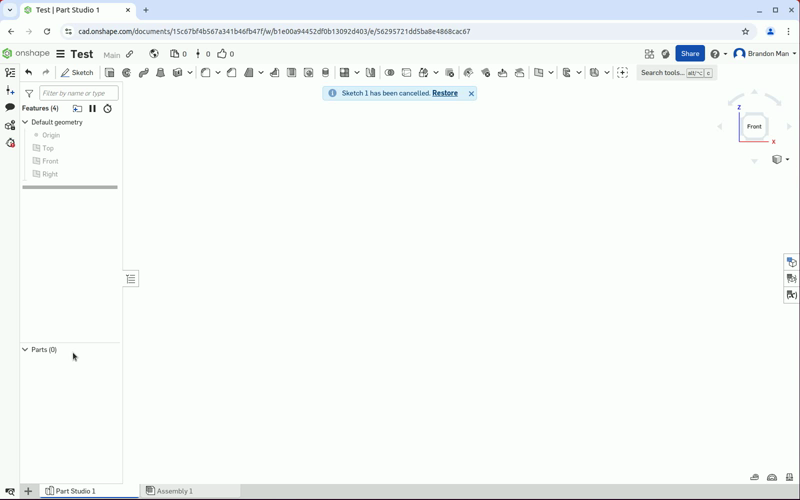
key(shift+s)
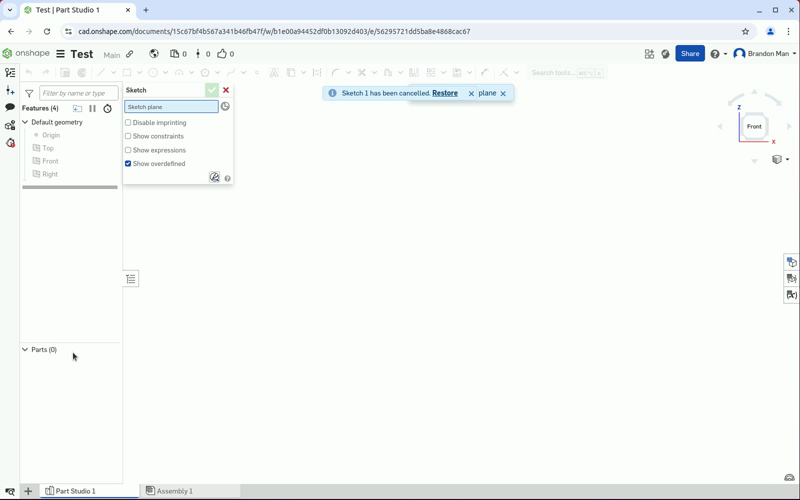
mouse_move(73, 163)
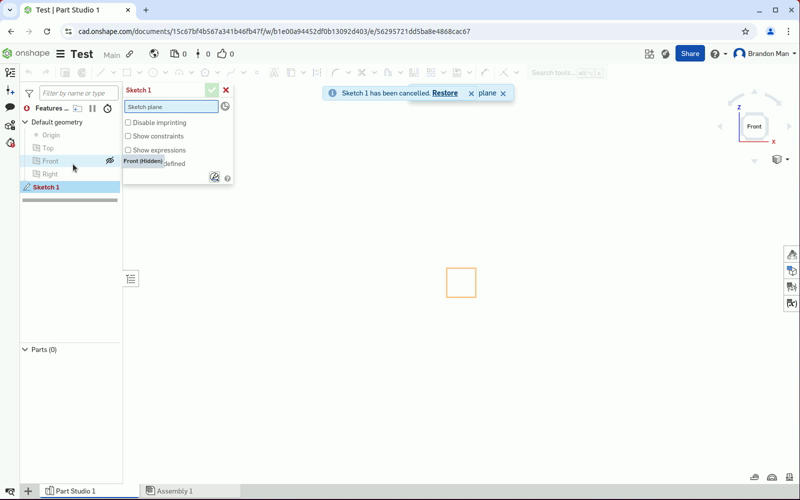
click(73, 163)
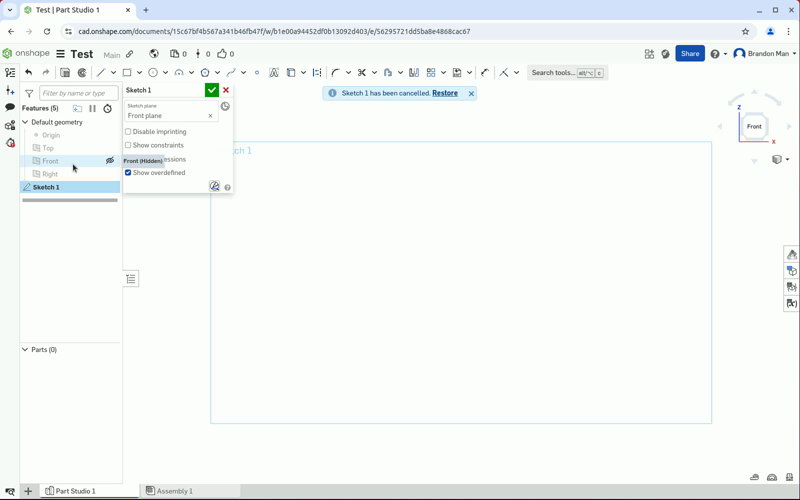
mouse_move(73, 352)
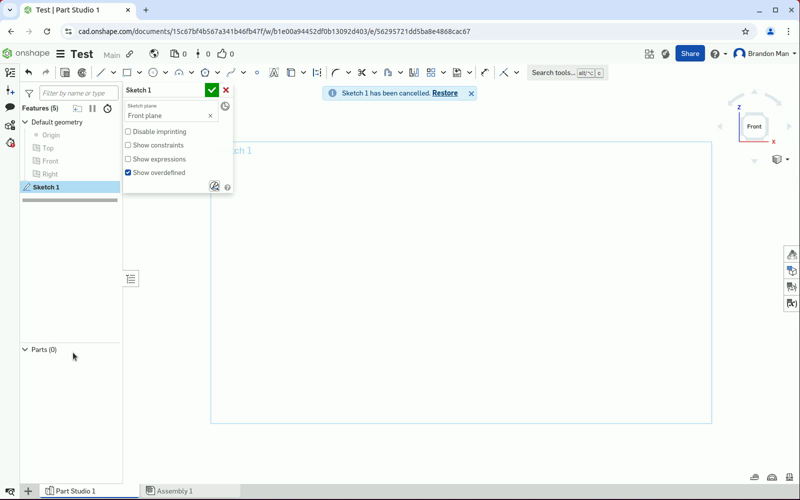
key(y)
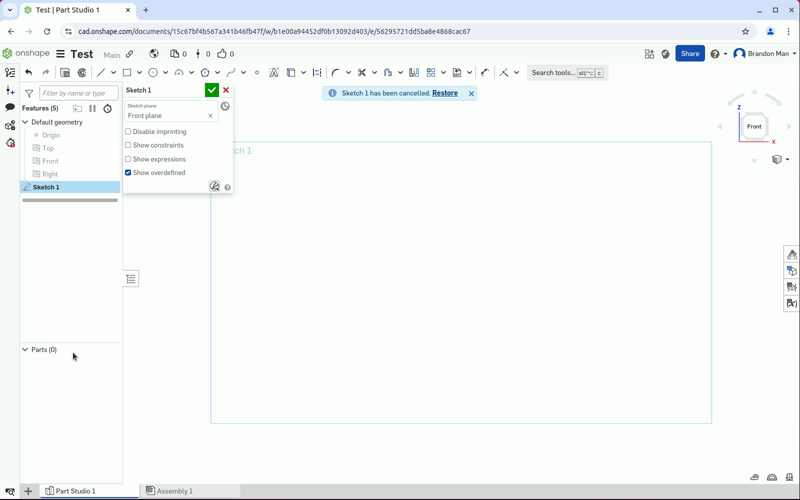
key(c)
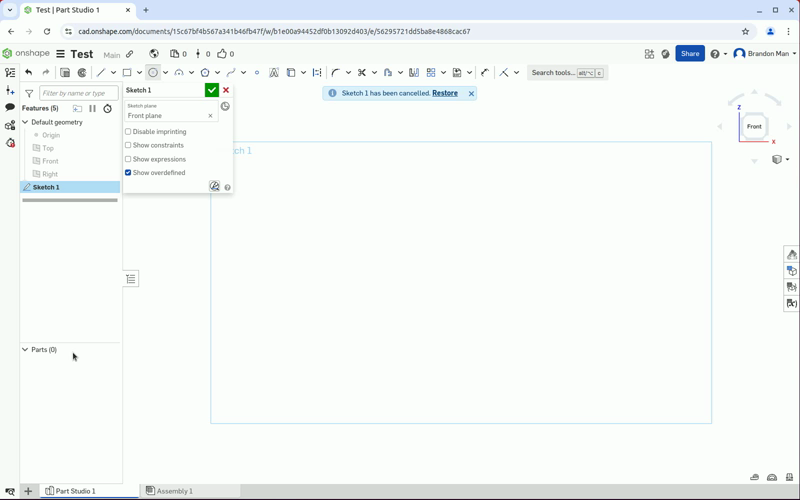
key_down(shift)
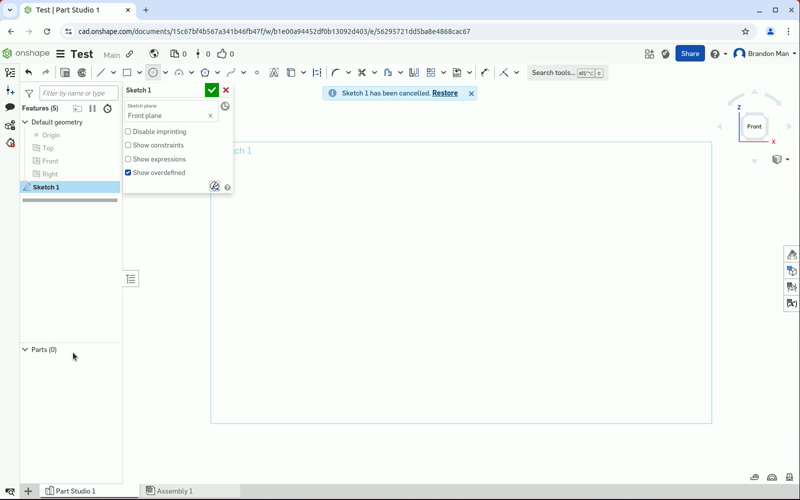
mouse_move(460, 282)
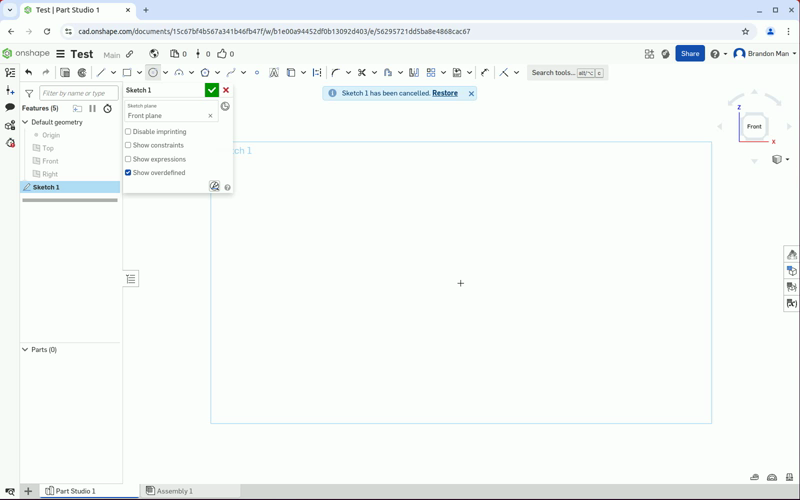
click(460, 282)
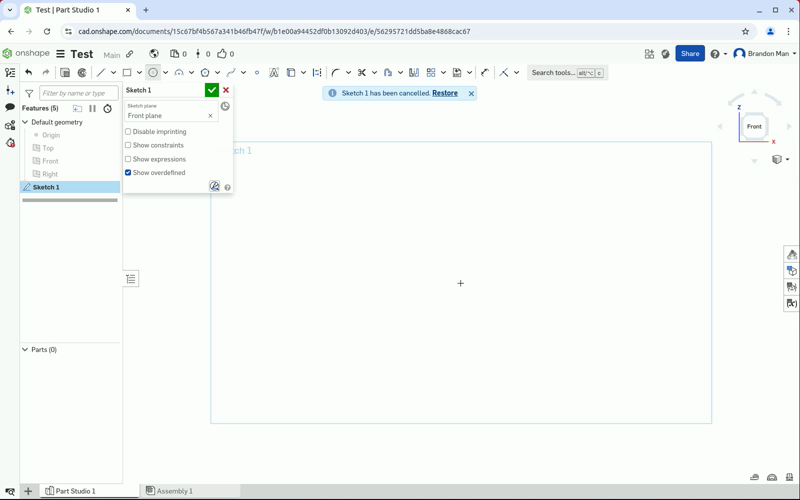
key_up(shift)
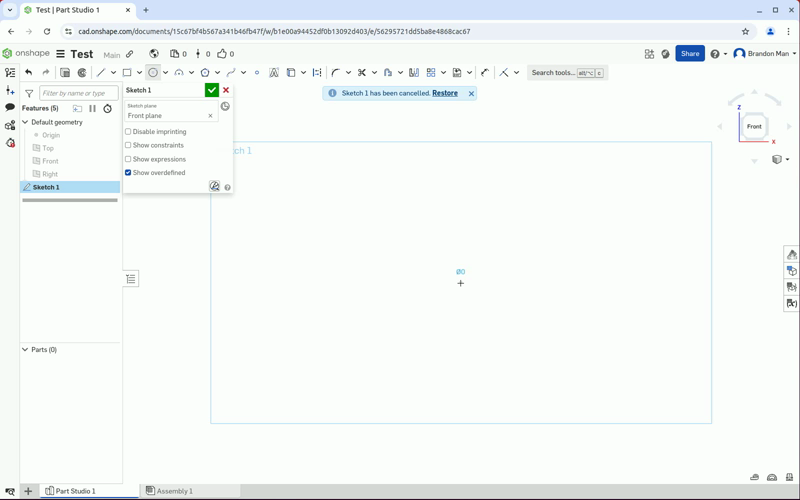
mouse_move(487, 282)
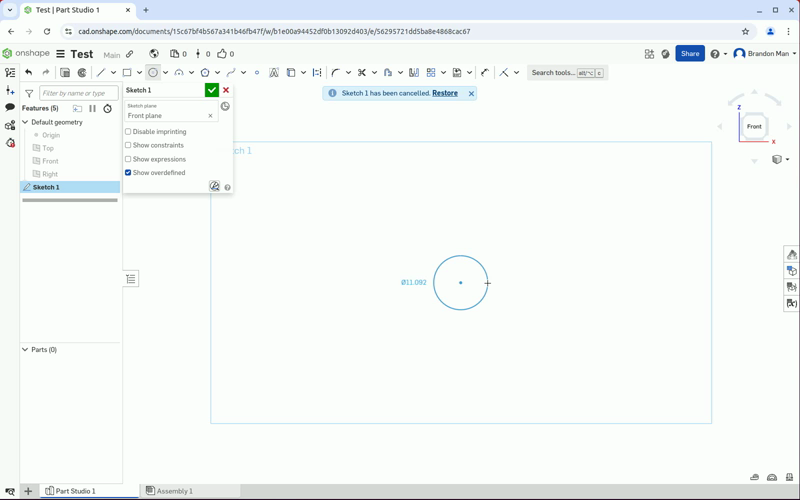
click(487, 282)
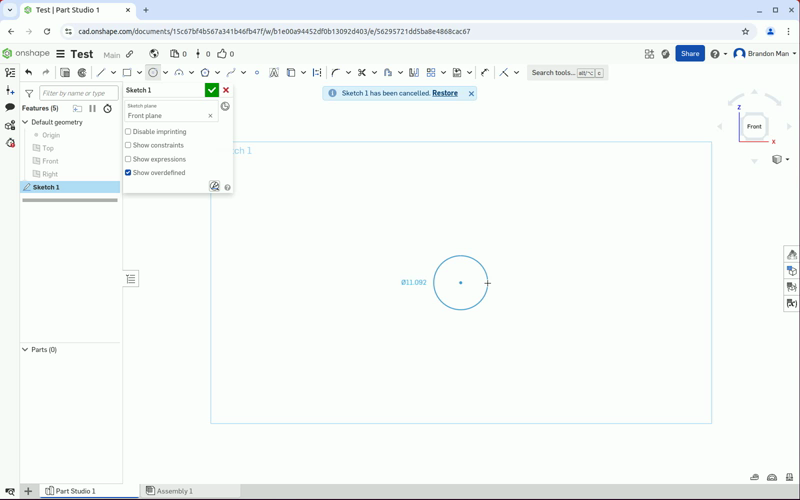
key(esc)
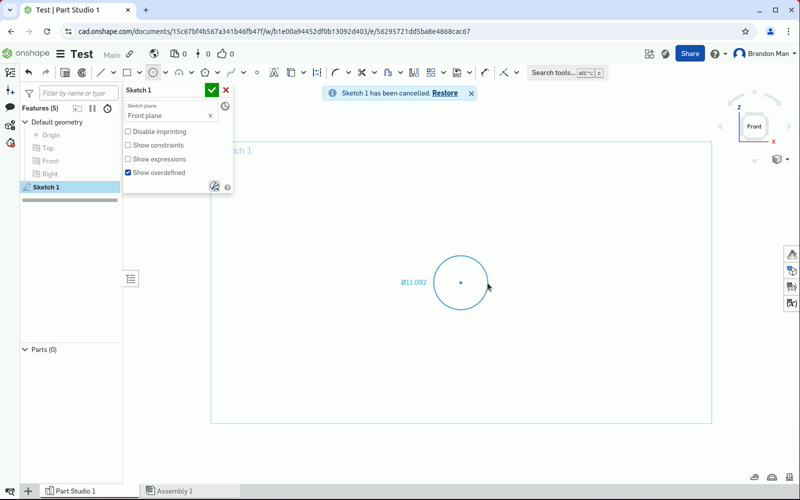
mouse_move(472, 282)
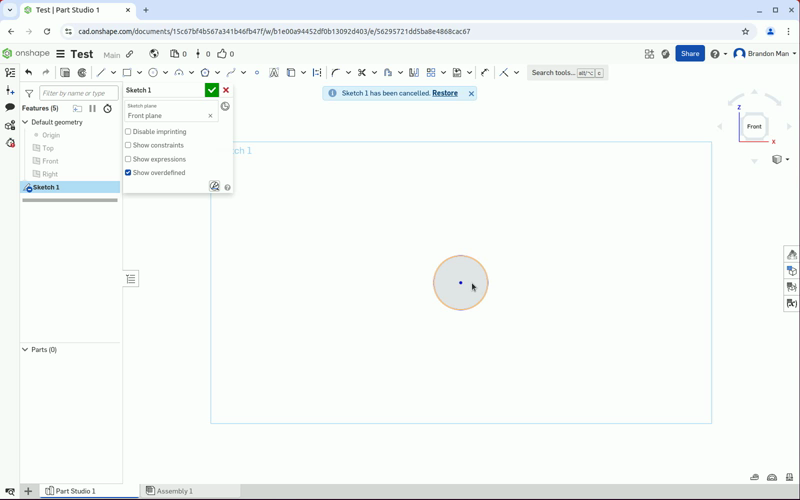
click(472, 282)
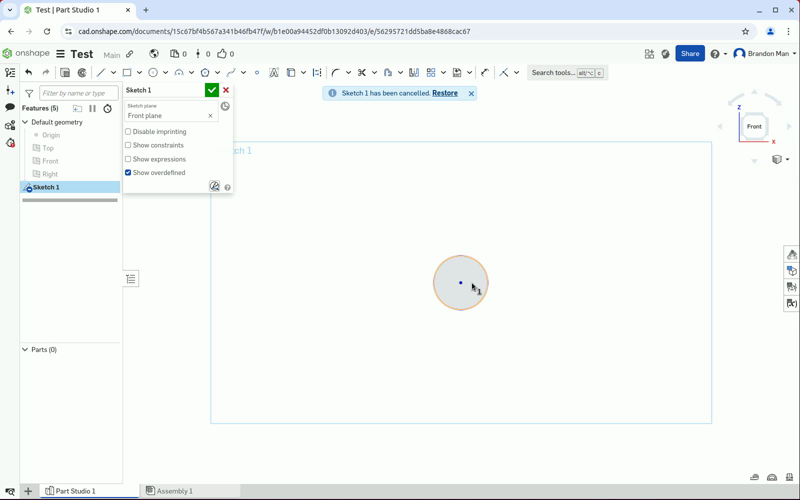
mouse_move(73, 352)
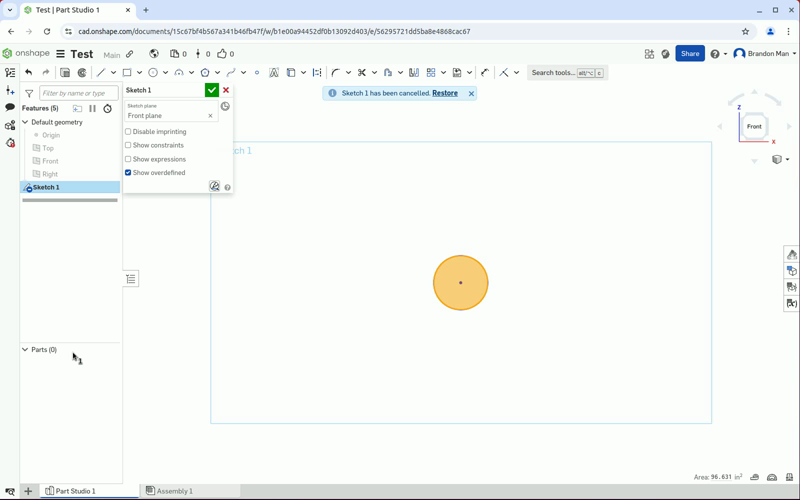
key(shift+y)
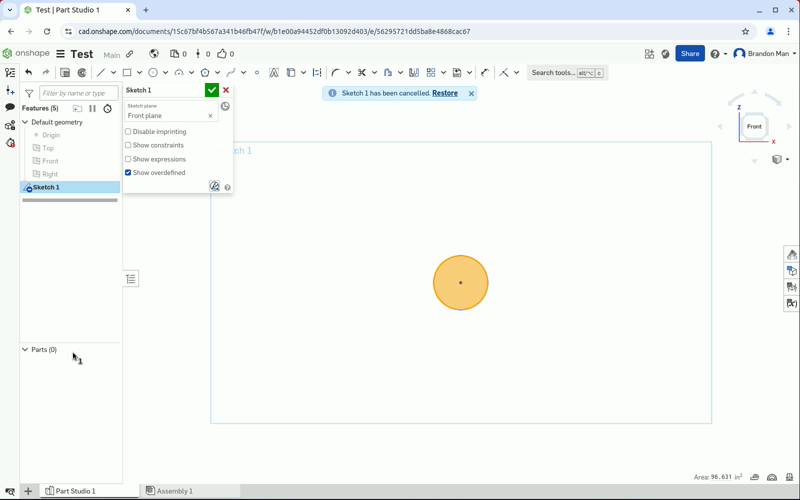
key(shift+e)
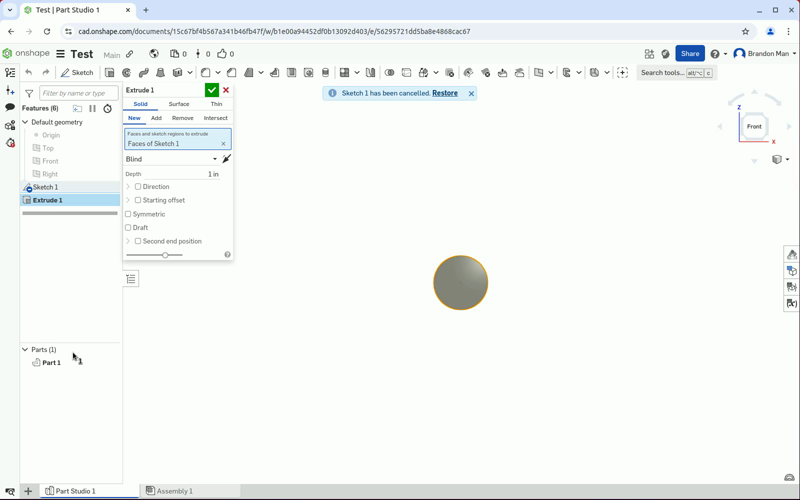
mouse_move(143, 106)
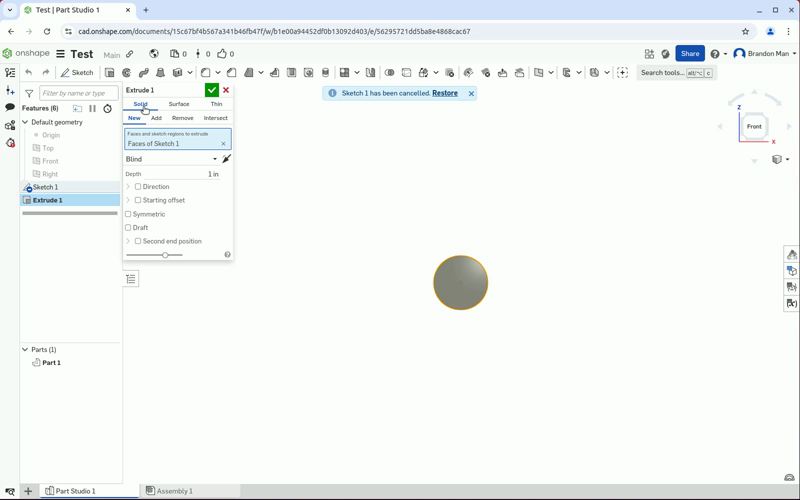
click(143, 106)
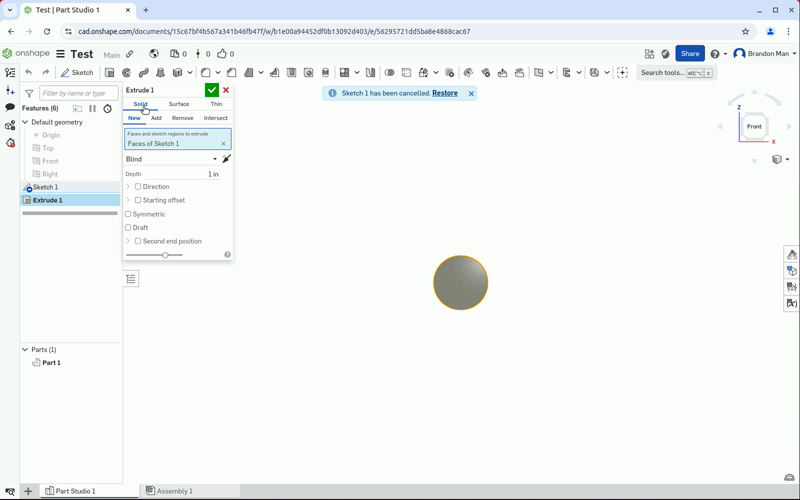
mouse_move(137, 120)
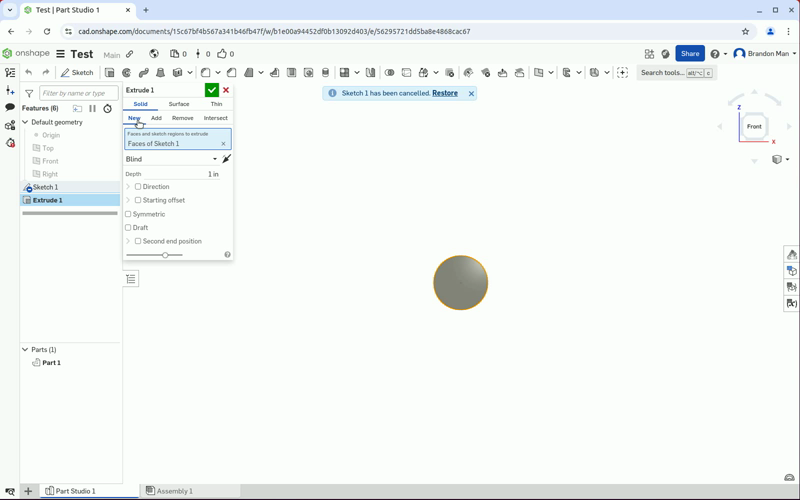
click(137, 120)
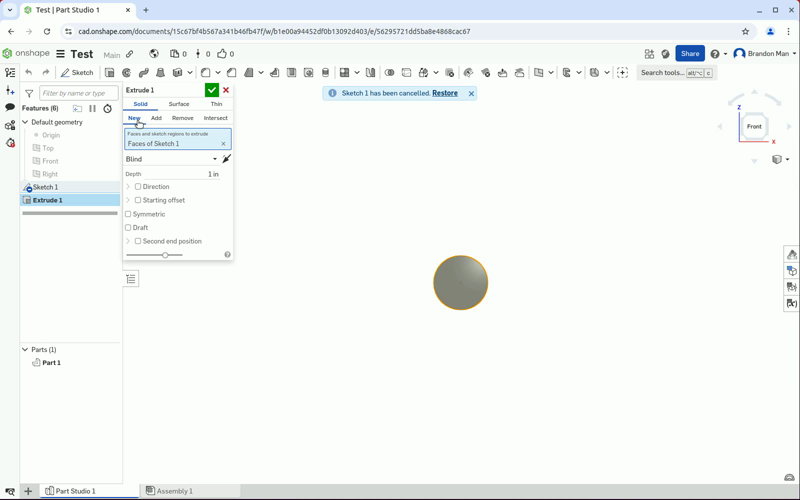
key(tab, 4)
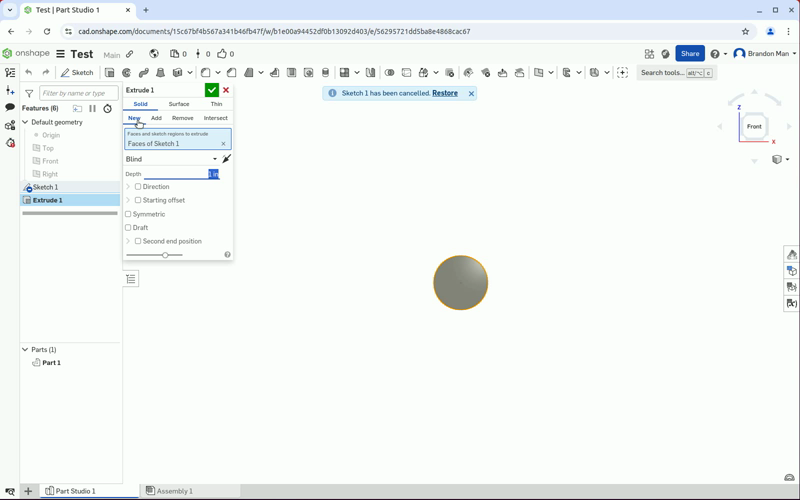
text(1.444)
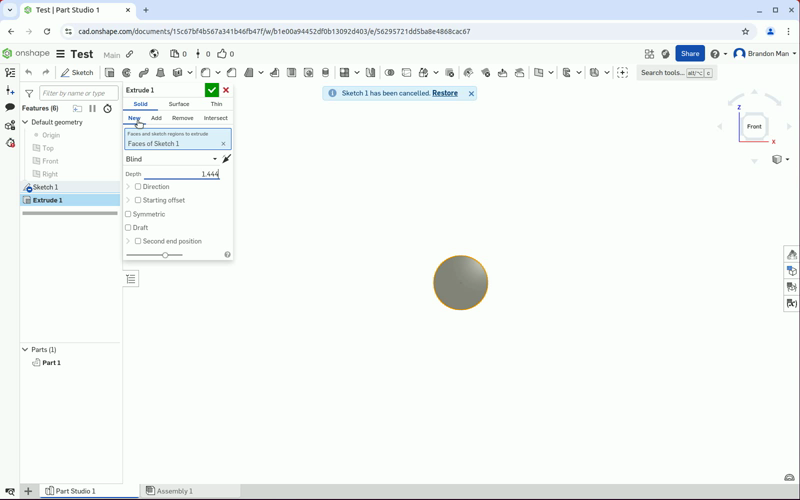
key(enter)
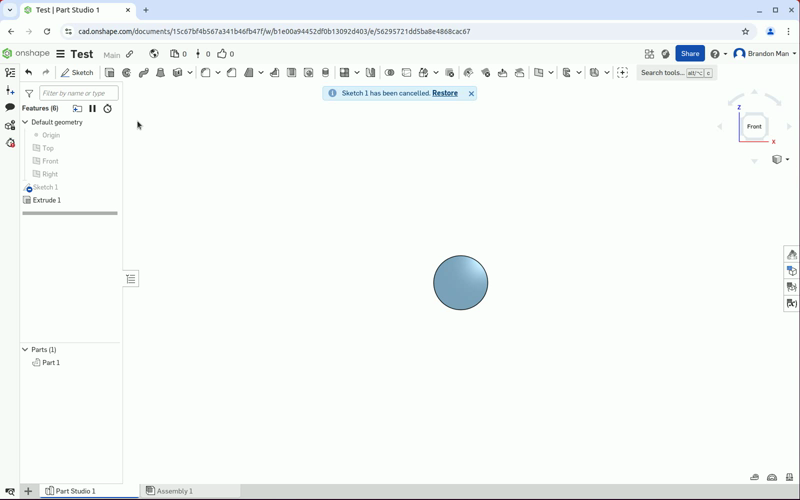
key(shift+h)
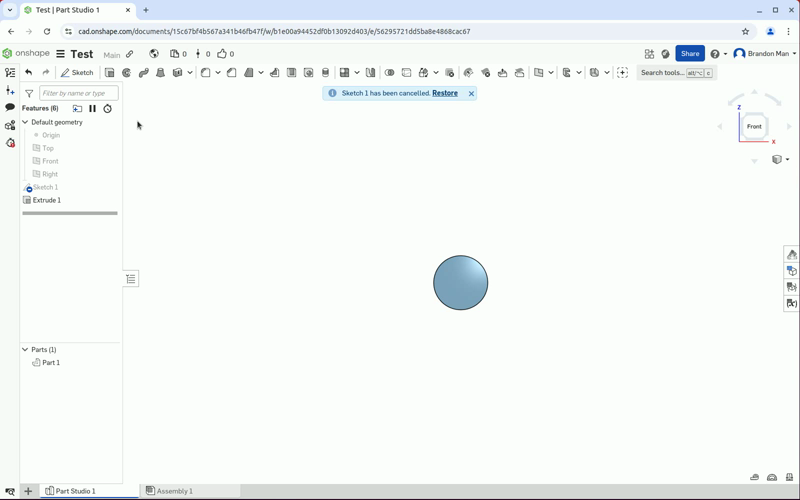
key(shift+h)
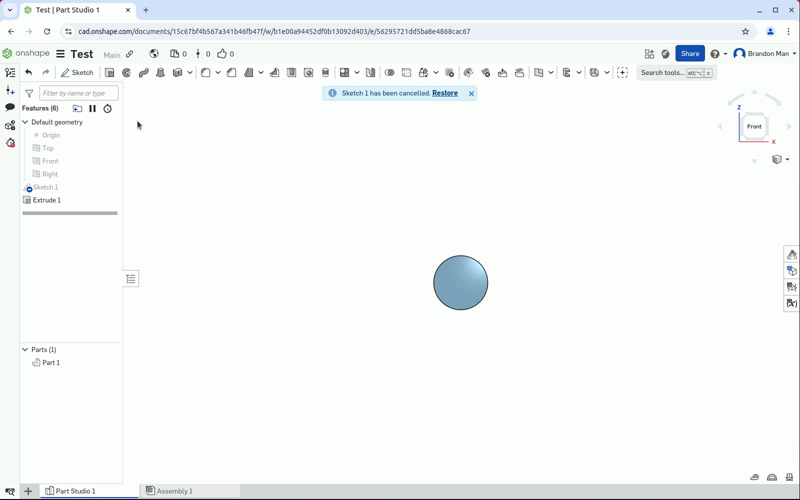
mouse_move(73, 189)
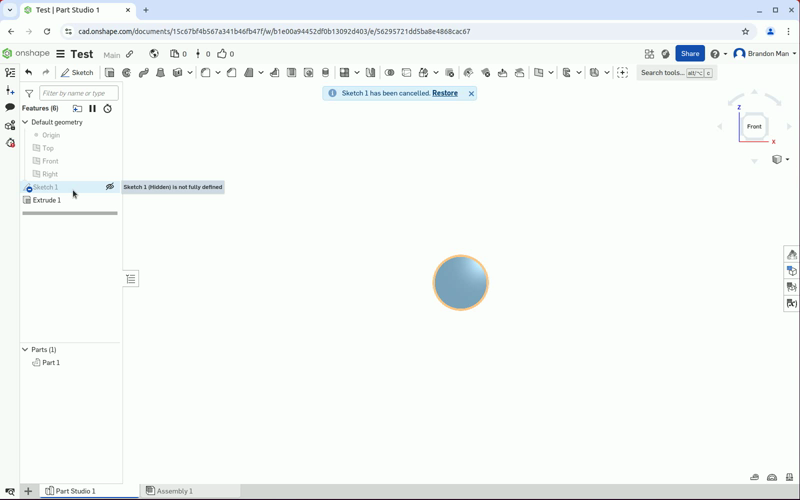
click(73, 189)
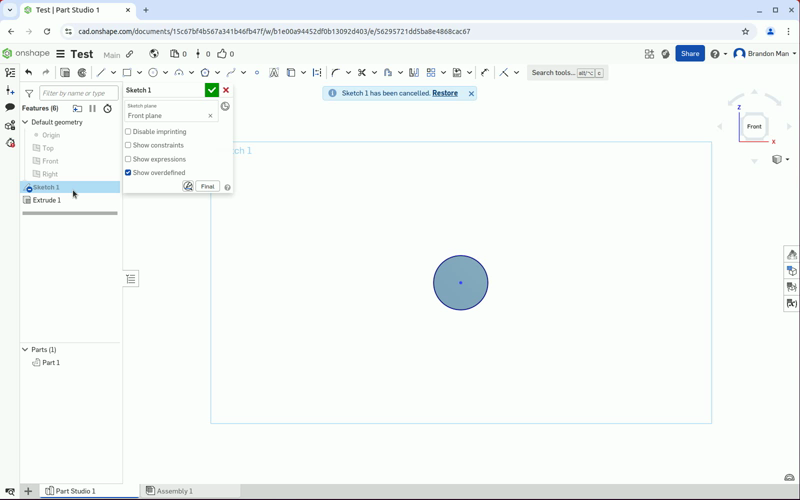
mouse_move(229, 92)
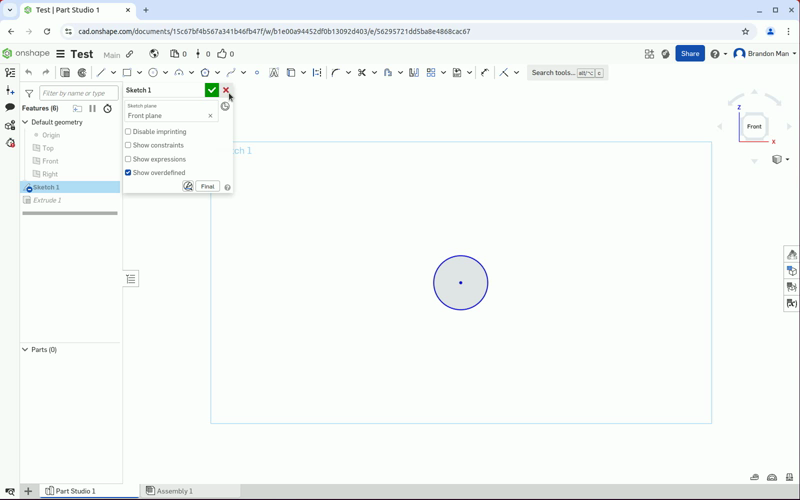
click(229, 92)
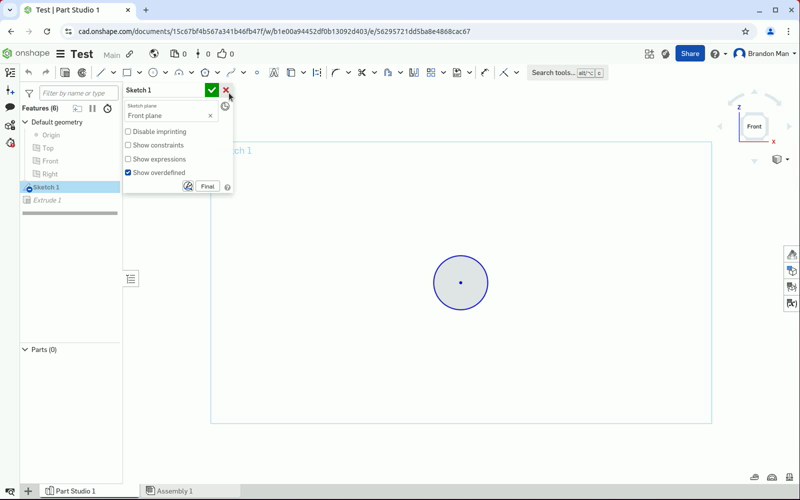
key(shift+s)
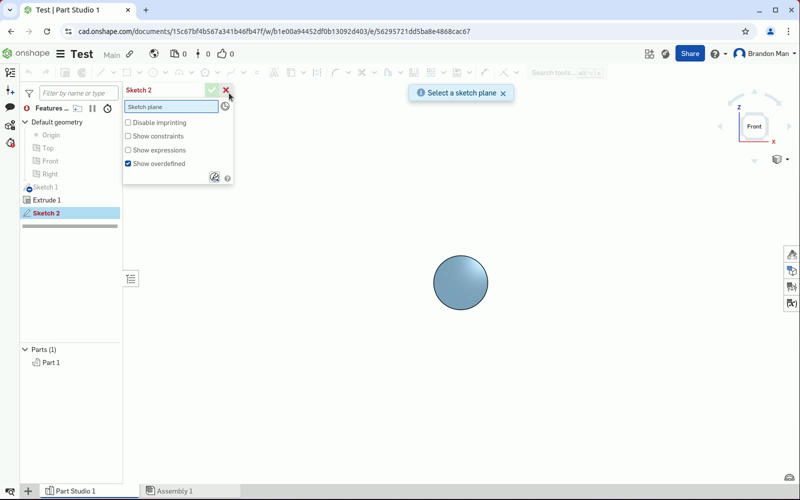
mouse_move(73, 163)
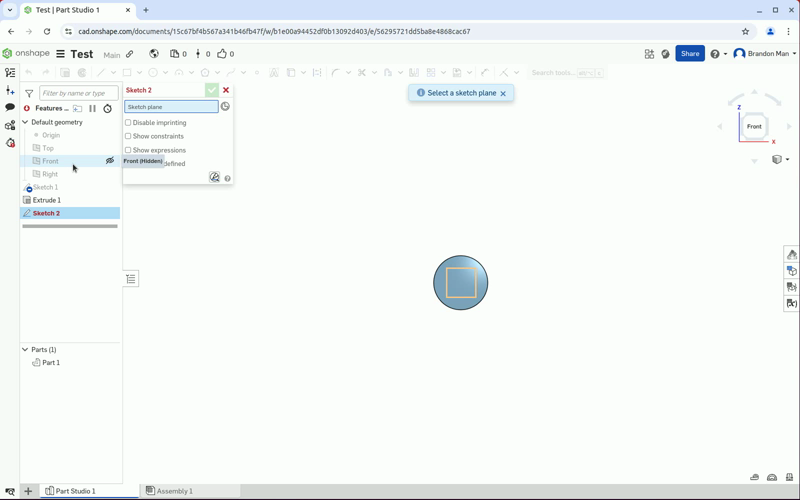
click(73, 163)
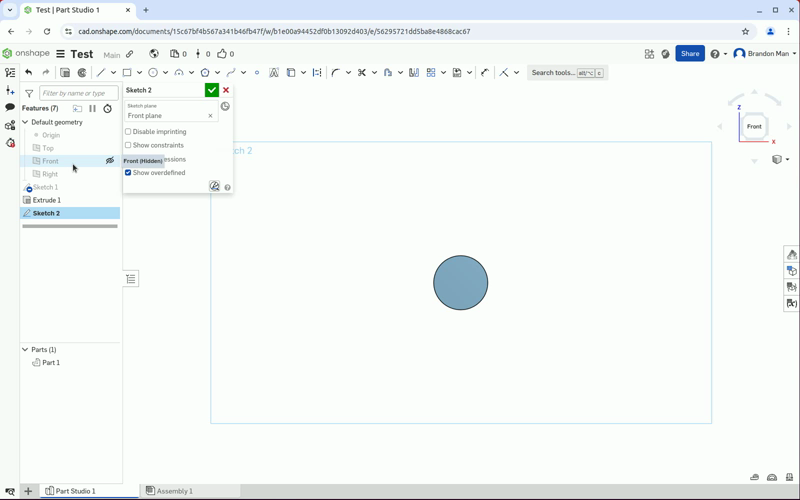
mouse_move(73, 352)
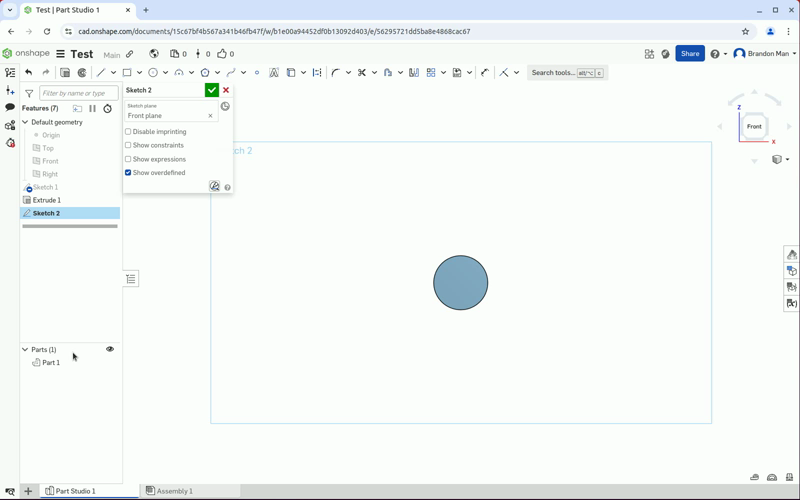
key(y)
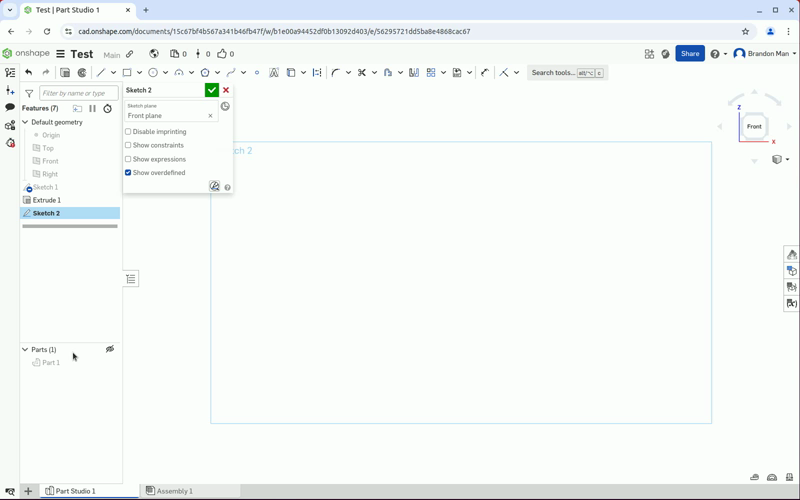
key(c)
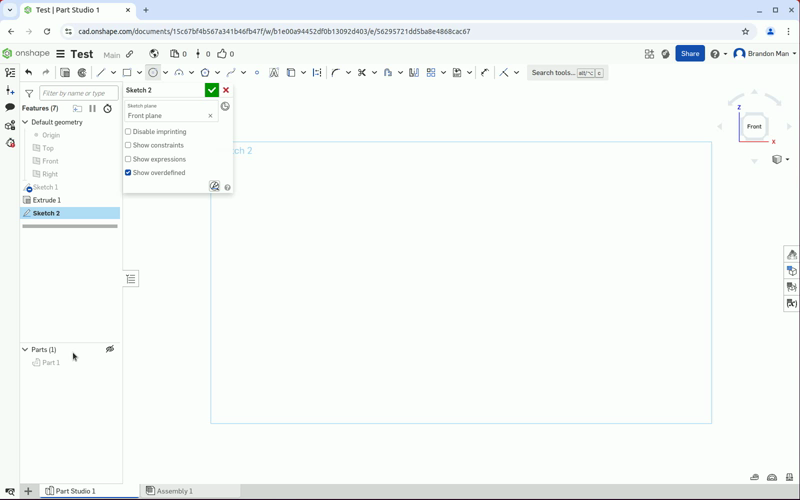
key_down(shift)
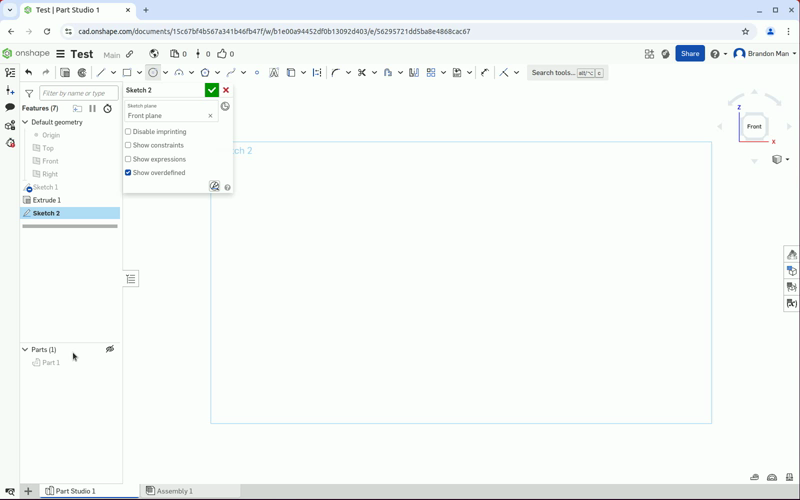
mouse_move(355, 282)
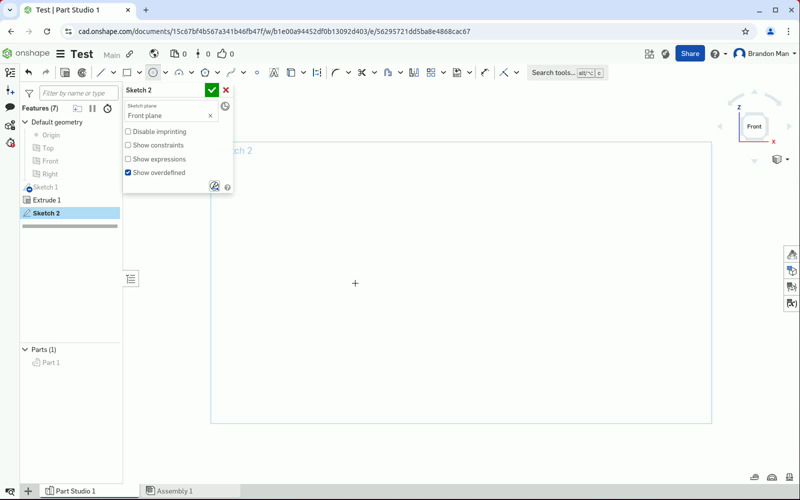
click(355, 282)
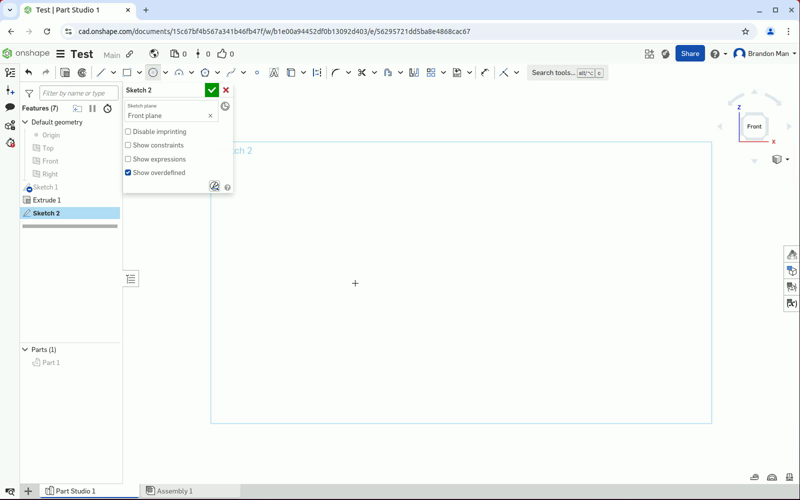
key_up(shift)
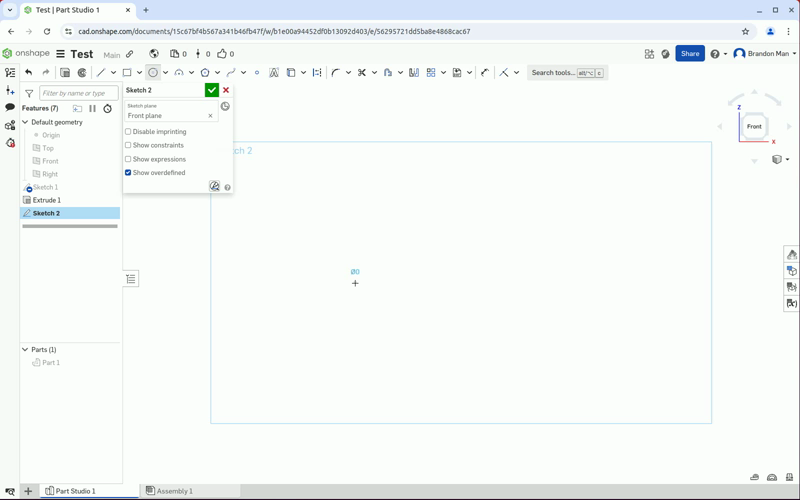
mouse_move(362, 282)
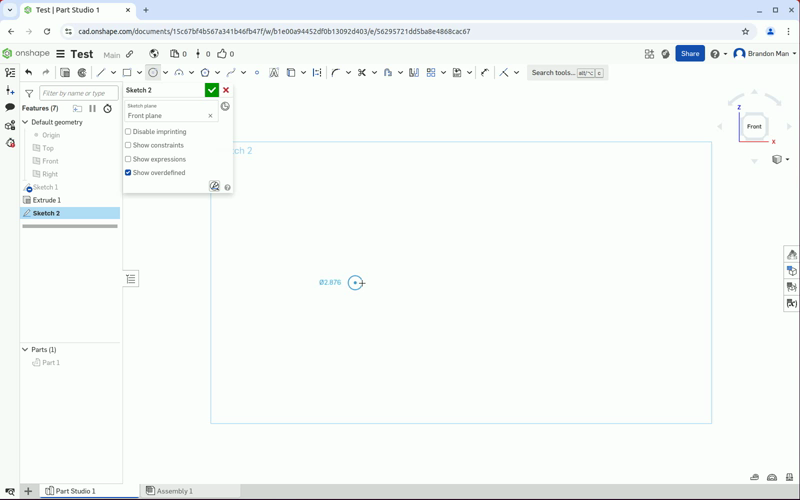
click(362, 282)
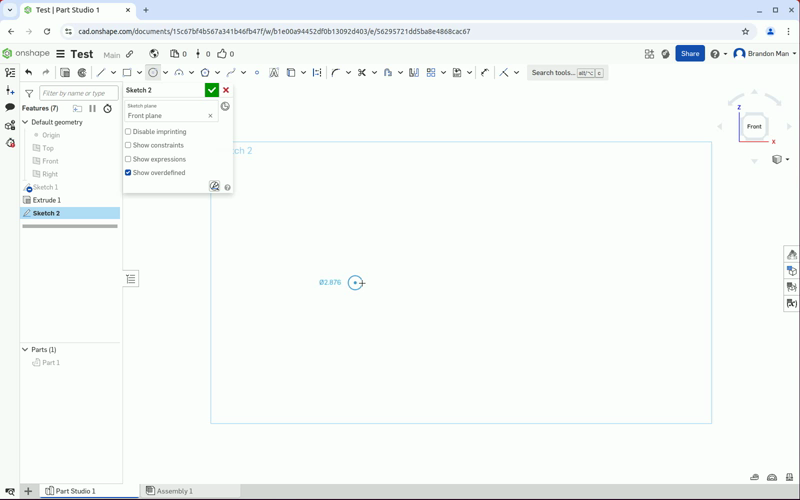
key(esc)
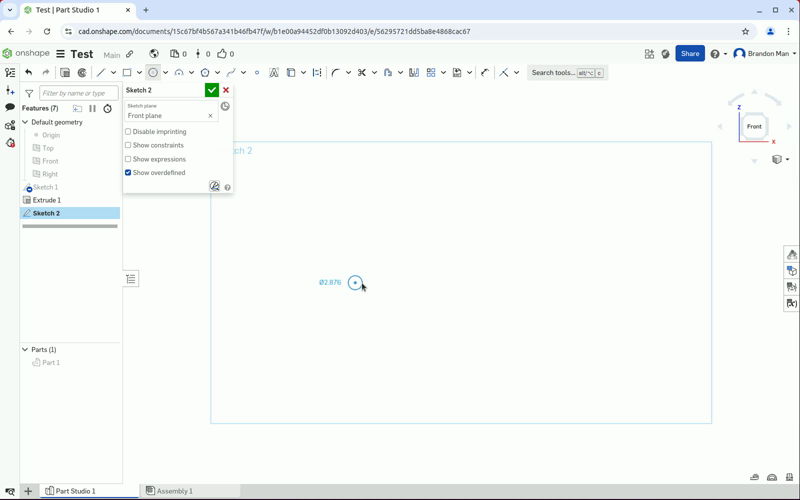
mouse_move(357, 288)
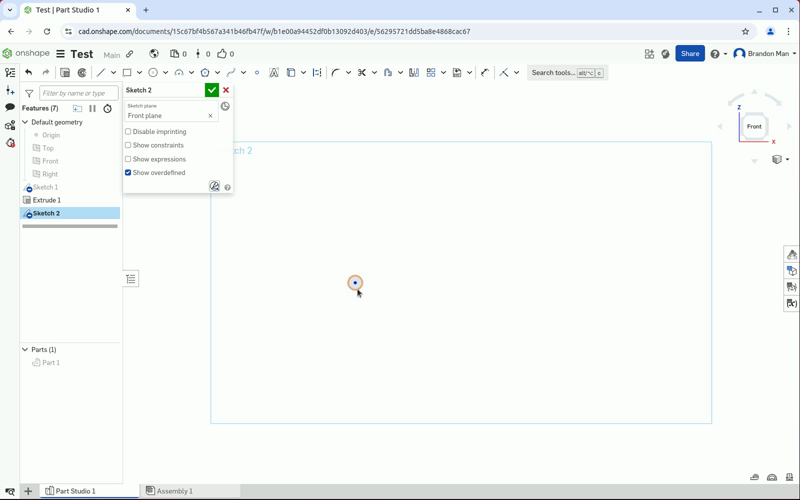
scroll(6)
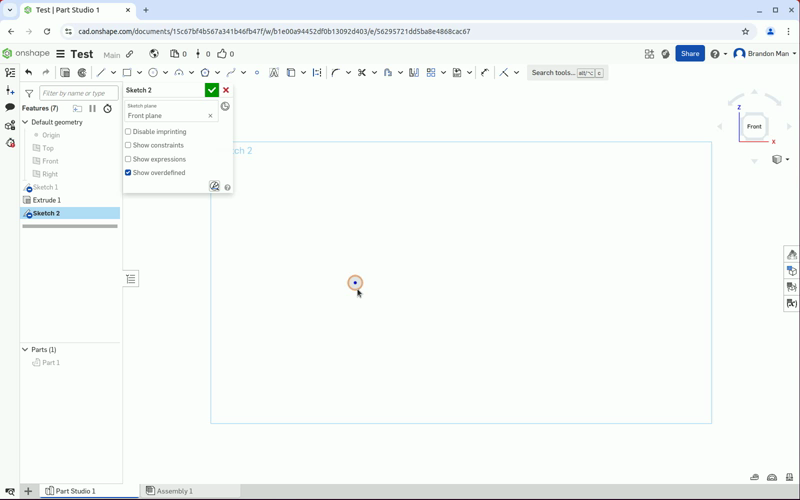
scroll(6)
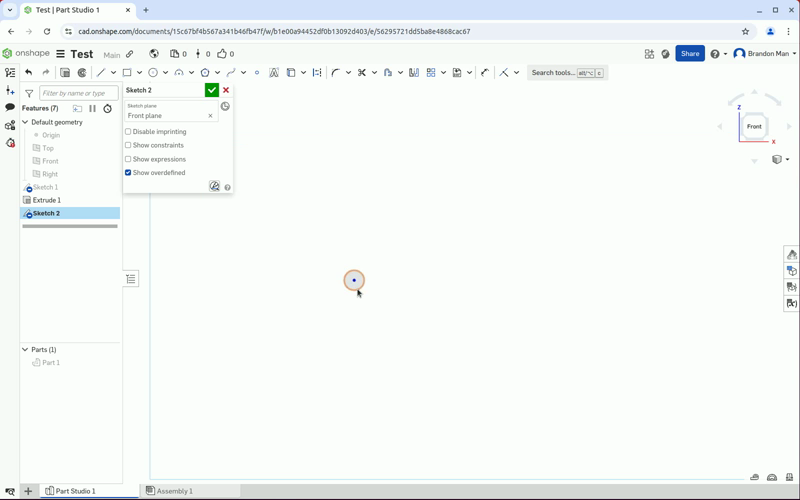
scroll(6)
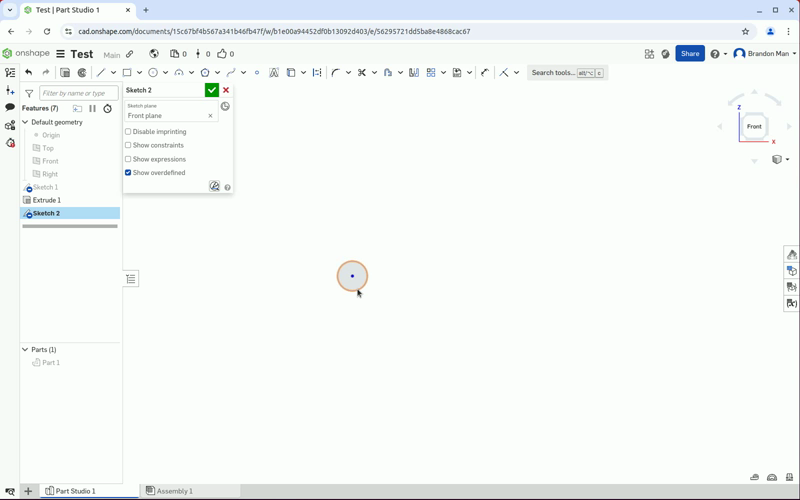
scroll(6)
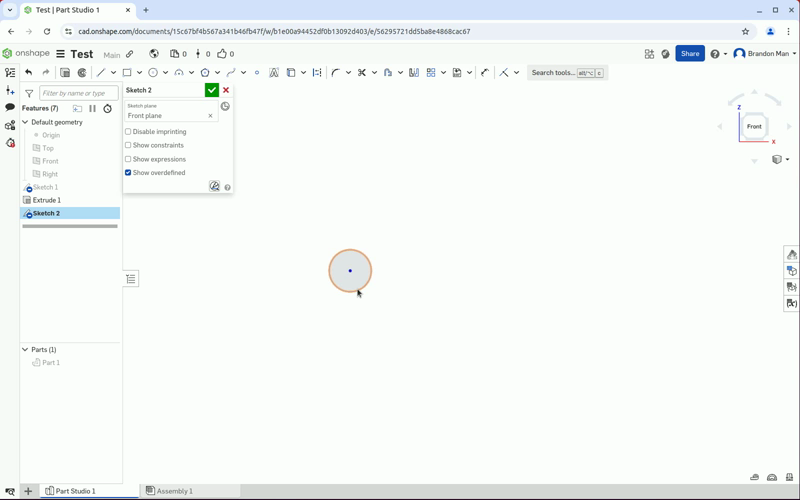
scroll(6)
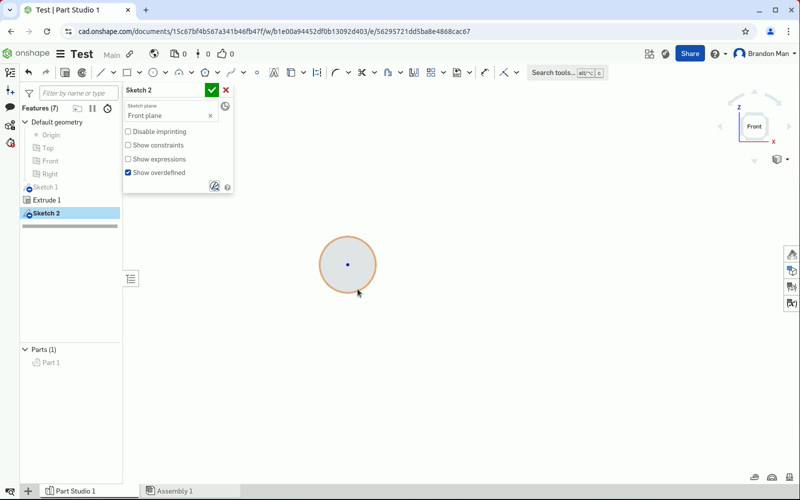
scroll(6)
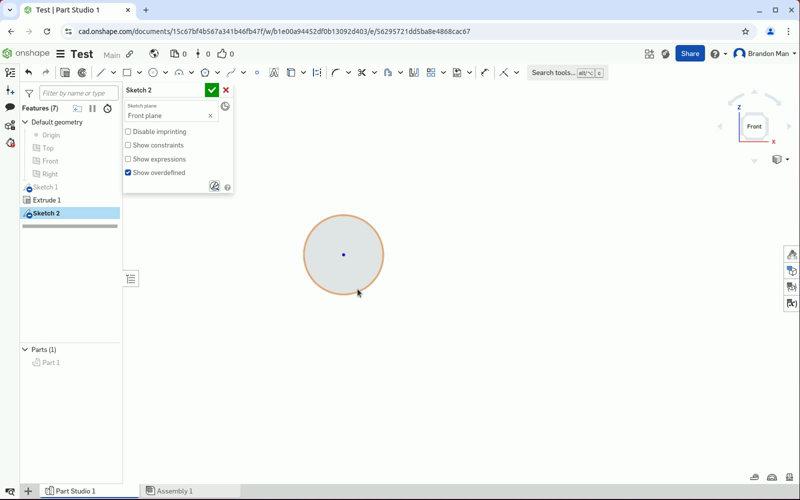
scroll(6)
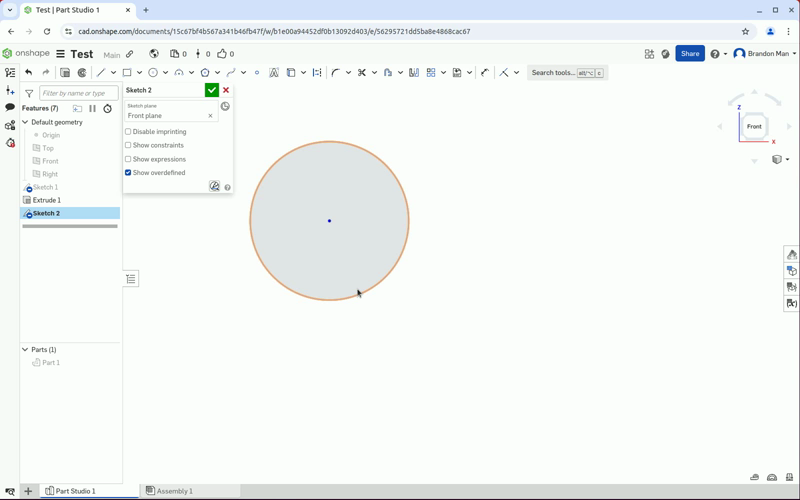
click(357, 288)
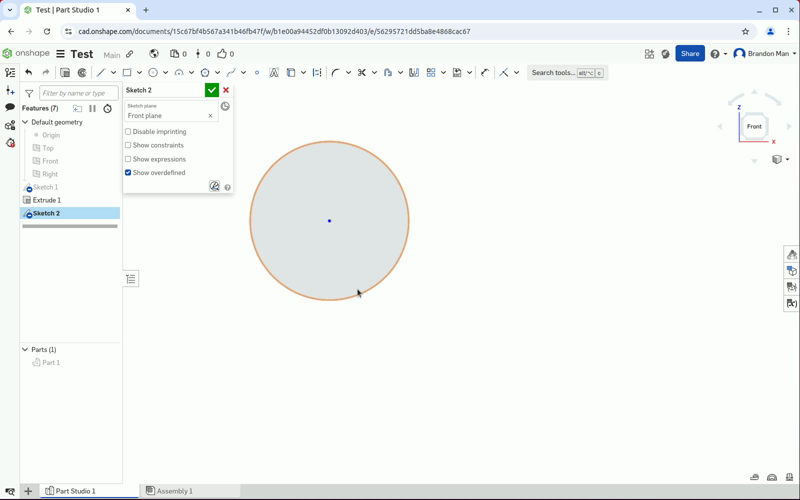
scroll(-6)
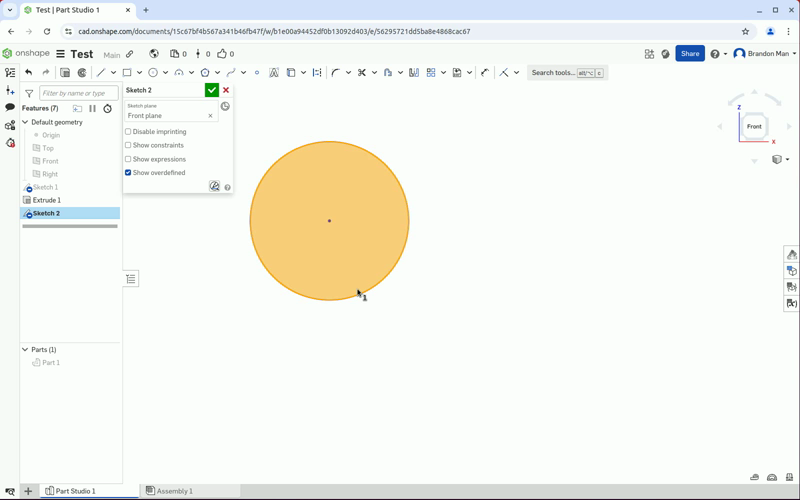
scroll(-6)
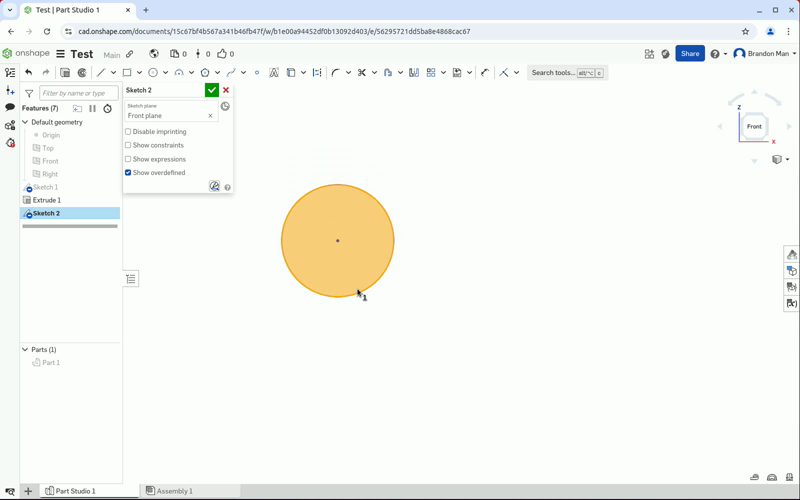
scroll(-6)
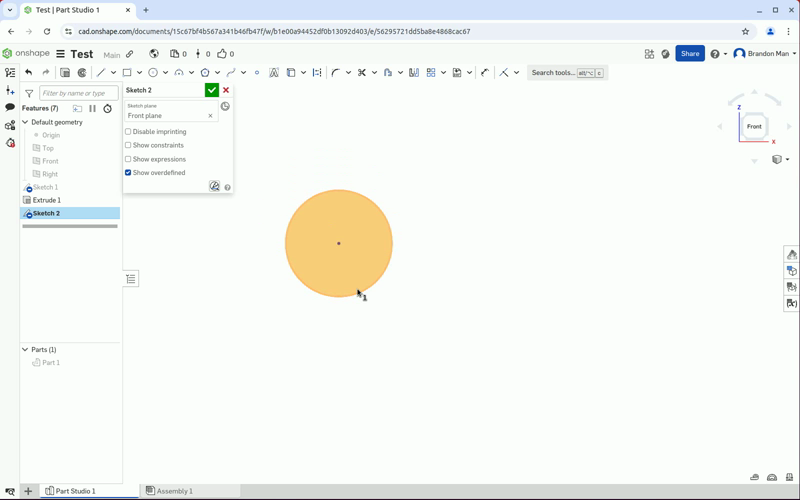
scroll(-6)
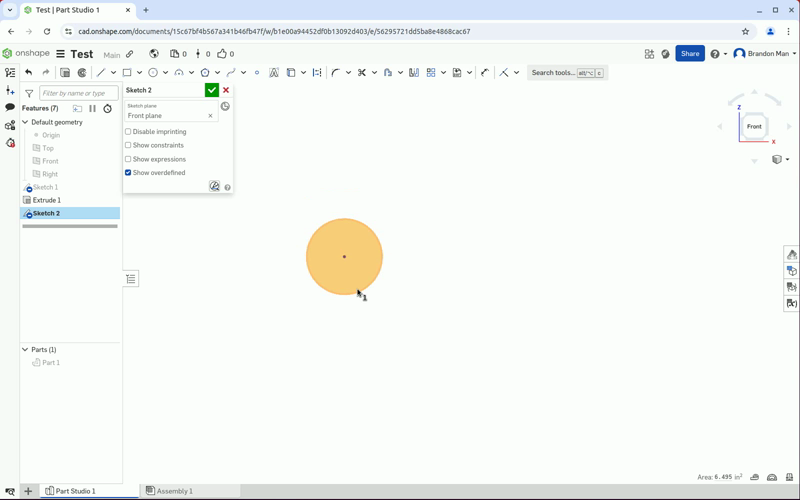
scroll(-6)
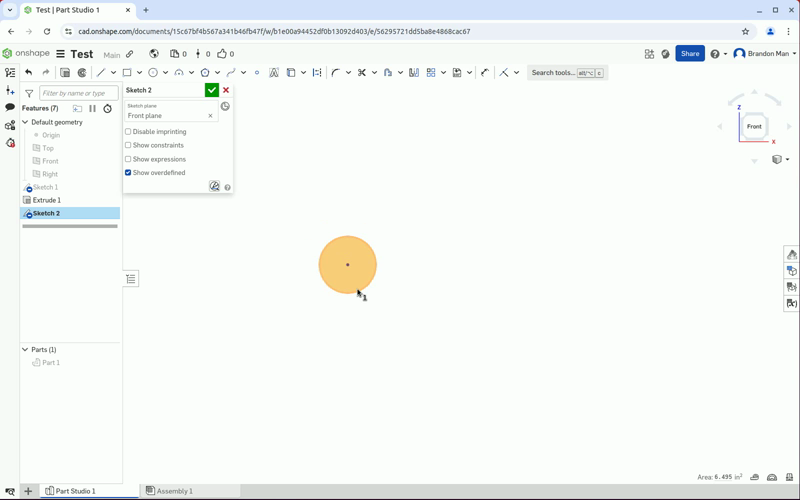
scroll(-6)
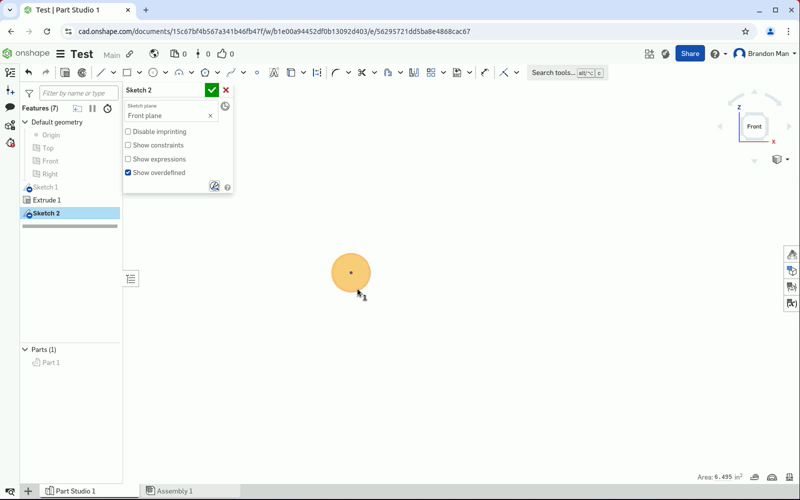
scroll(-6)
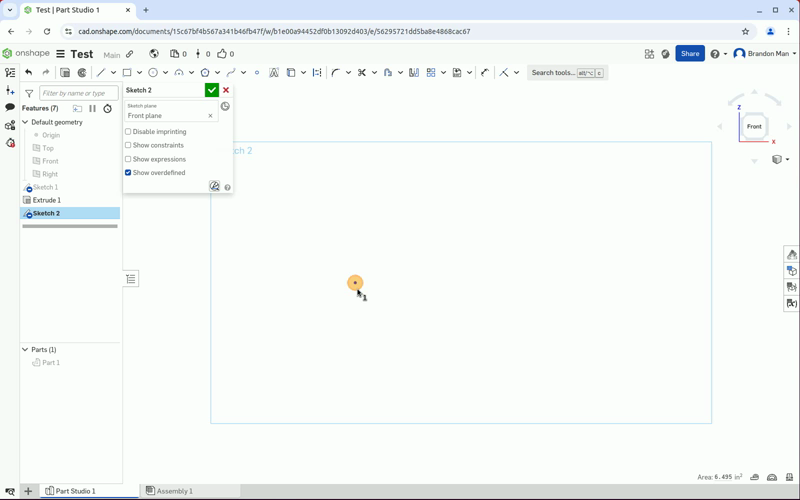
mouse_move(73, 352)
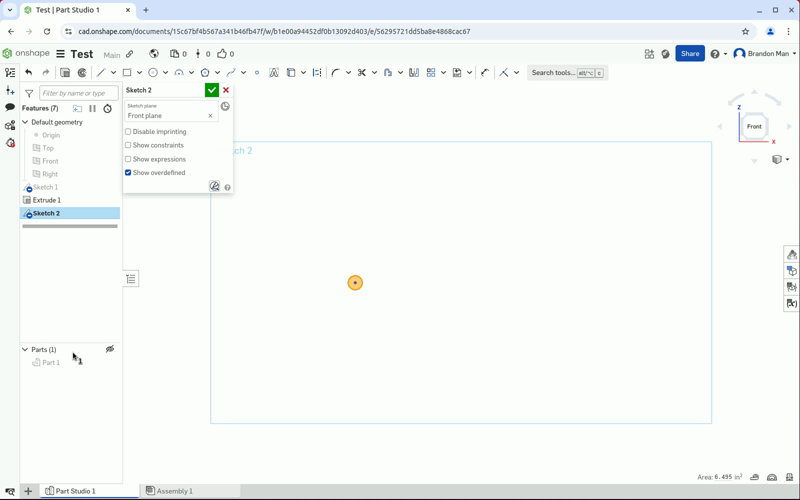
key(shift+y)
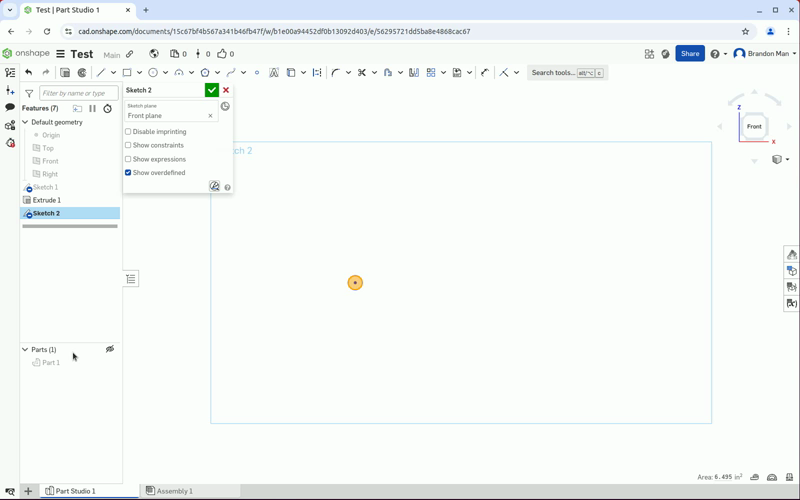
key(shift+e)
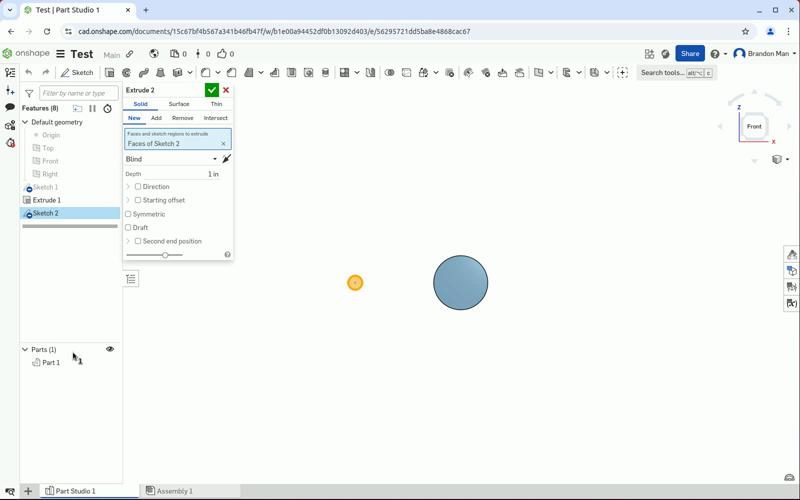
mouse_move(143, 106)
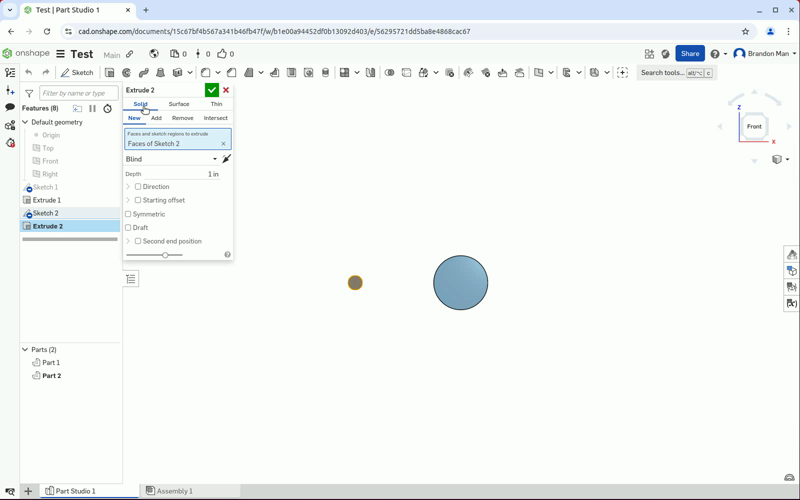
click(143, 106)
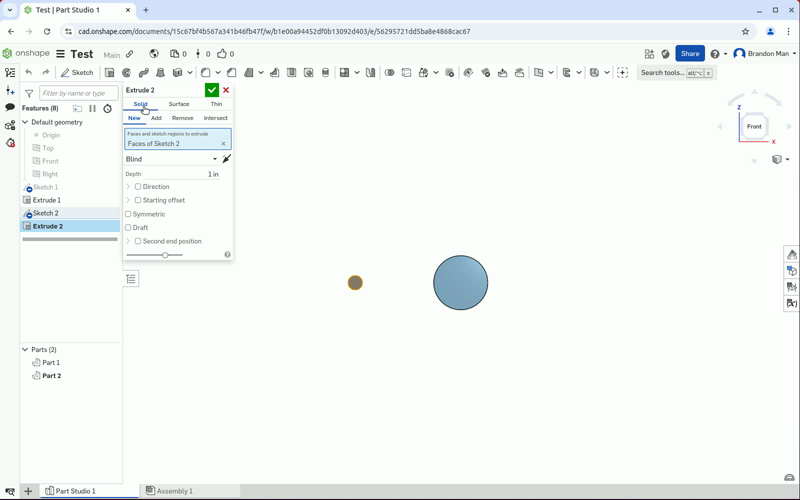
mouse_move(137, 120)
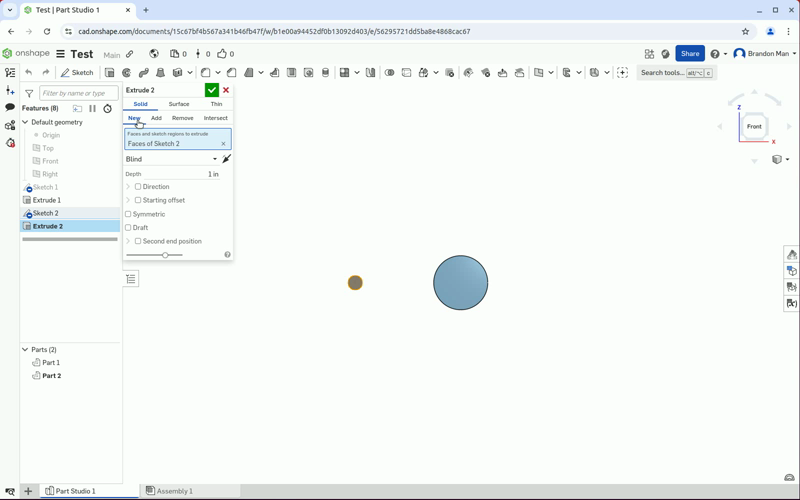
click(137, 120)
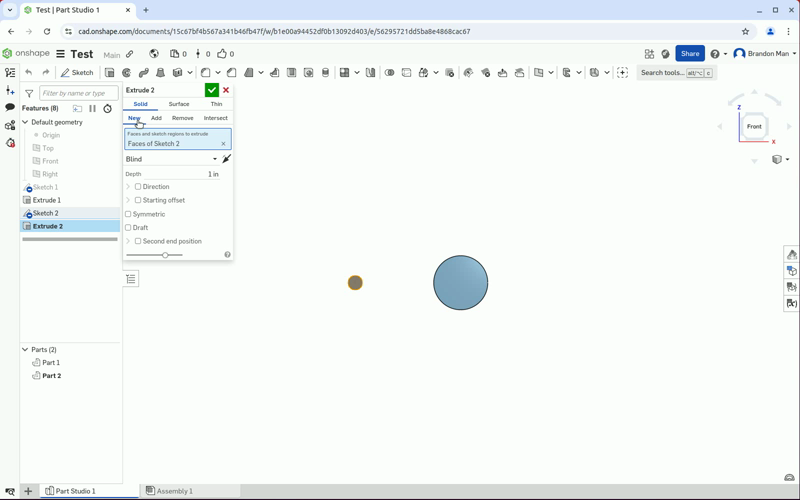
key(tab, 4)
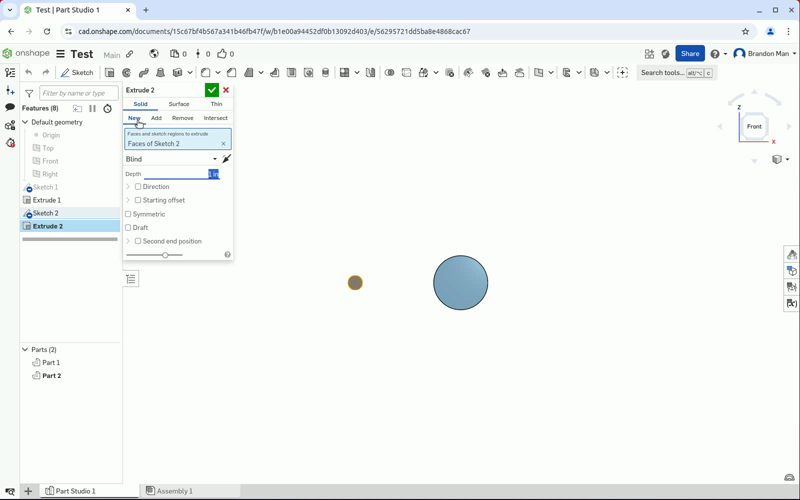
text(1.444)
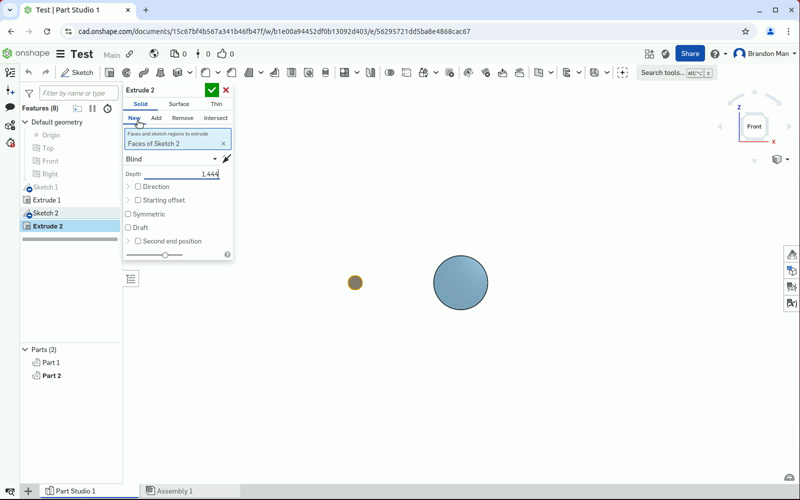
key(enter)
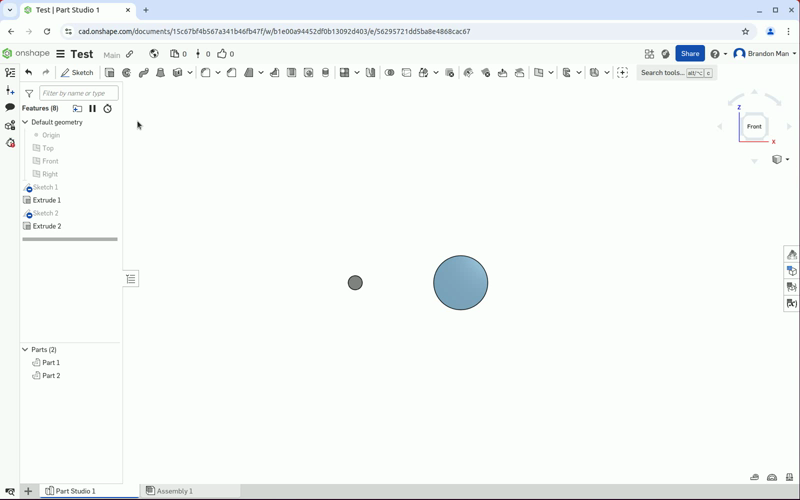
key(shift+h)
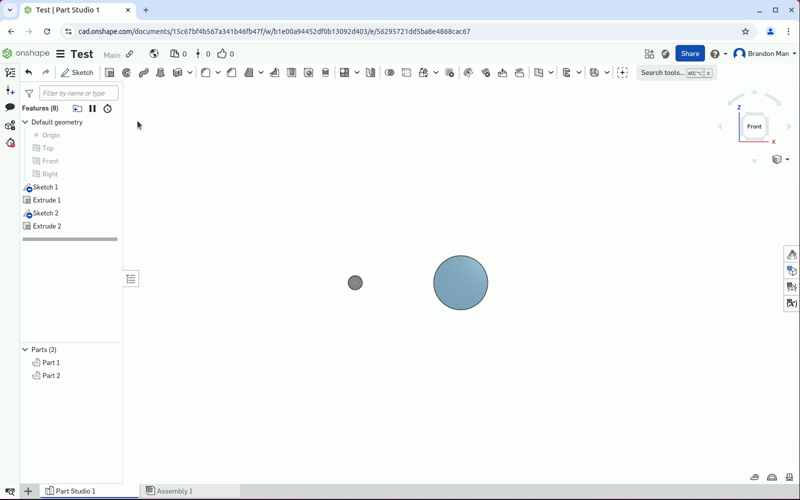
key(shift+h)
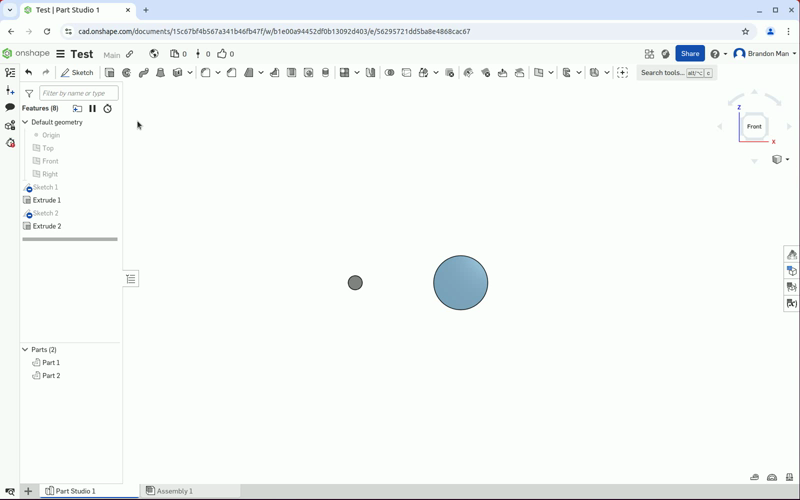
mouse_move(73, 189)
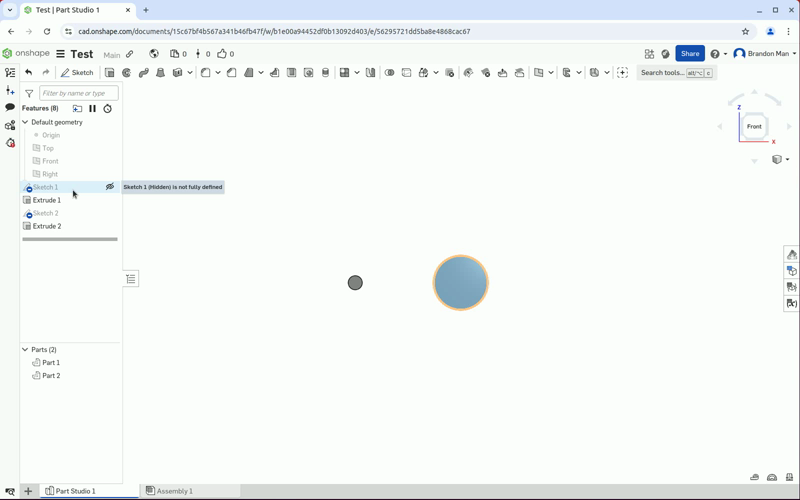
click(73, 189)
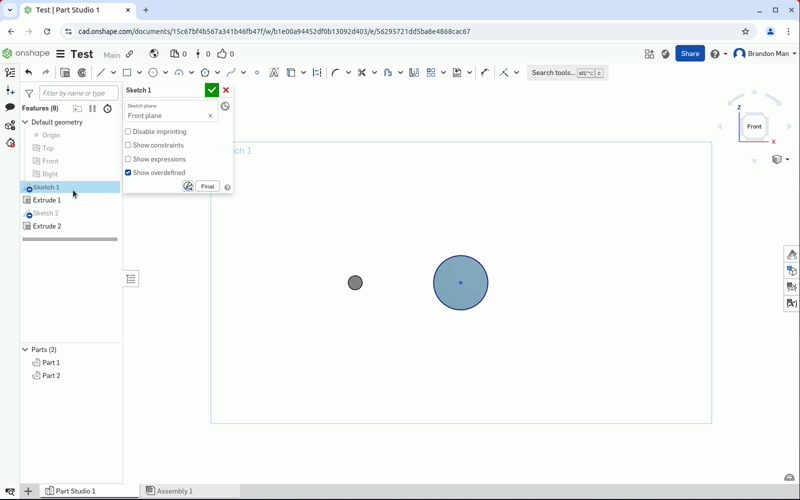
mouse_move(229, 92)
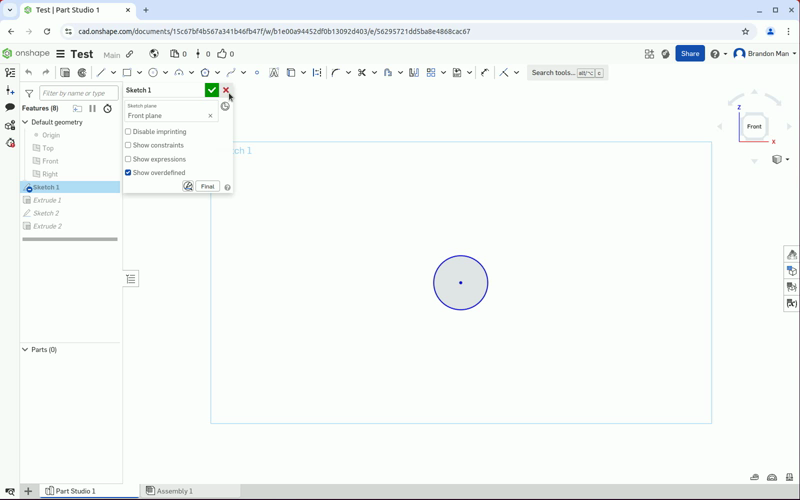
click(229, 92)
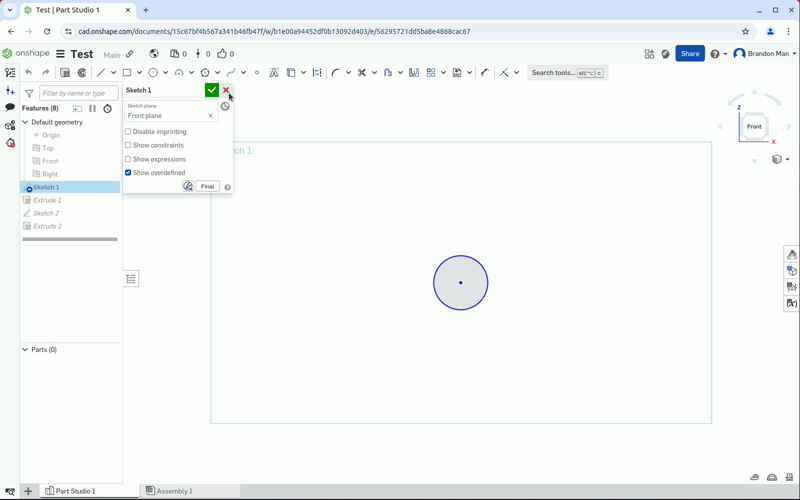
key(shift+s)
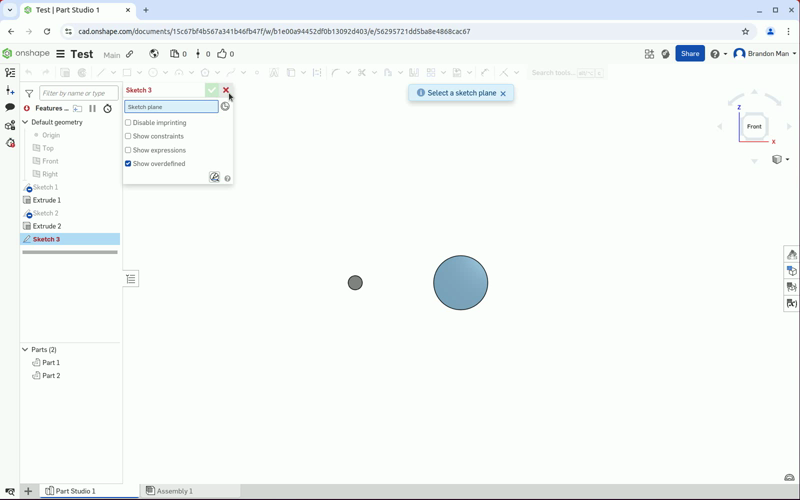
mouse_move(73, 163)
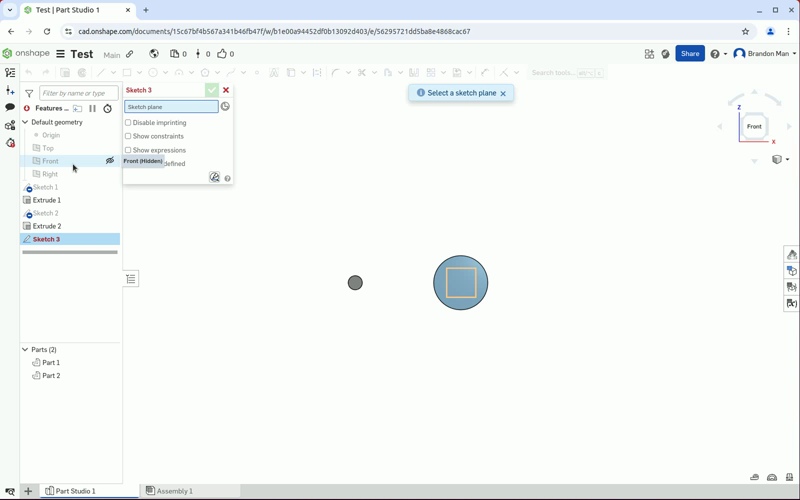
click(73, 163)
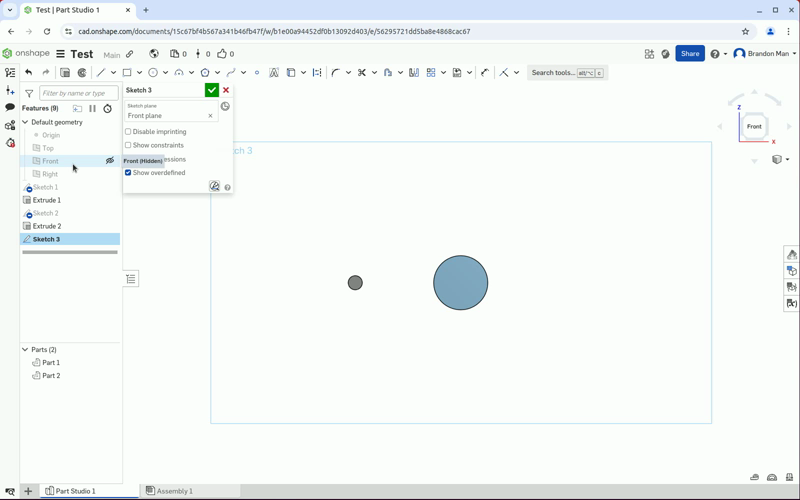
mouse_move(73, 352)
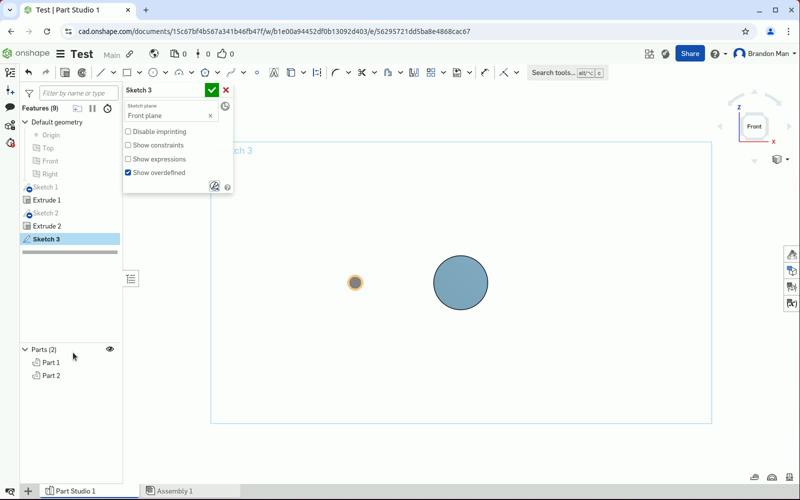
key(y)
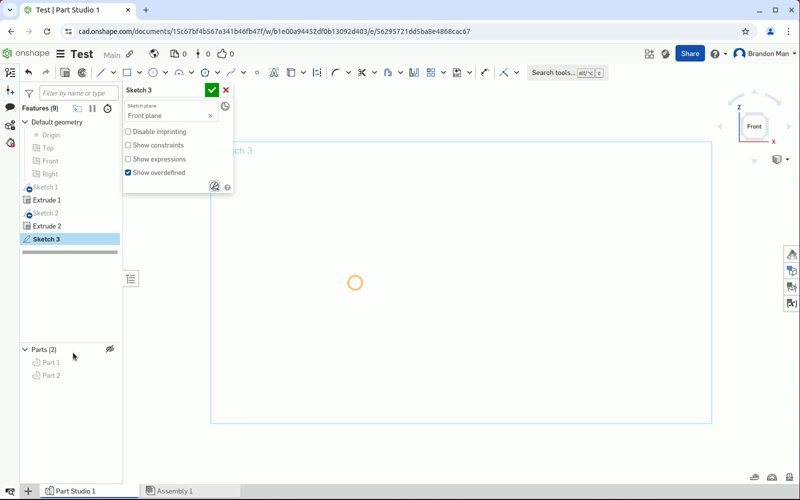
key(l)
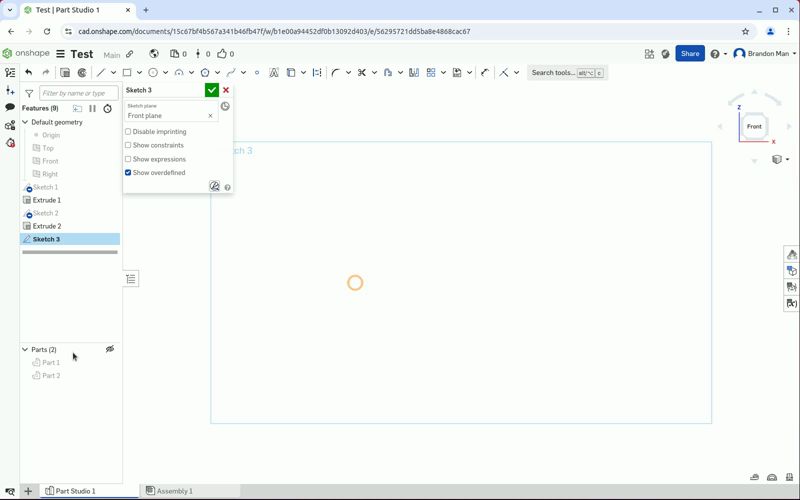
key_down(shift)
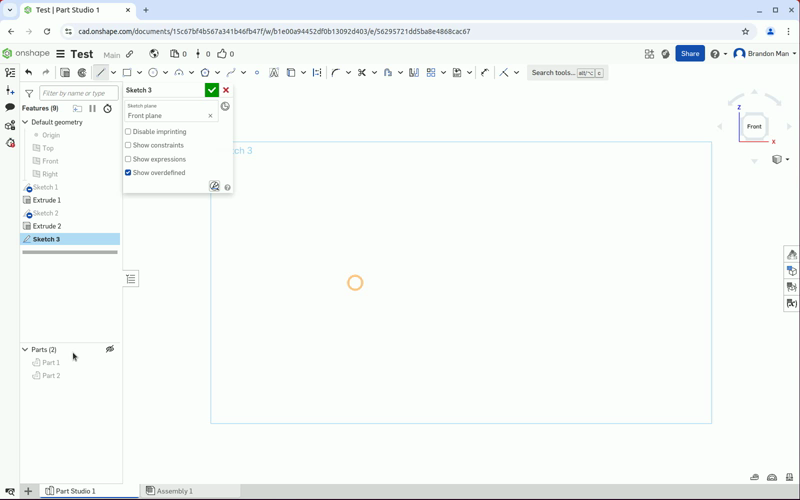
mouse_move(355, 288)
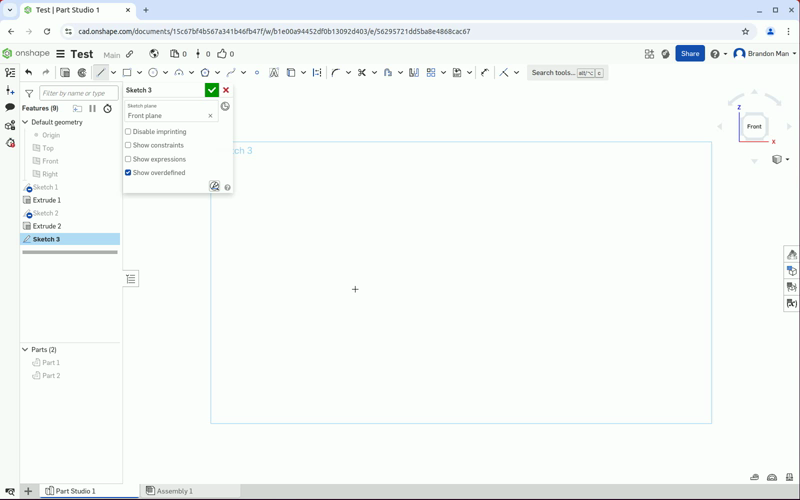
click(355, 288)
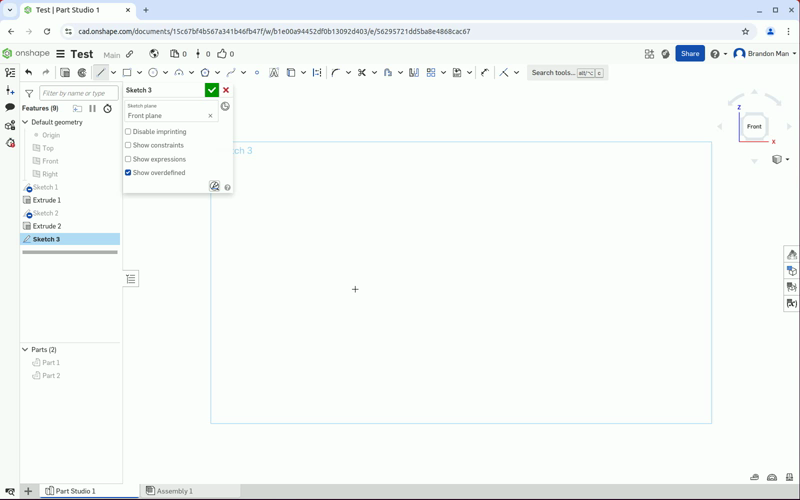
key_up(shift)
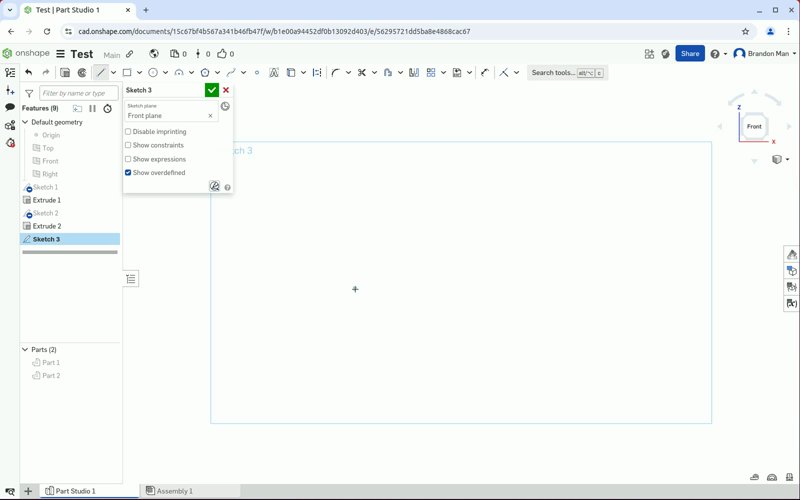
key_down(shift)
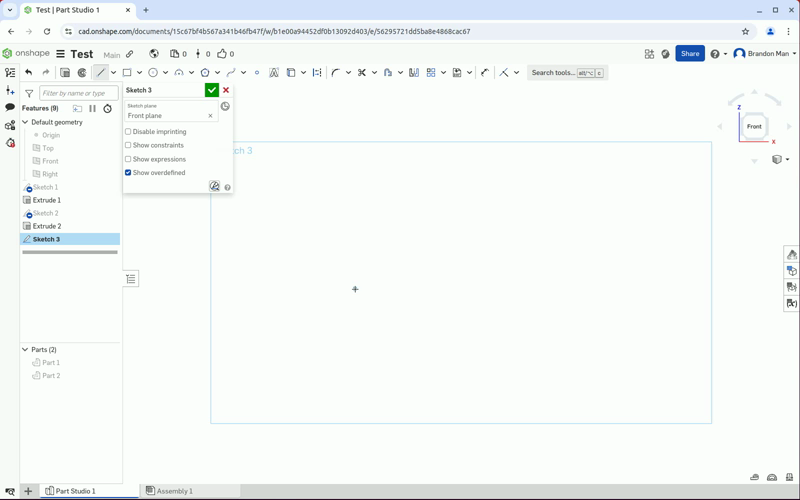
mouse_move(456, 308)
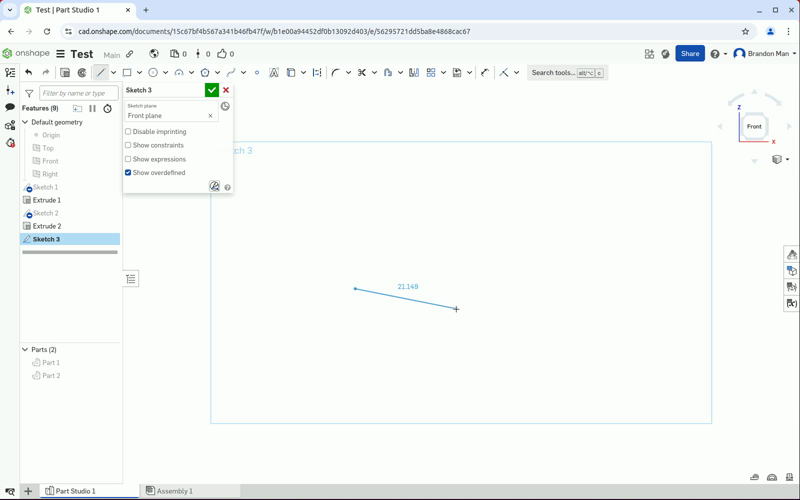
click(456, 308)
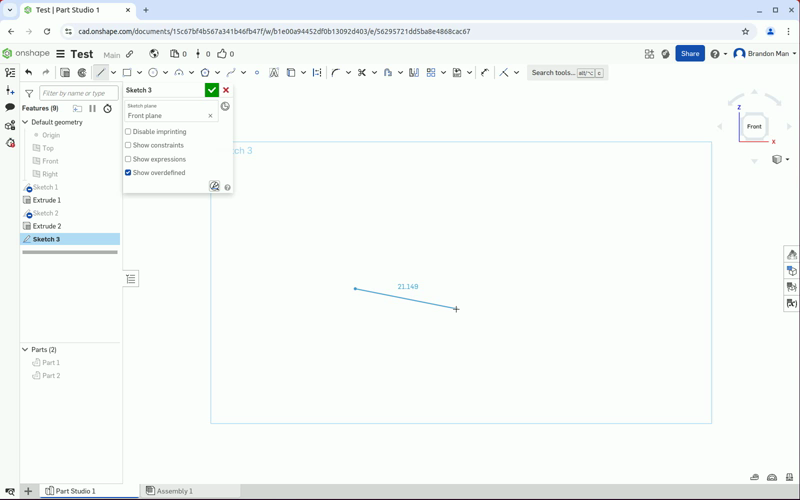
key_up(shift)
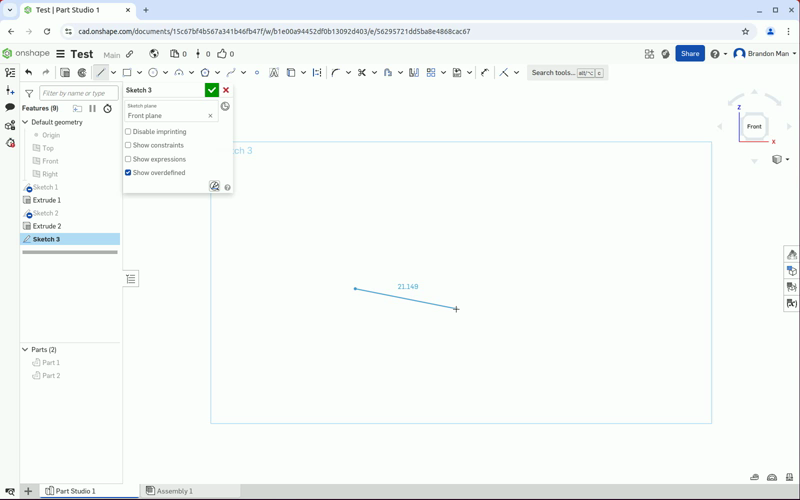
key(esc)
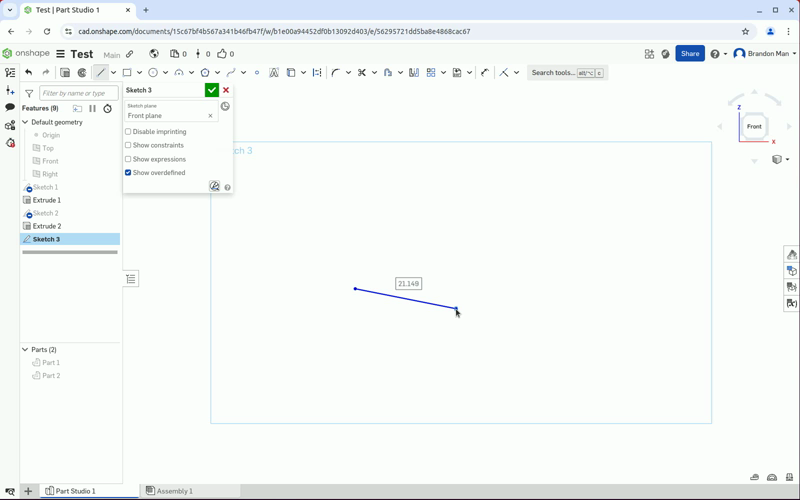
key(a)
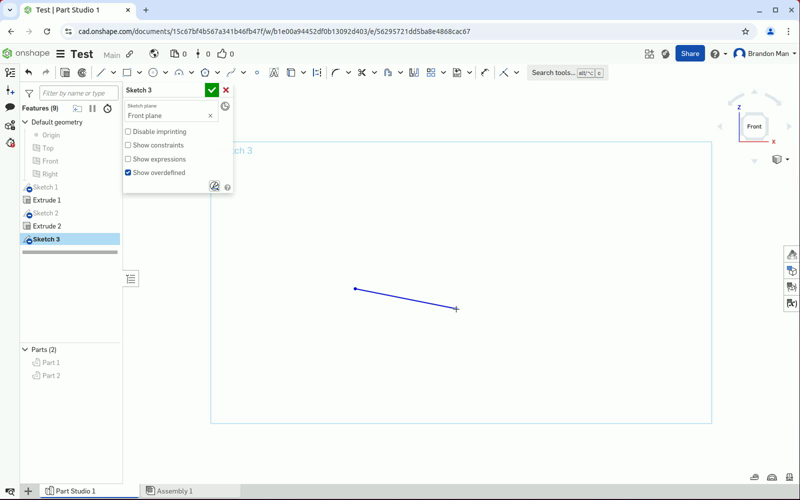
mouse_move(456, 308)
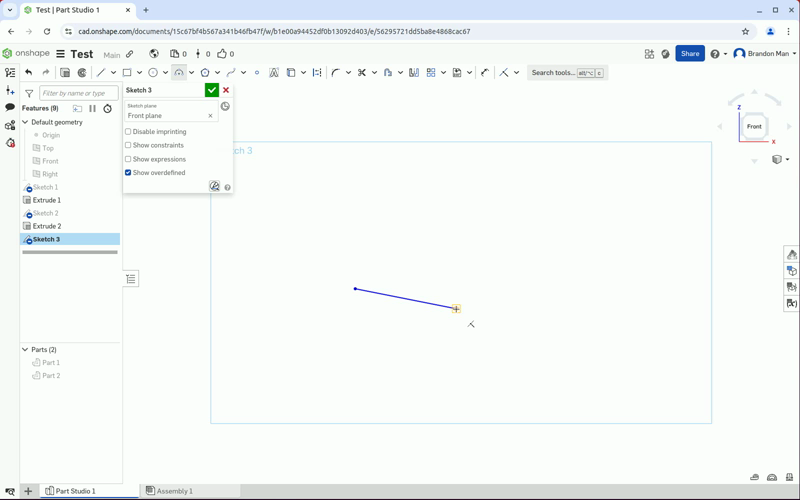
click(456, 308)
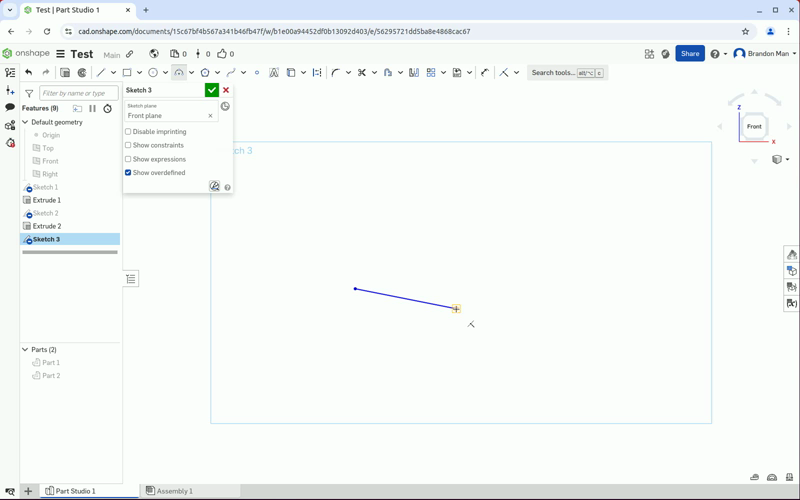
key_down(shift)
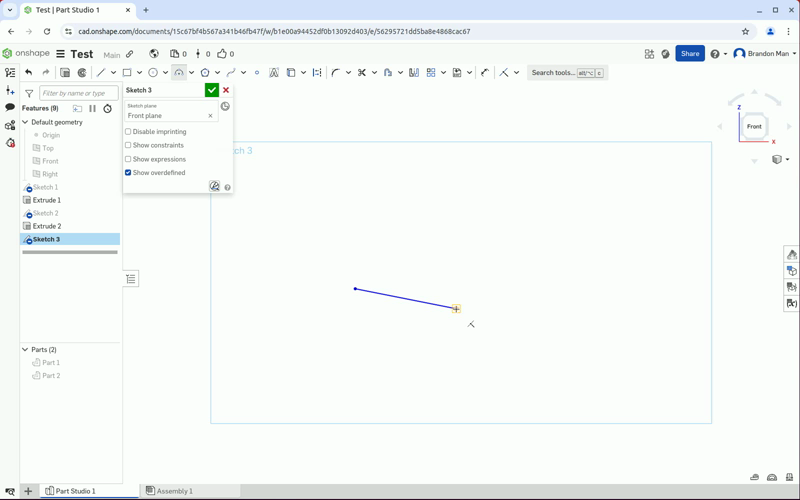
mouse_move(456, 256)
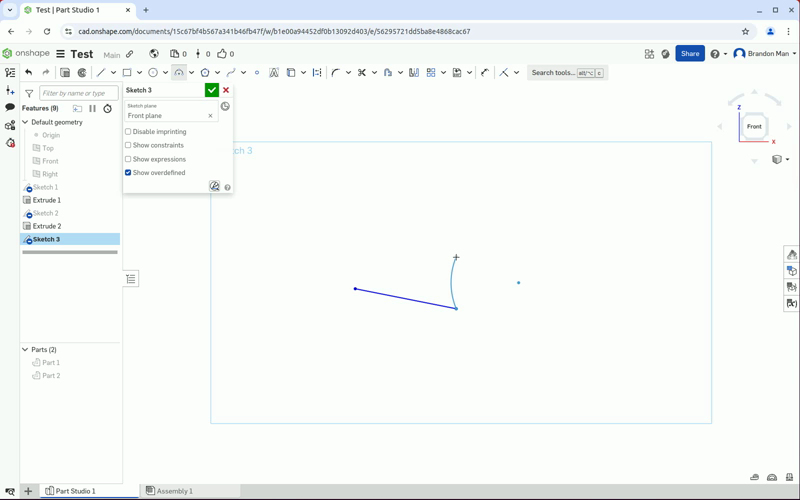
click(456, 256)
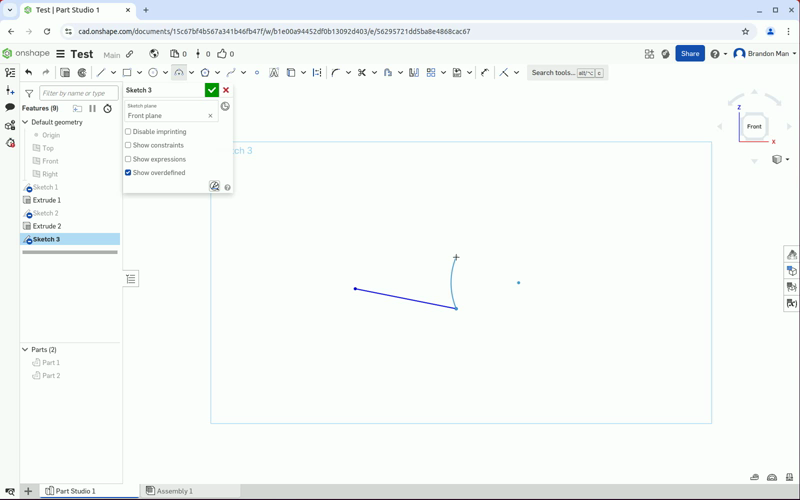
mouse_move(434, 282)
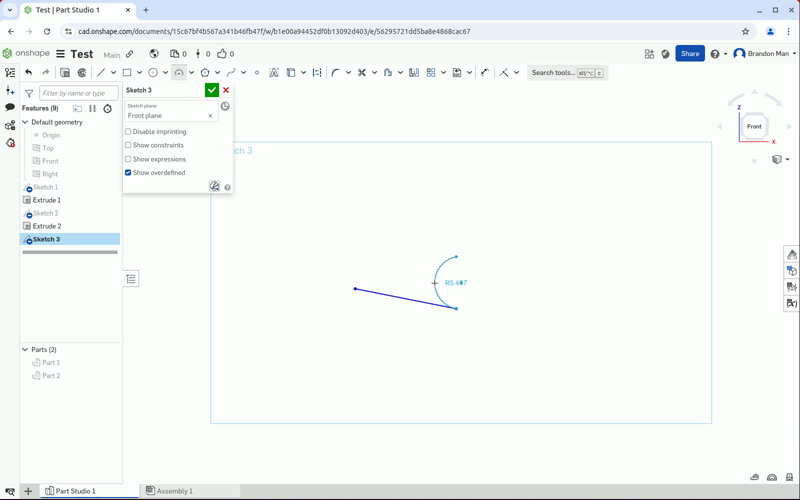
click(434, 282)
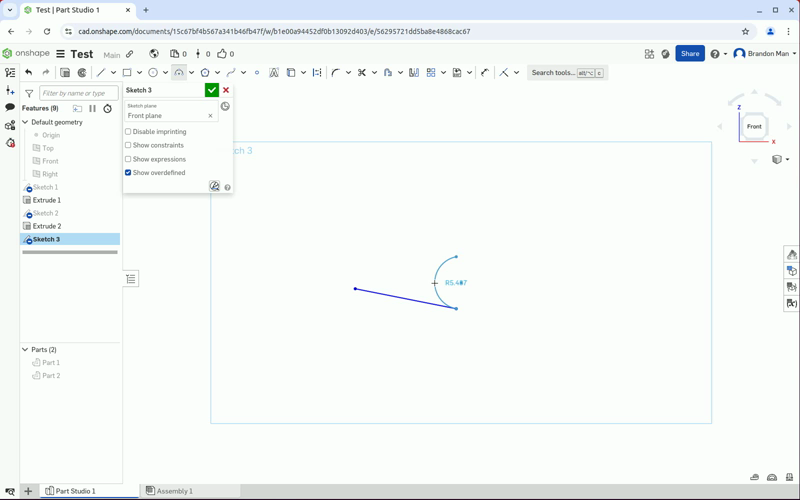
key_up(shift)
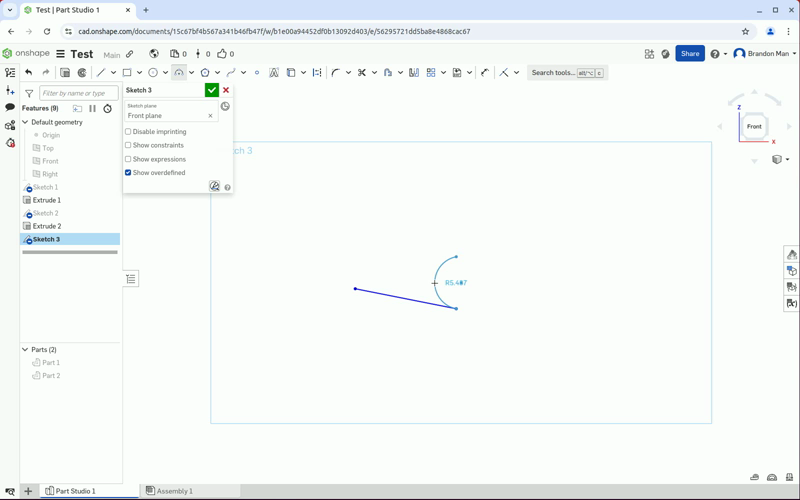
key(esc)
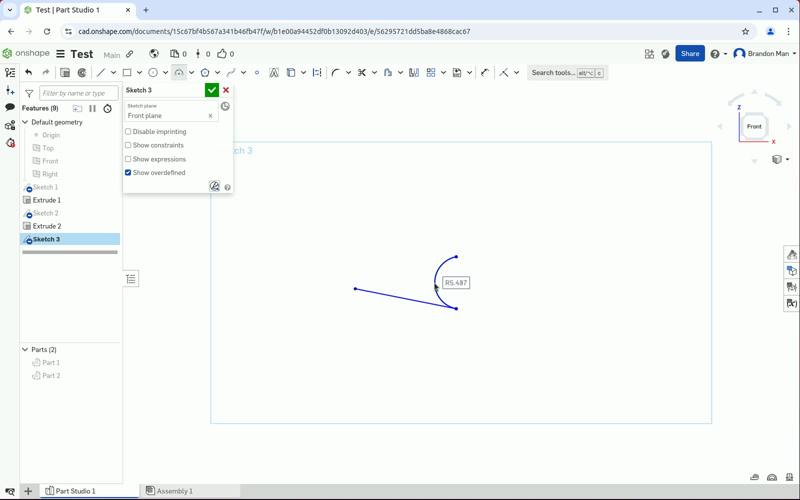
key(l)
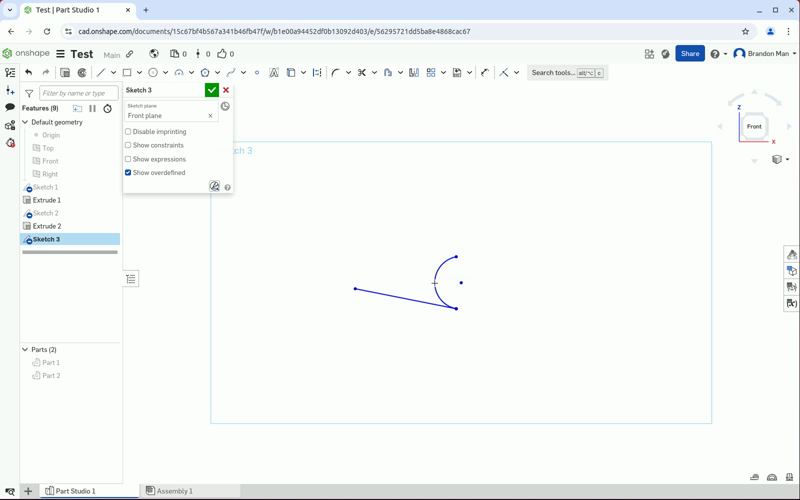
mouse_move(456, 256)
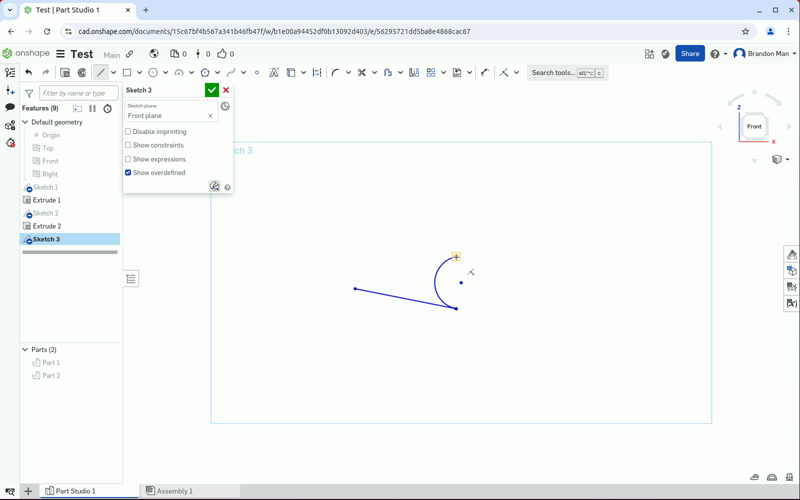
click(456, 256)
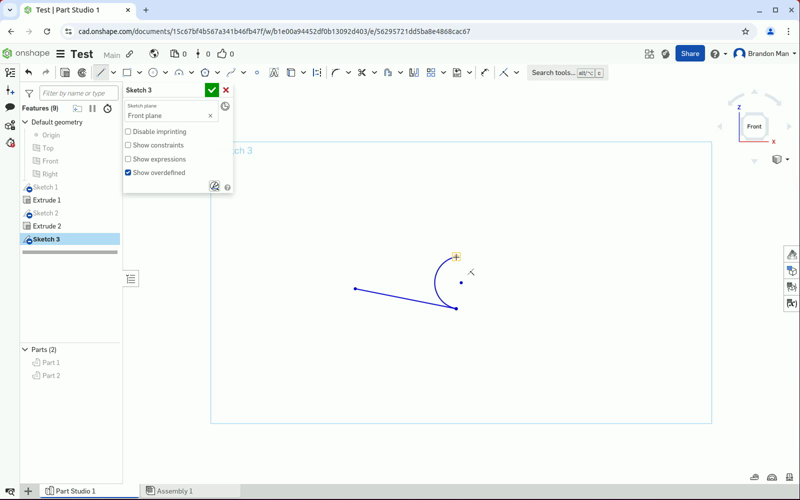
key_down(shift)
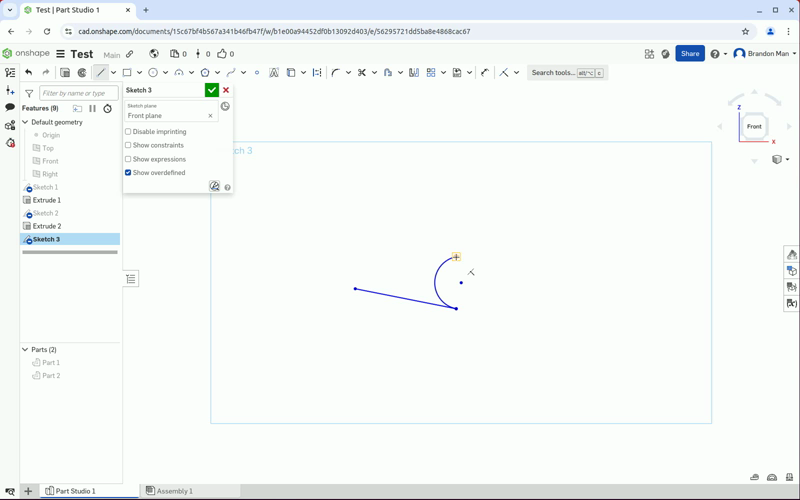
mouse_move(355, 275)
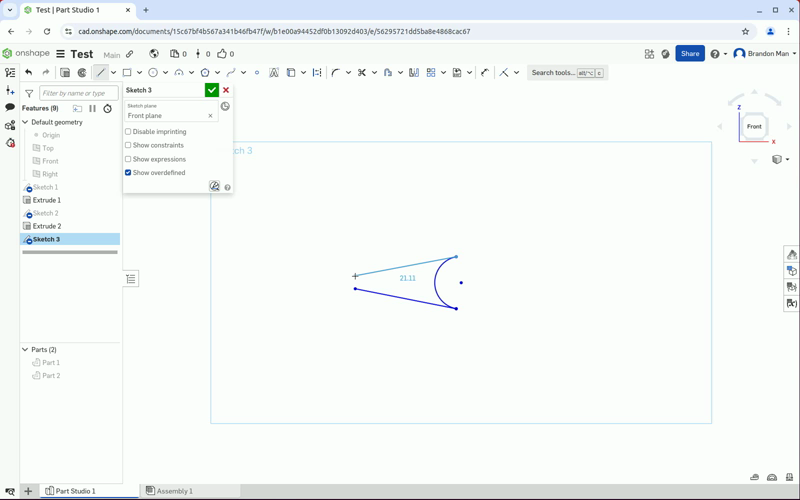
click(355, 275)
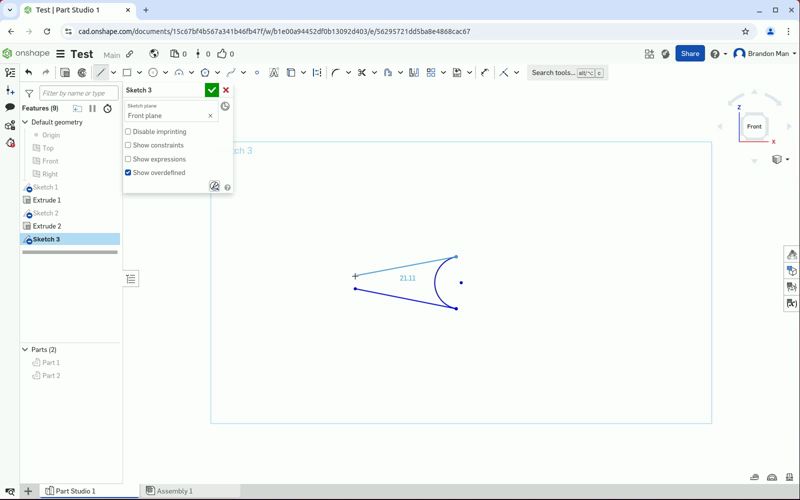
key_up(shift)
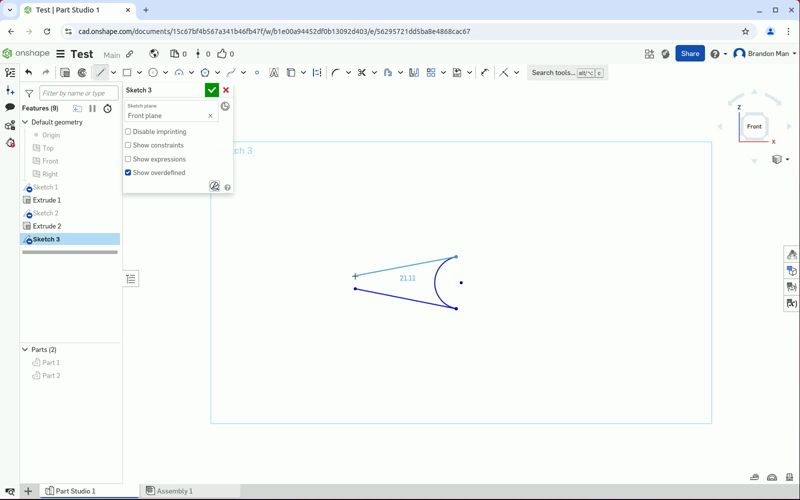
key(esc)
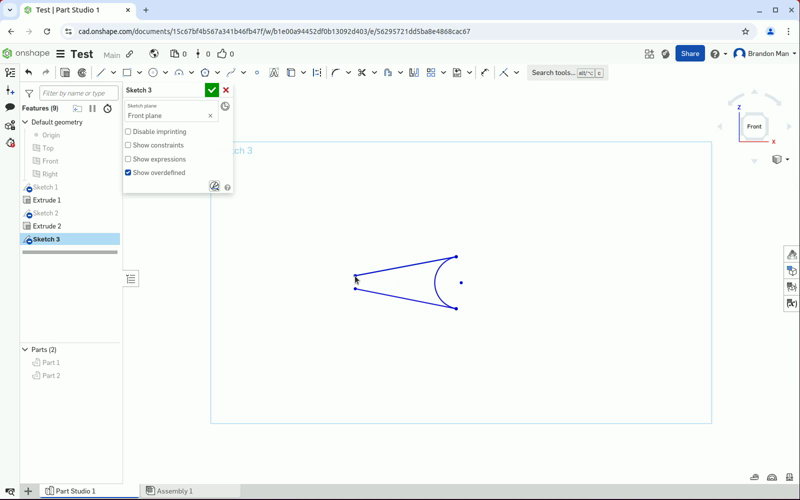
key(a)
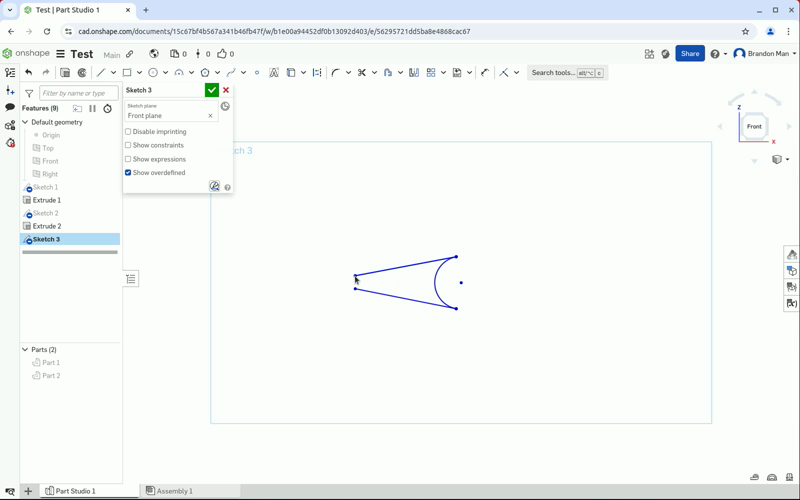
mouse_move(355, 275)
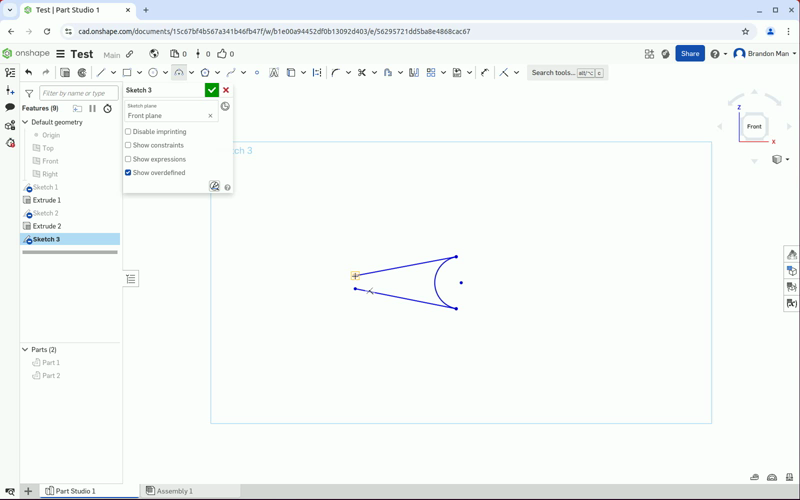
click(355, 275)
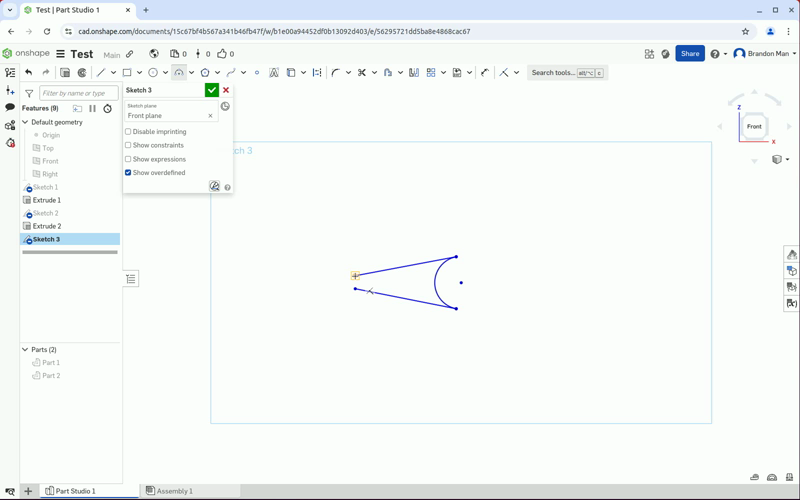
mouse_move(355, 288)
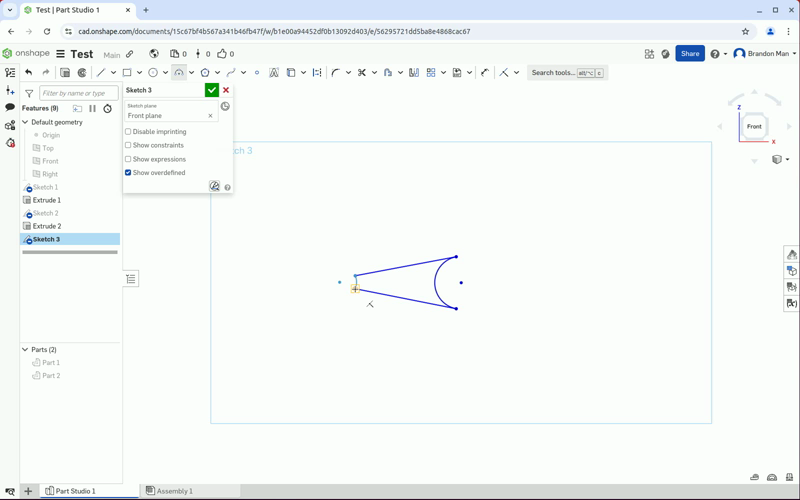
click(355, 288)
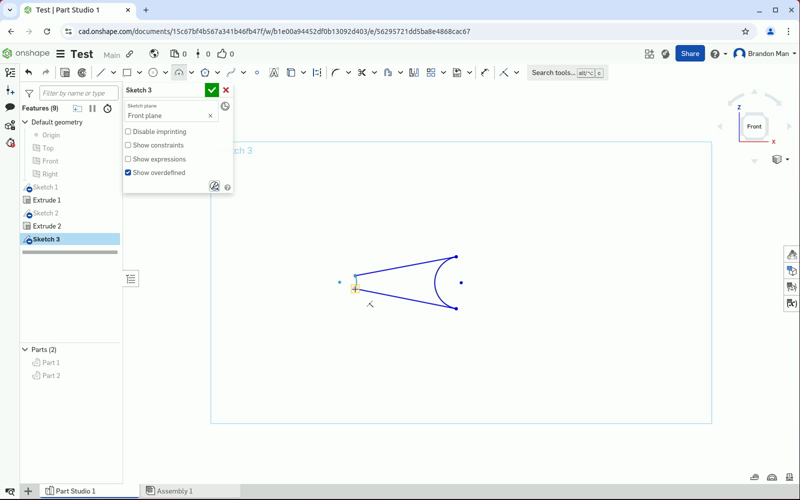
key_down(shift)
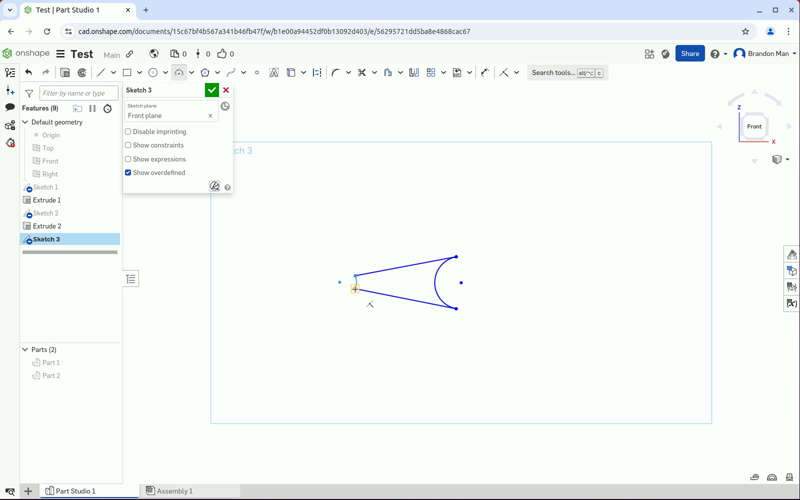
mouse_move(361, 282)
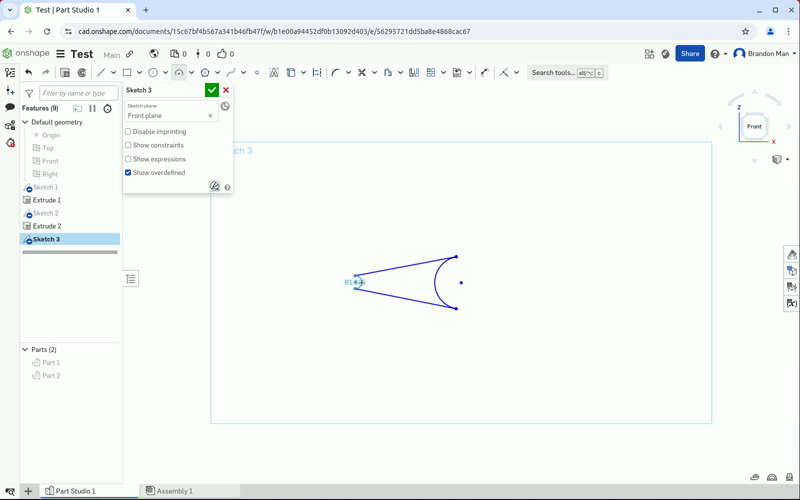
click(361, 282)
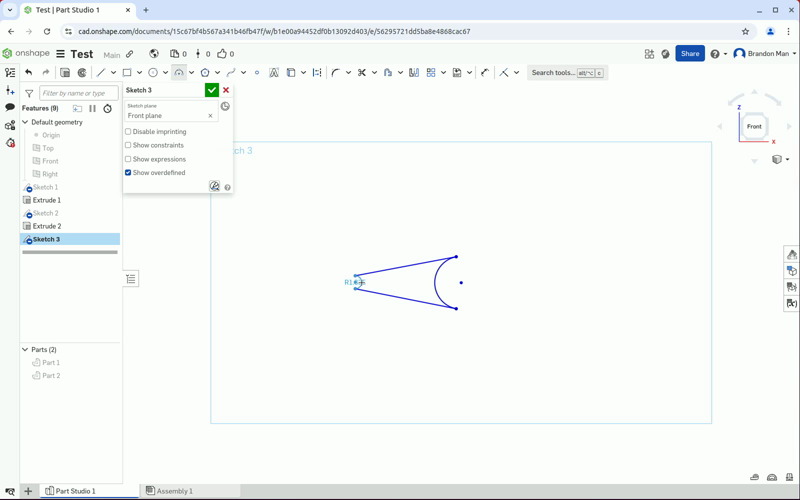
key_up(shift)
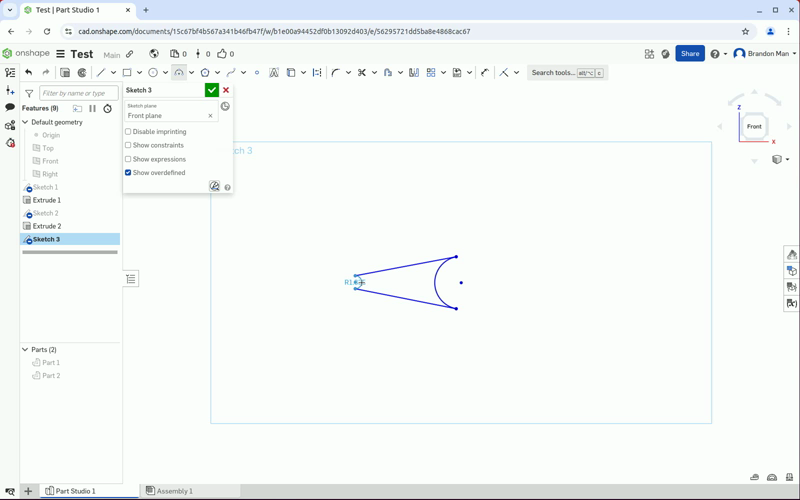
key(esc)
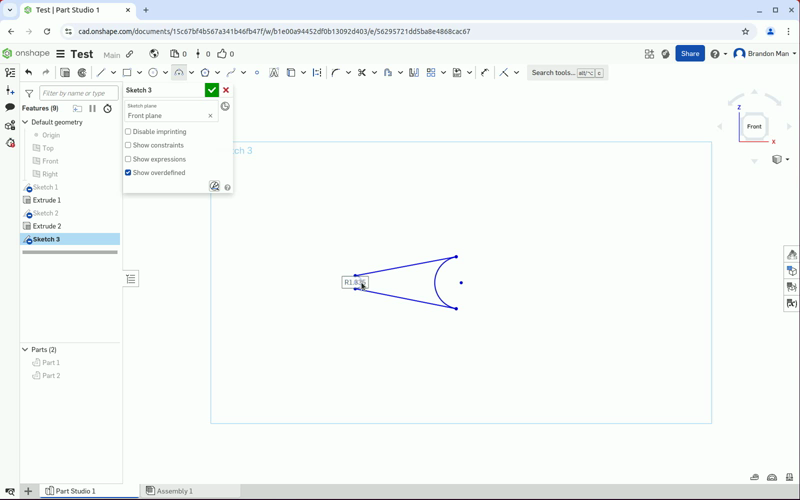
mouse_move(398, 291)
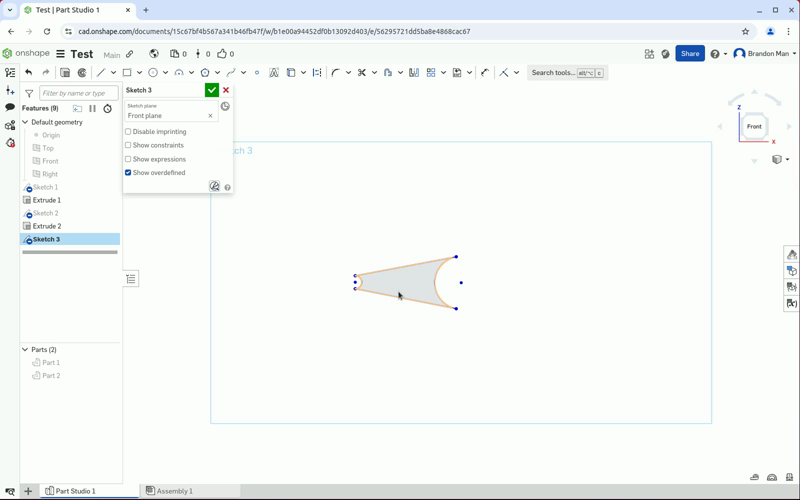
scroll(6)
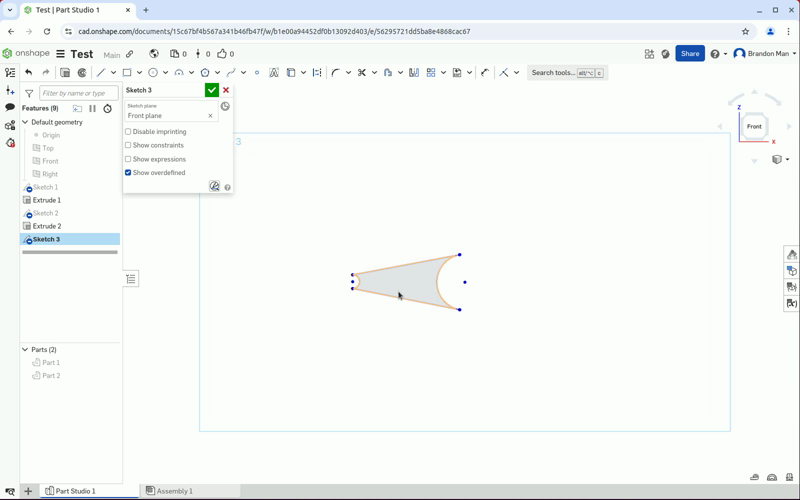
scroll(6)
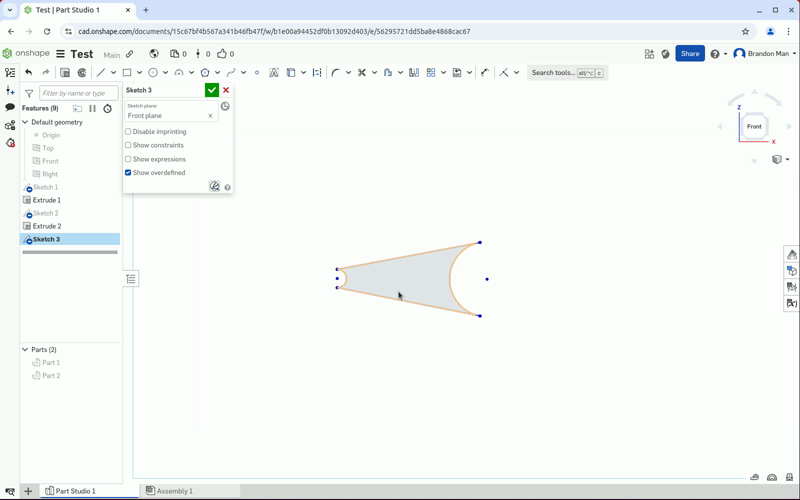
scroll(6)
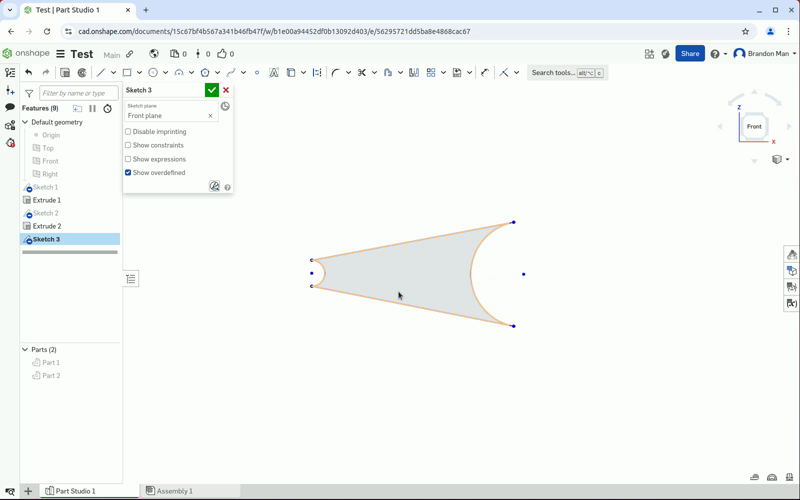
scroll(6)
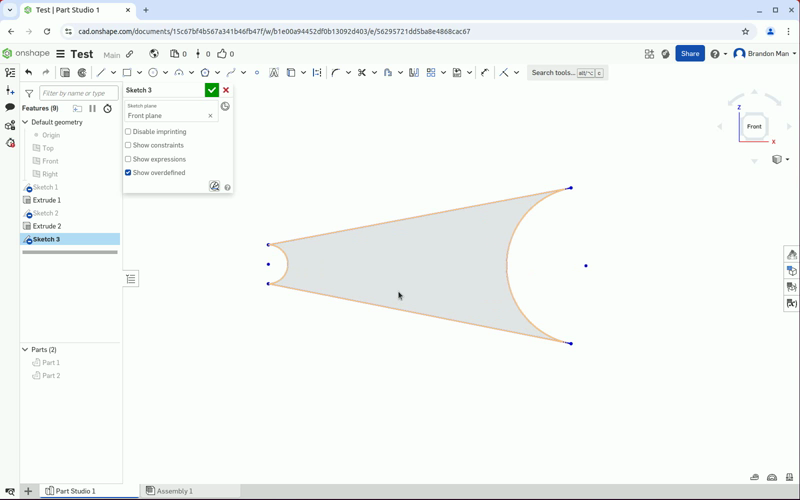
scroll(6)
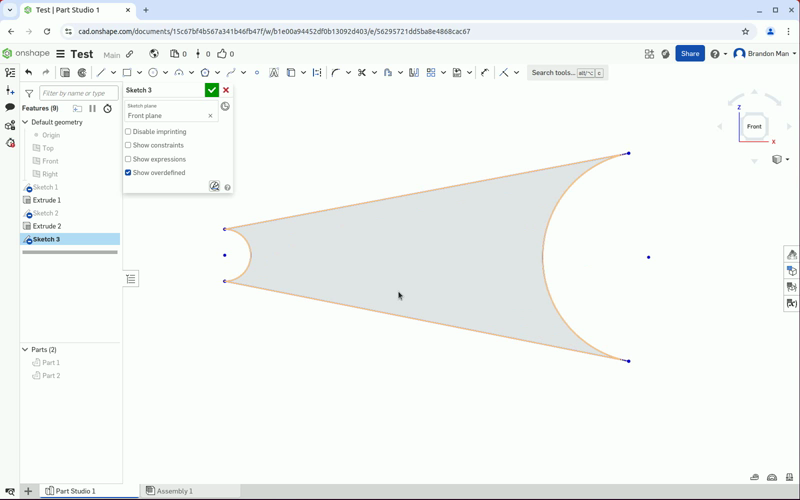
scroll(6)
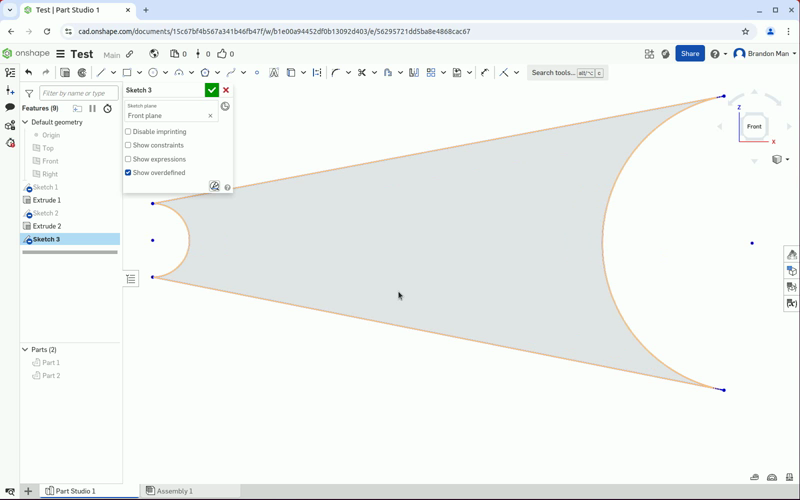
scroll(6)
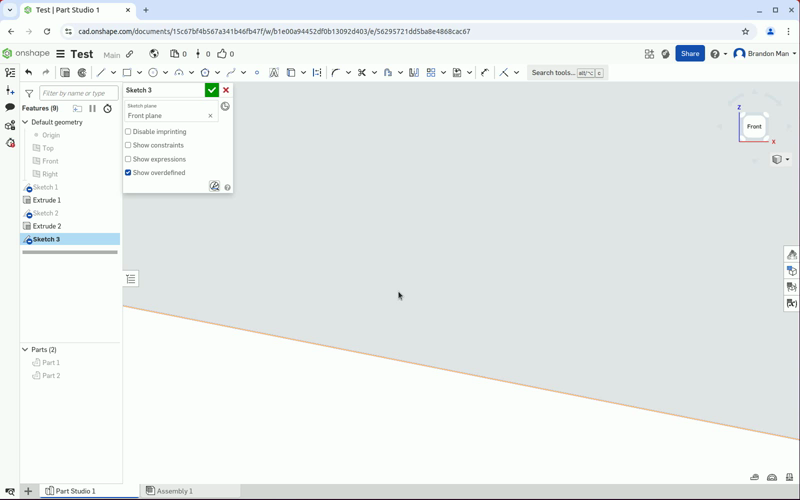
click(398, 291)
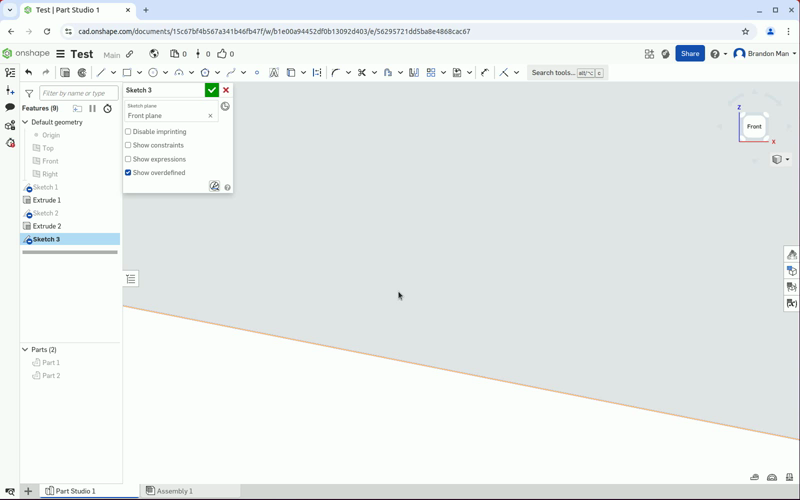
scroll(-6)
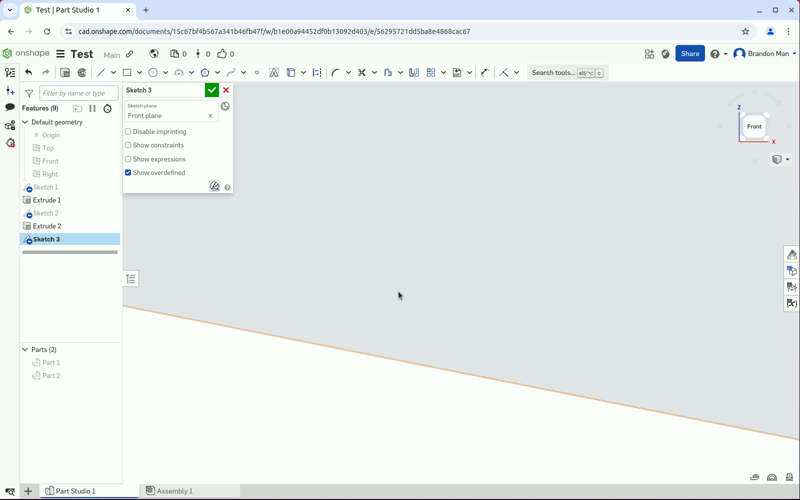
scroll(-6)
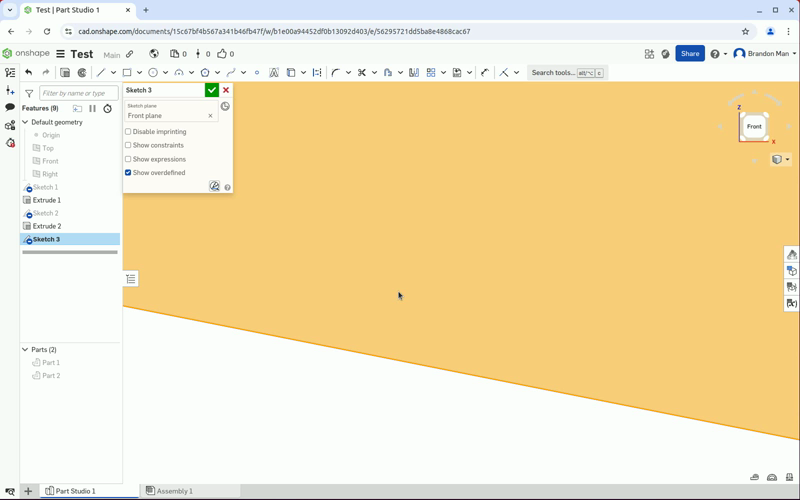
scroll(-6)
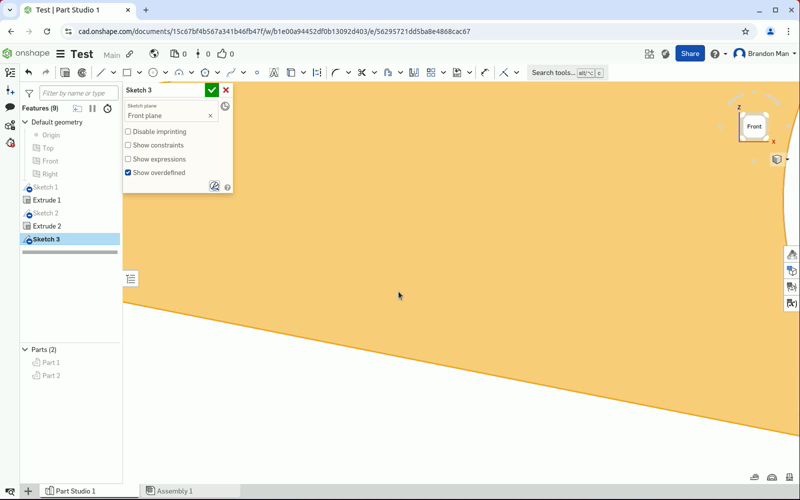
scroll(-6)
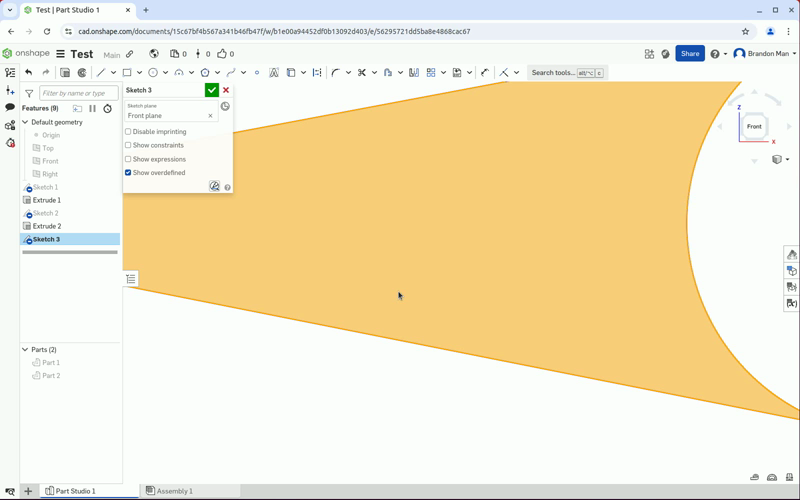
scroll(-6)
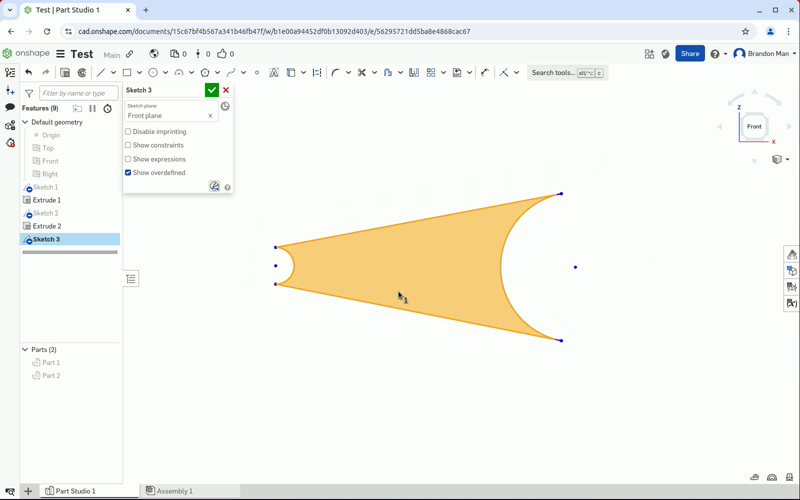
scroll(-6)
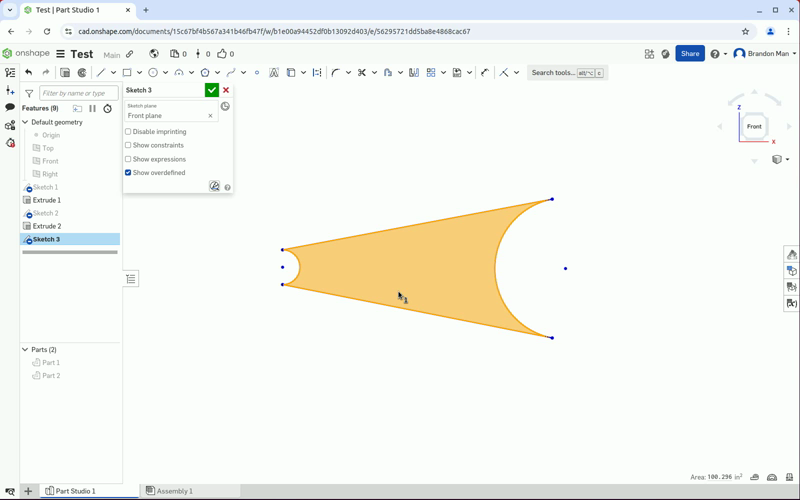
scroll(-6)
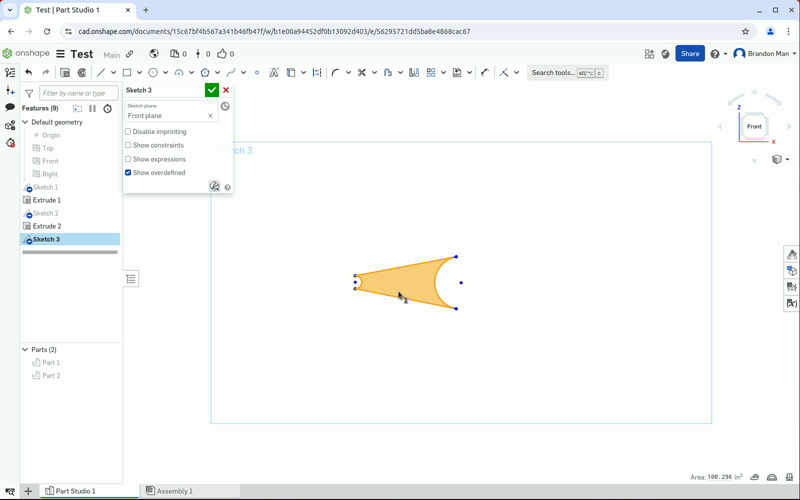
mouse_move(73, 352)
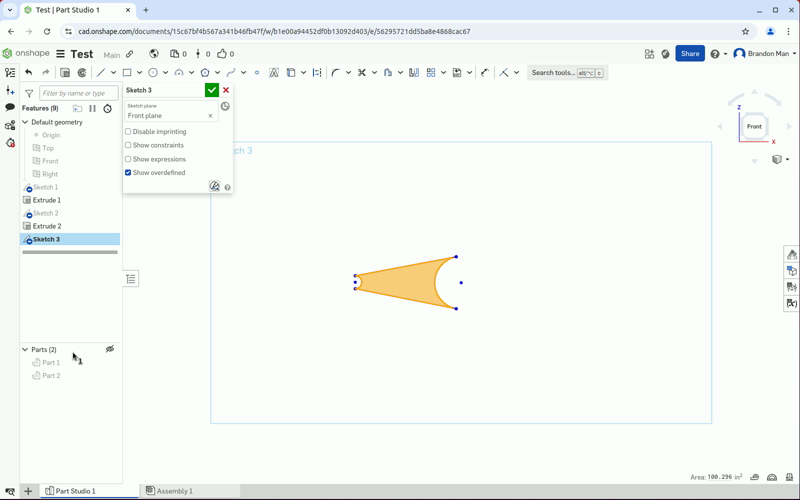
key(shift+y)
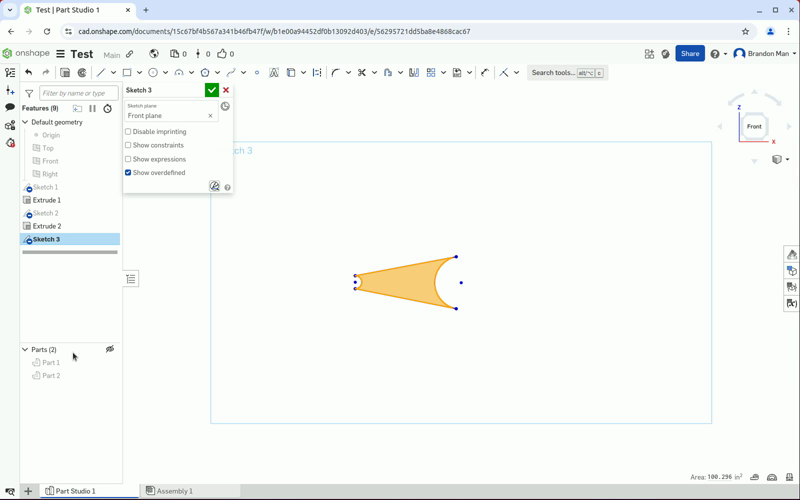
key(shift+e)
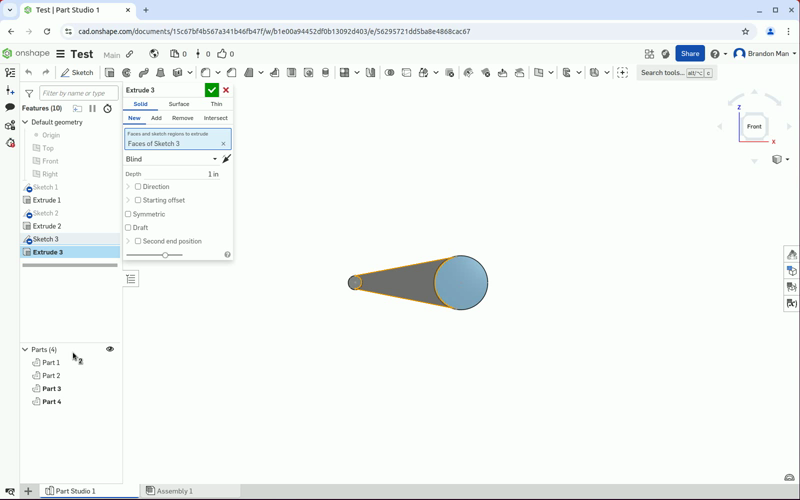
mouse_move(143, 106)
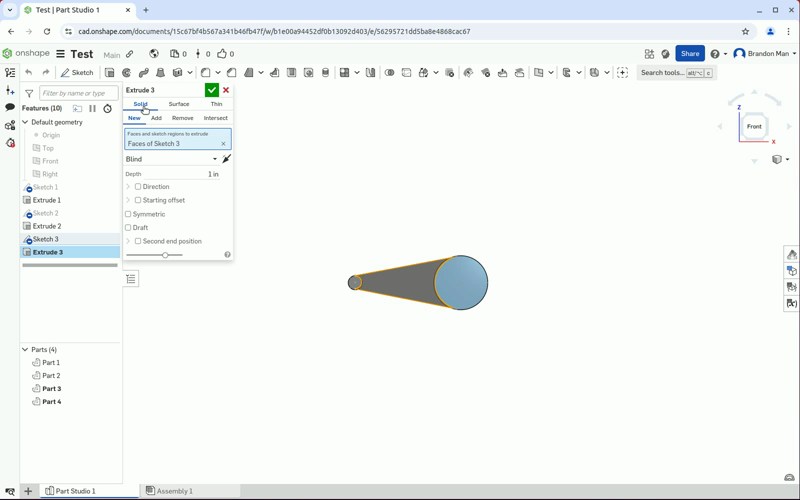
click(143, 106)
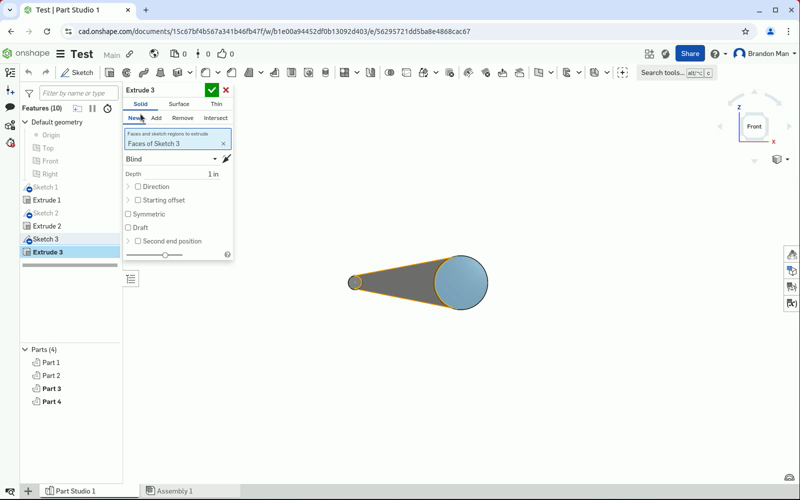
mouse_move(137, 120)
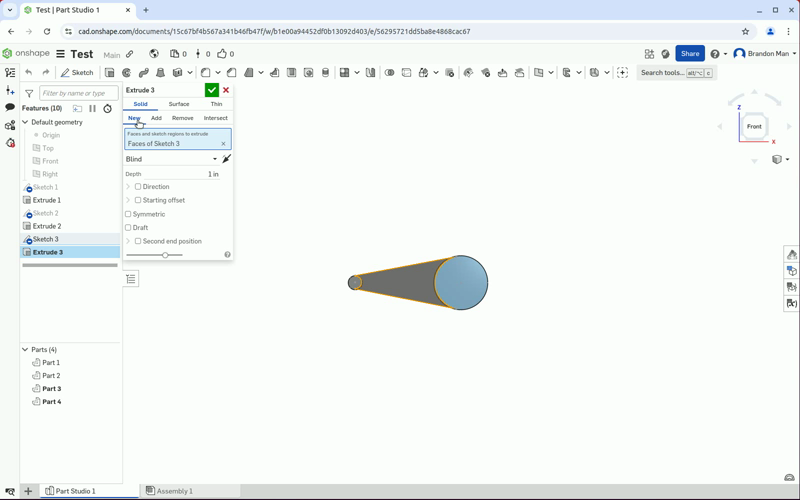
click(137, 120)
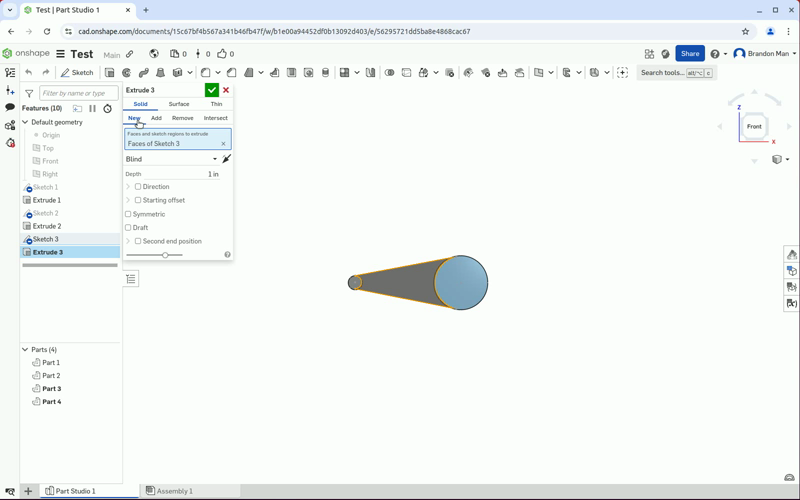
key(tab, 4)
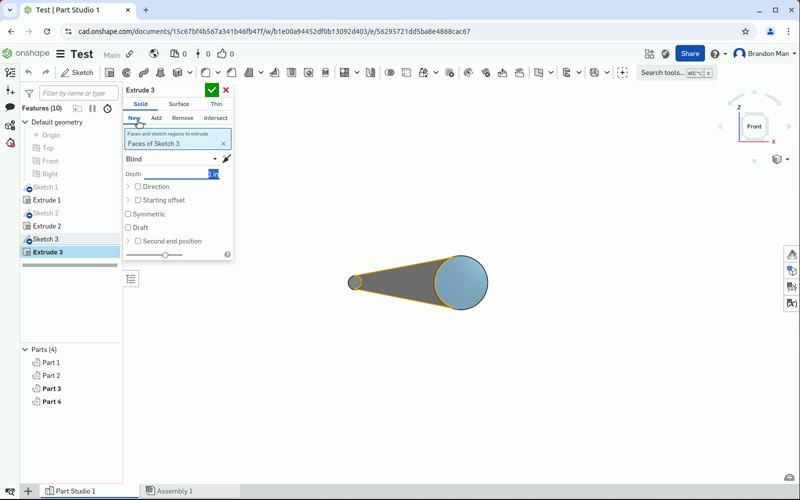
text(1.444)
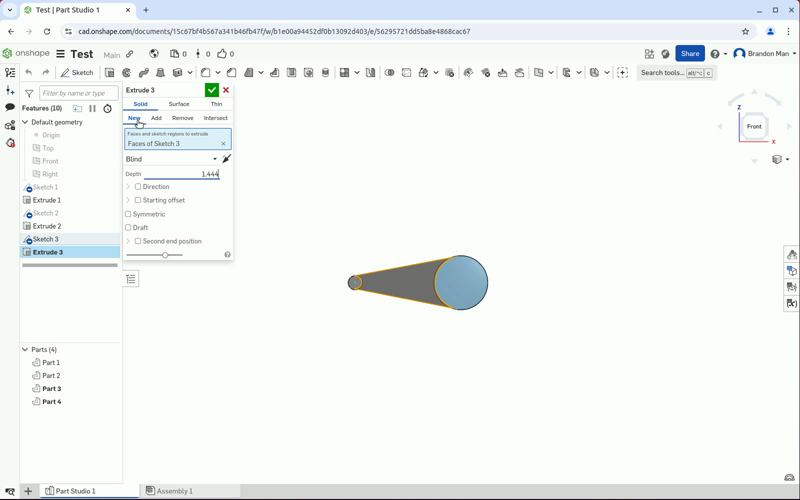
key(enter)
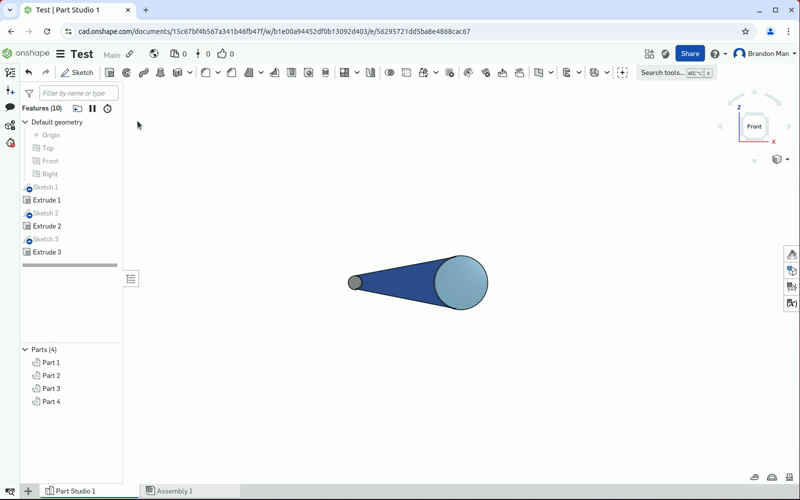
key(shift+h)
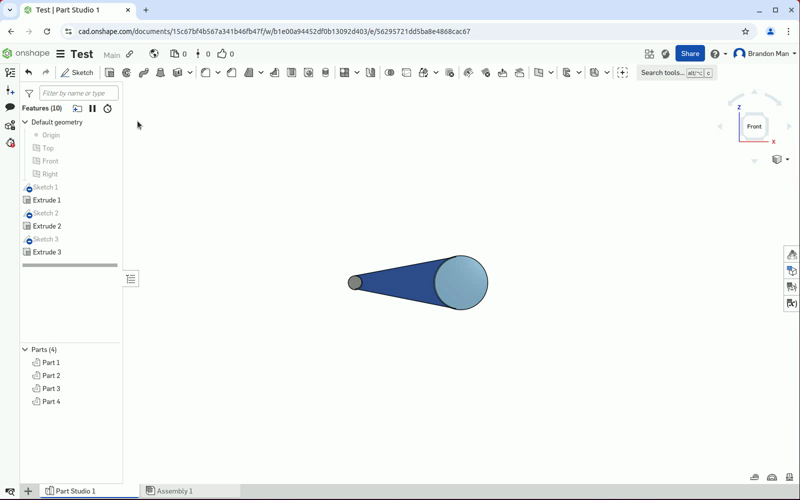
key(shift+h)
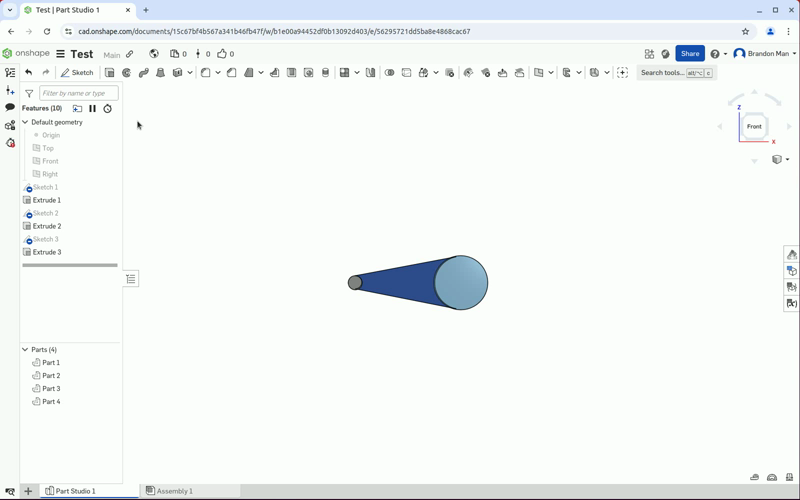
mouse_move(73, 189)
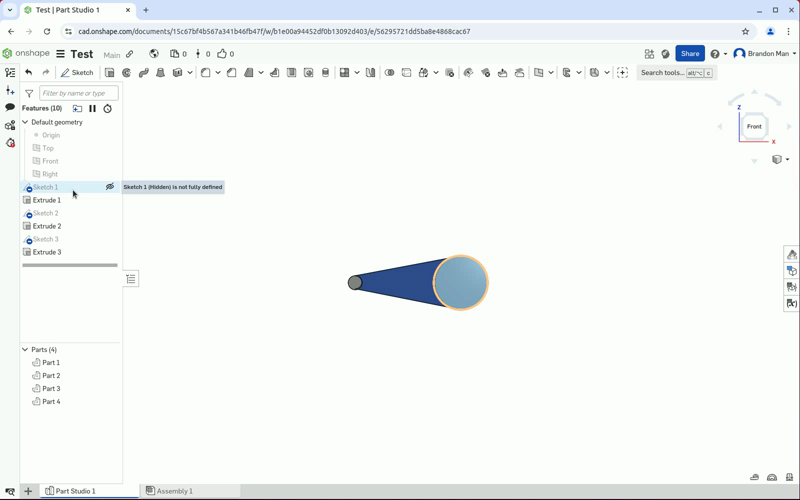
click(73, 189)
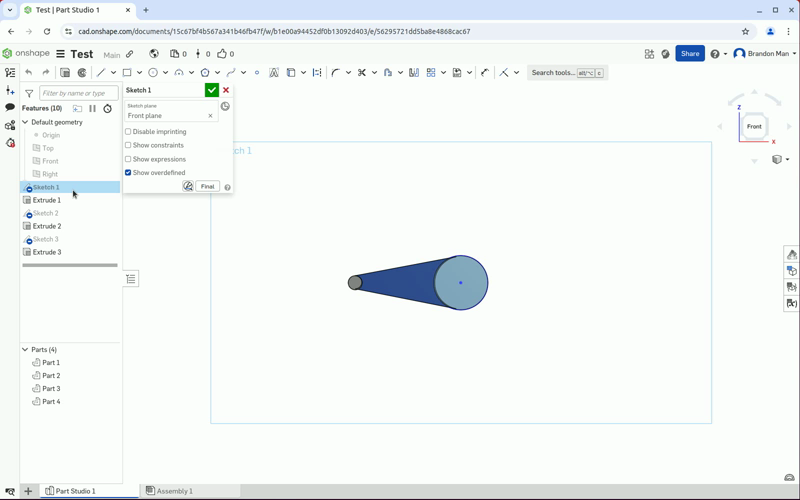
mouse_move(229, 92)
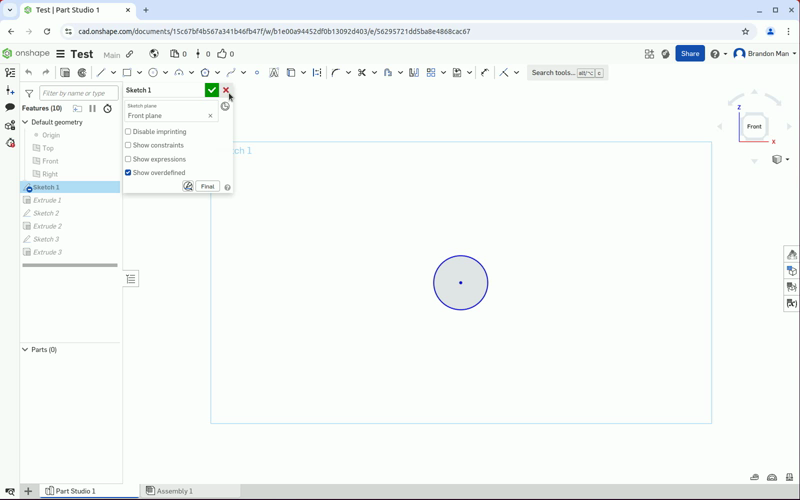
click(229, 92)
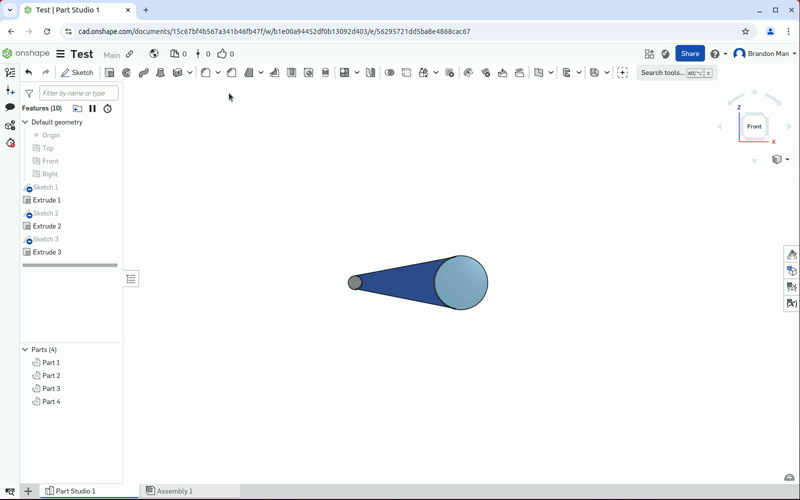
mouse_move(541, 75)
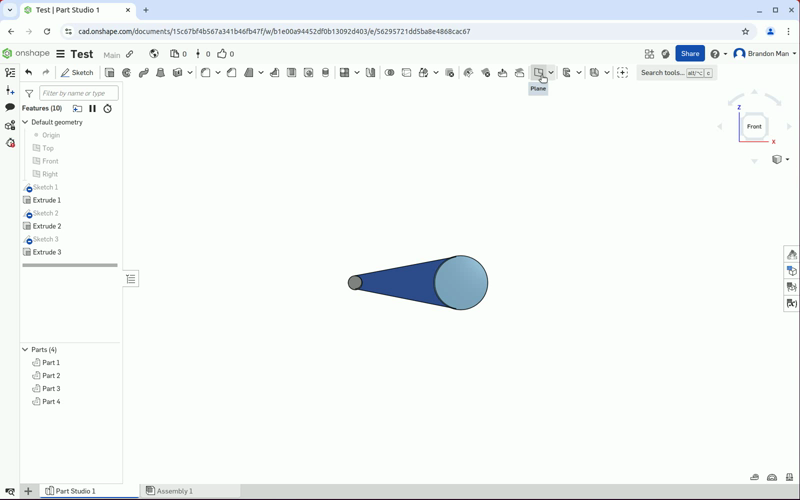
click(541, 75)
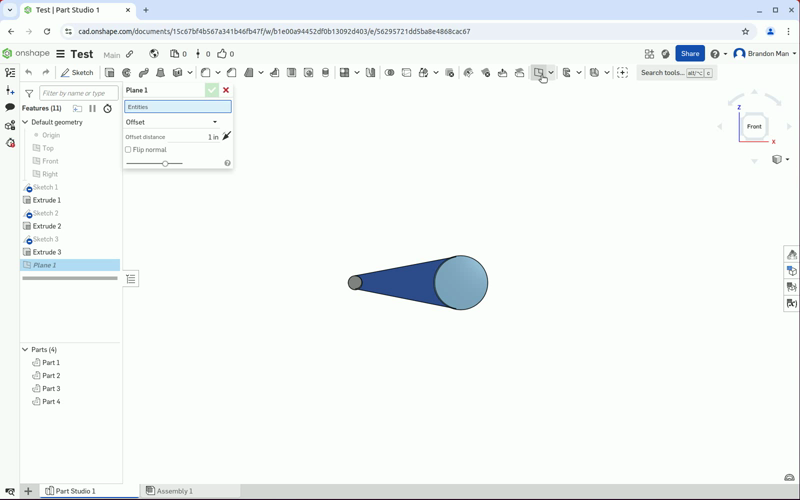
mouse_move(73, 163)
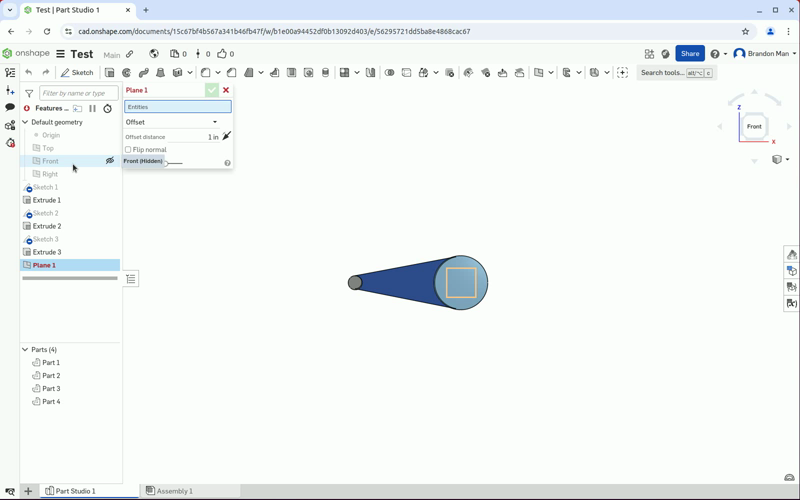
click(73, 163)
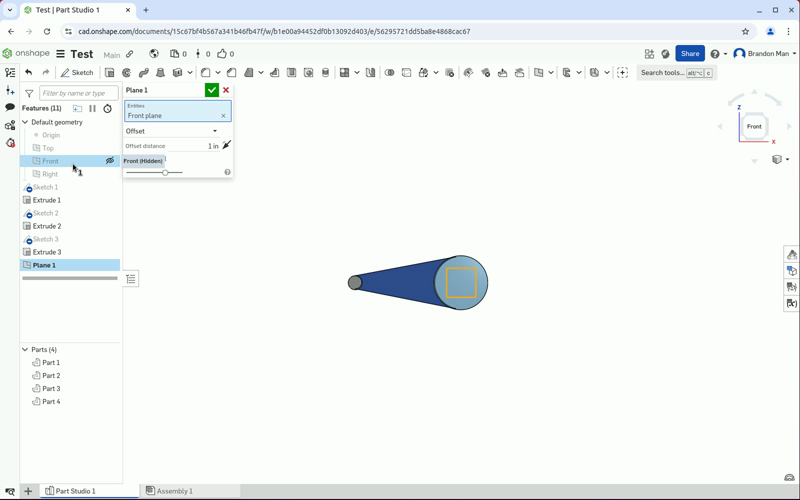
key(tab, 2)
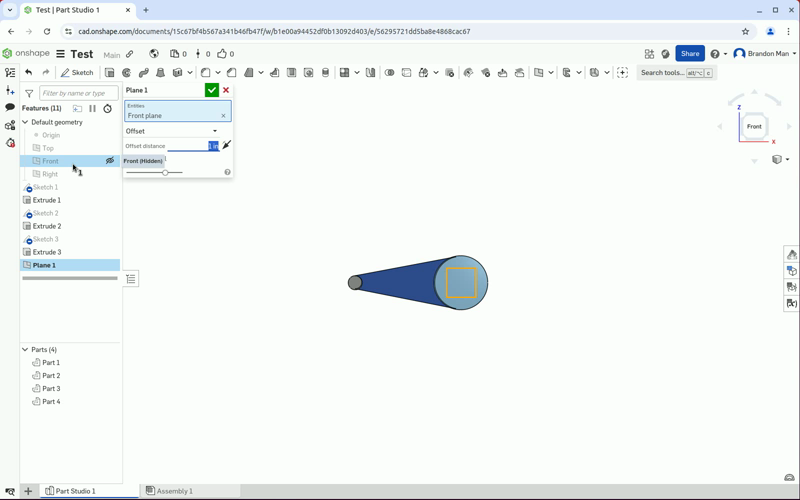
text(1.448)
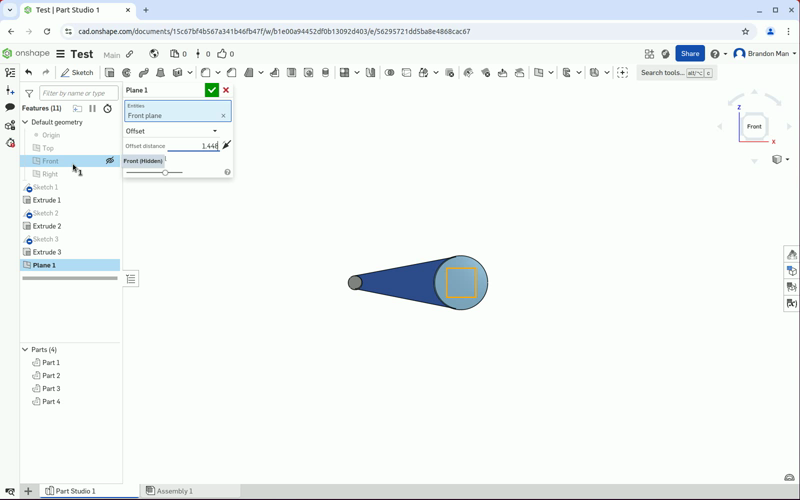
key(enter, 2)
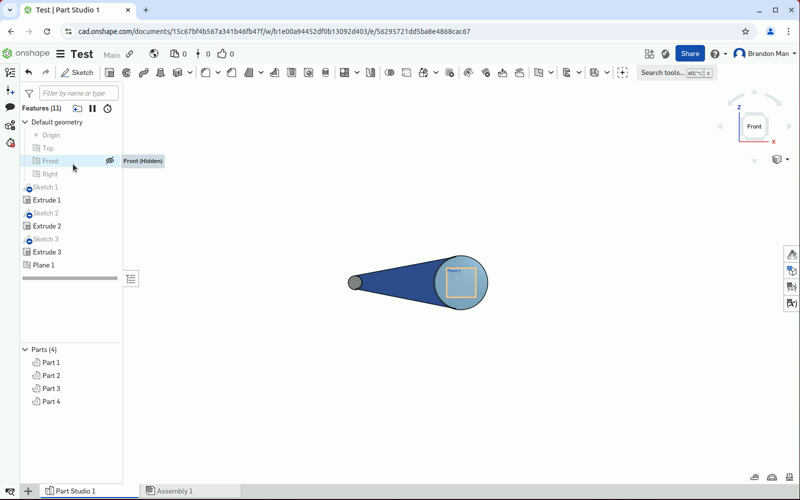
key(shift+s)
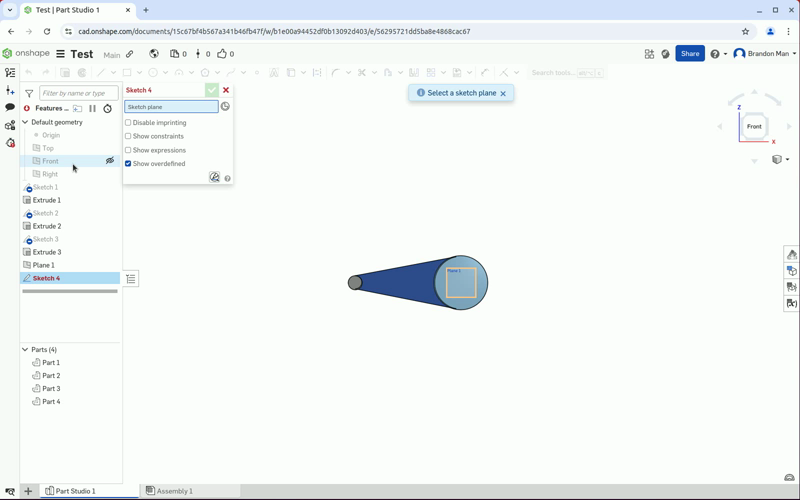
mouse_move(73, 267)
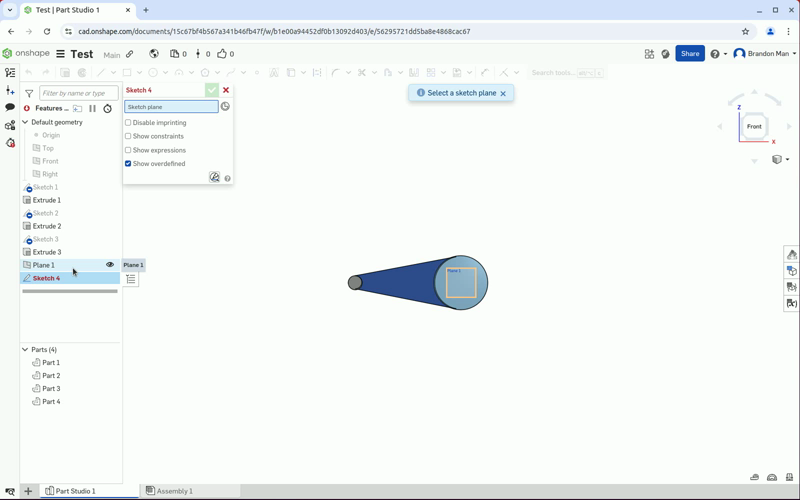
click(73, 267)
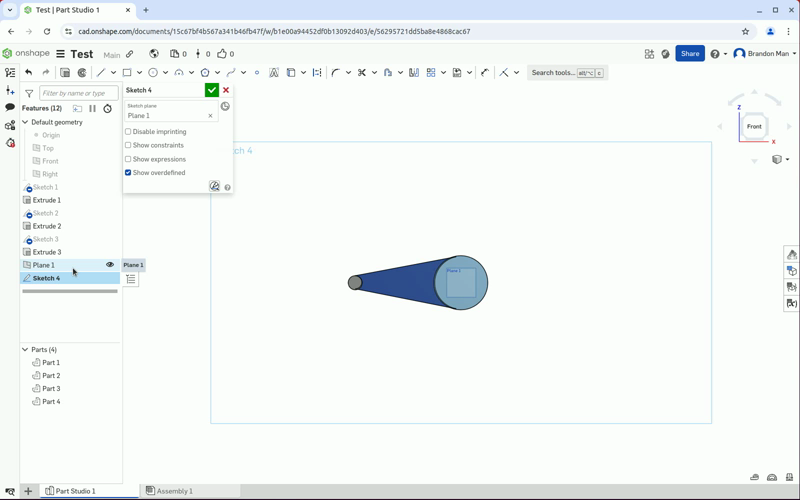
mouse_move(73, 352)
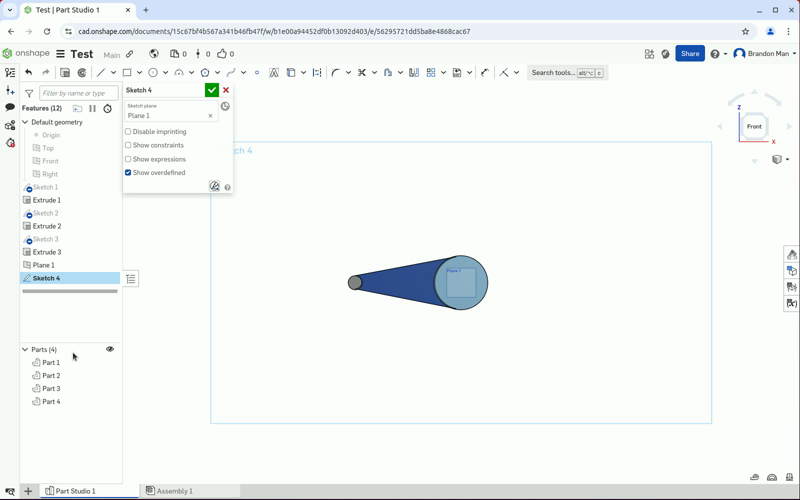
key(y)
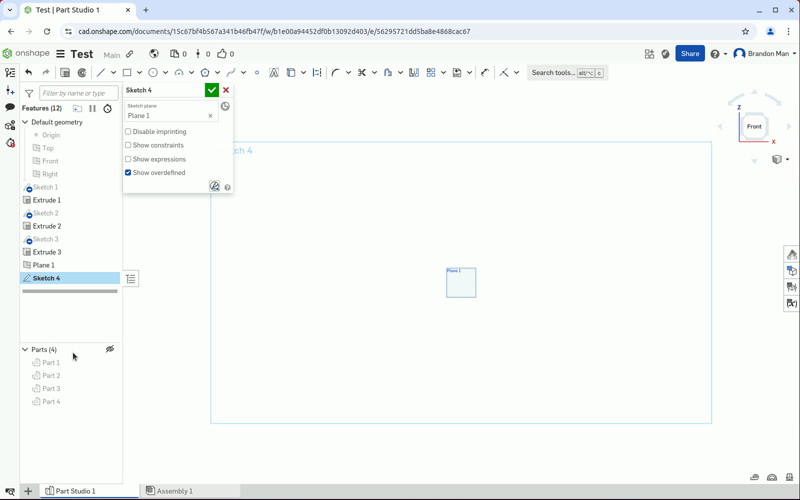
key(c)
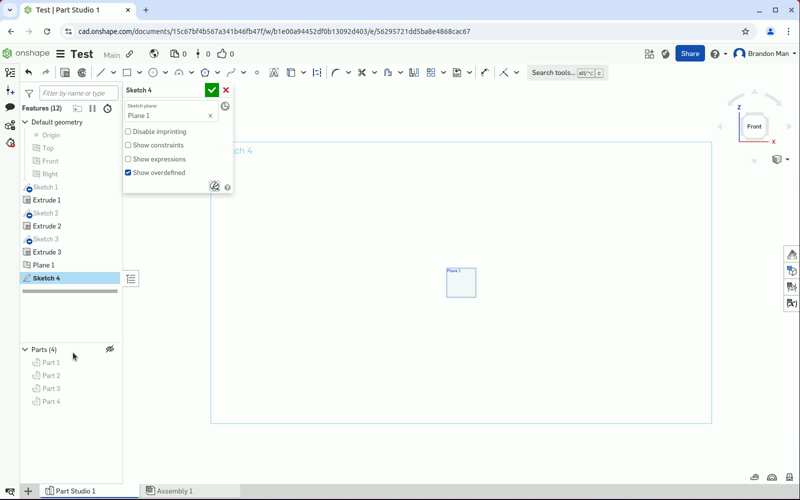
key_down(shift)
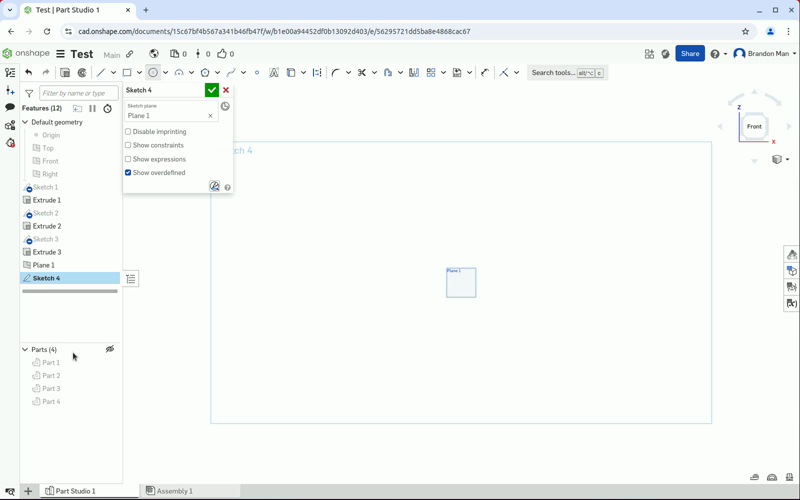
mouse_move(355, 282)
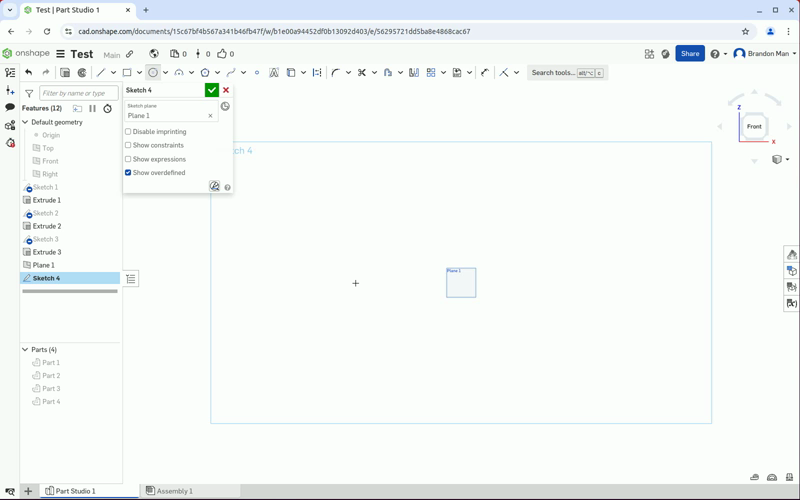
click(355, 282)
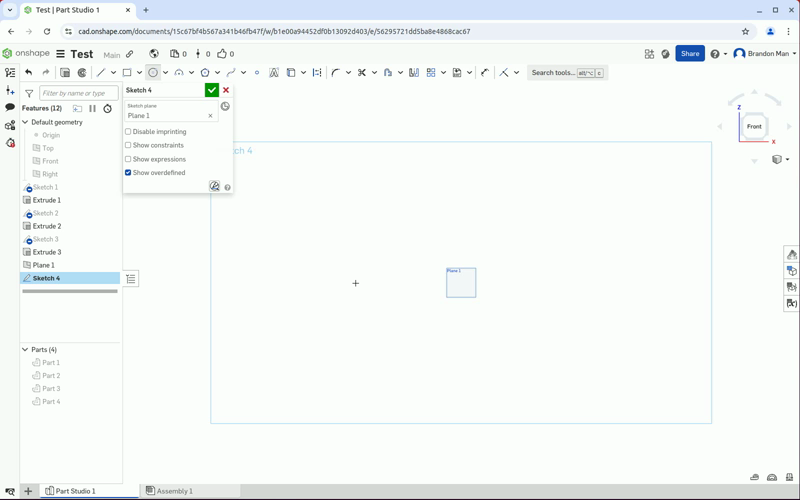
key_up(shift)
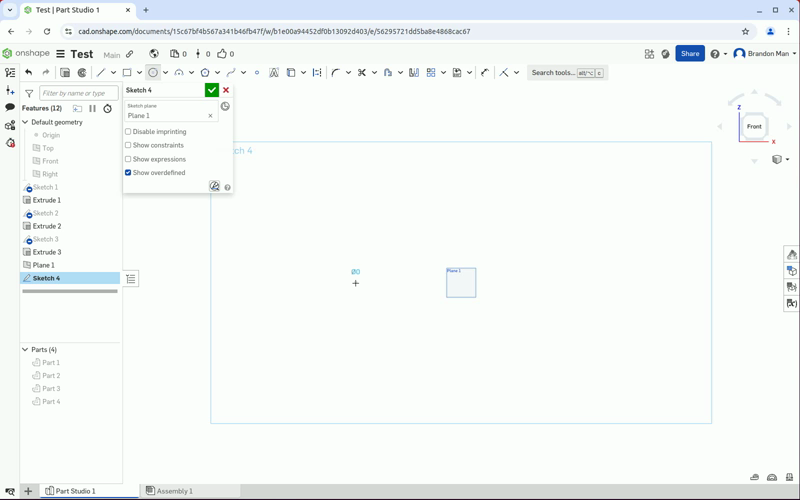
mouse_move(359, 282)
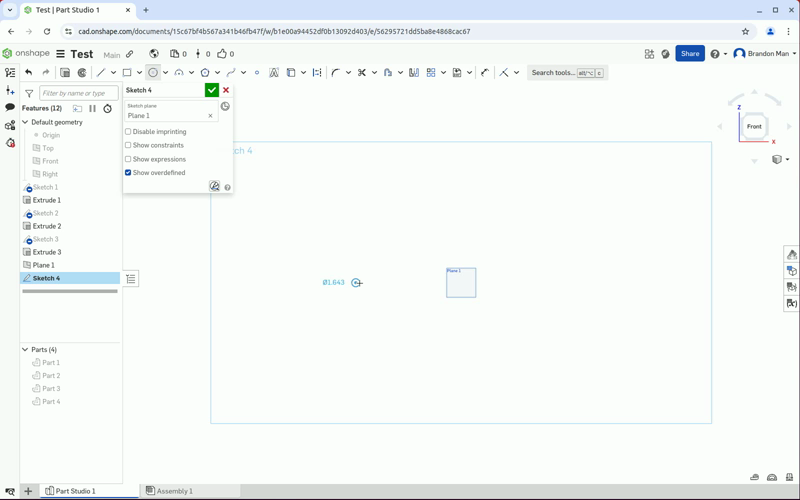
click(359, 282)
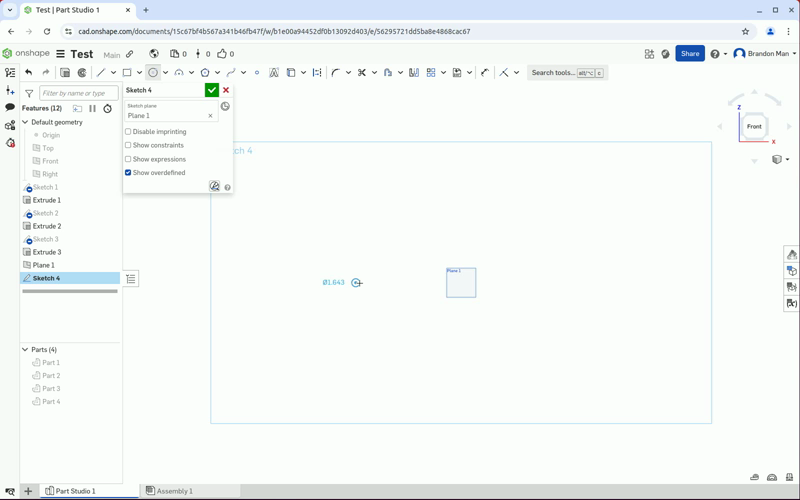
key(esc)
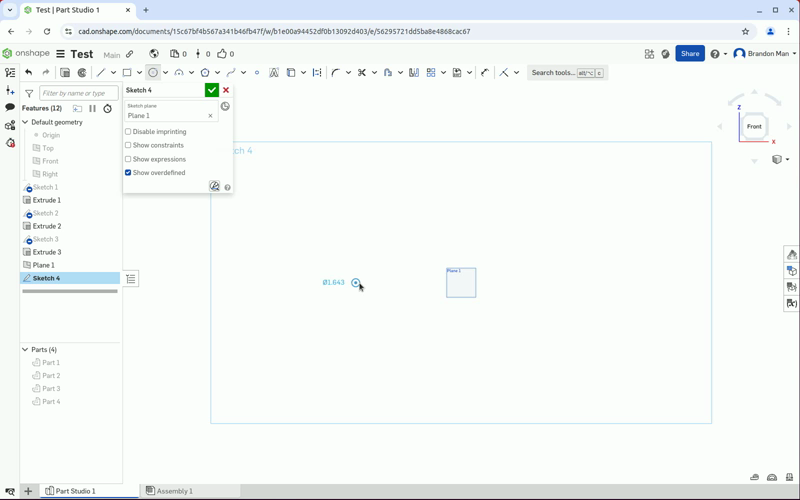
mouse_move(353, 279)
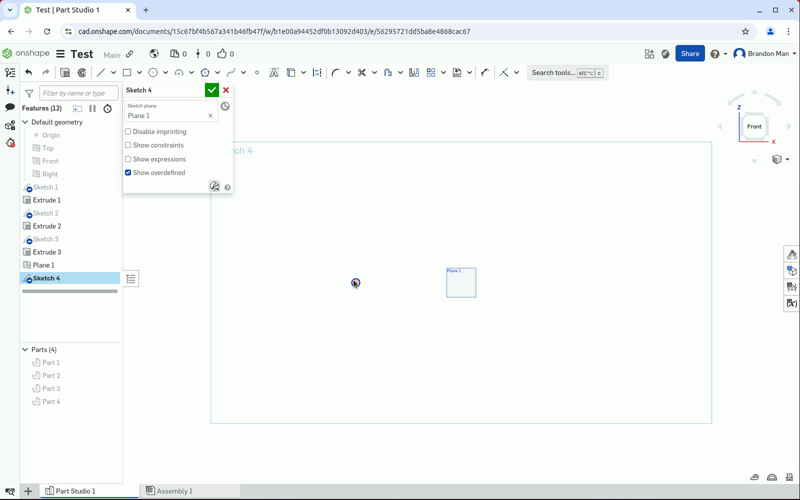
scroll(6)
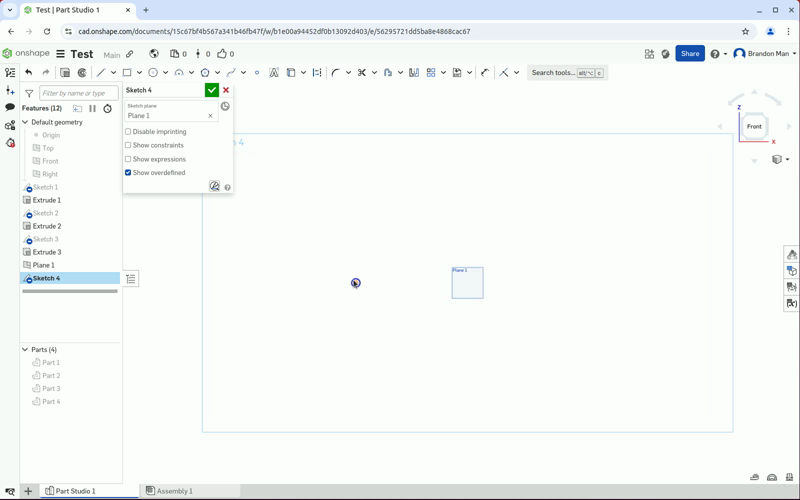
scroll(6)
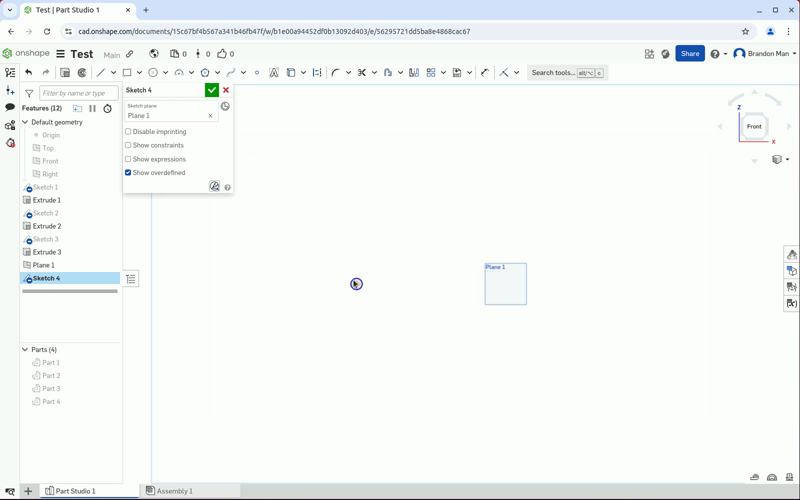
scroll(6)
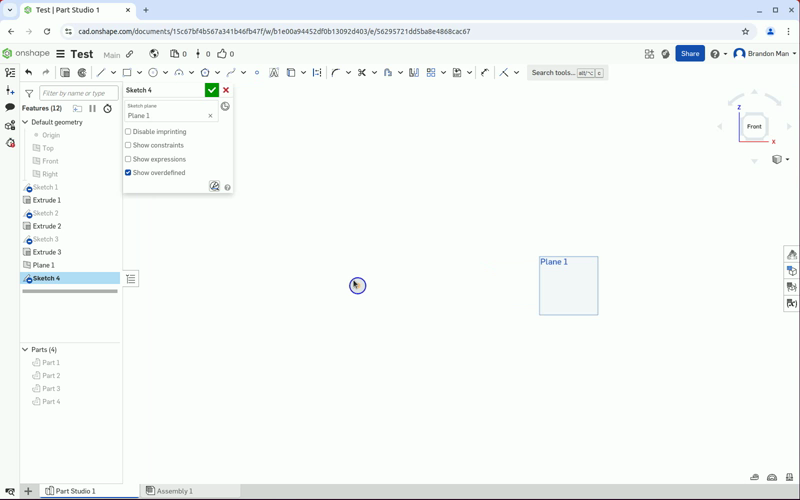
scroll(6)
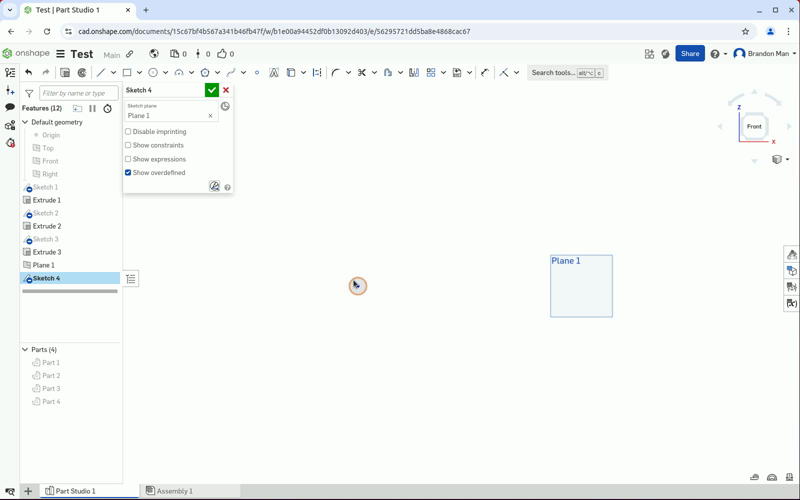
scroll(6)
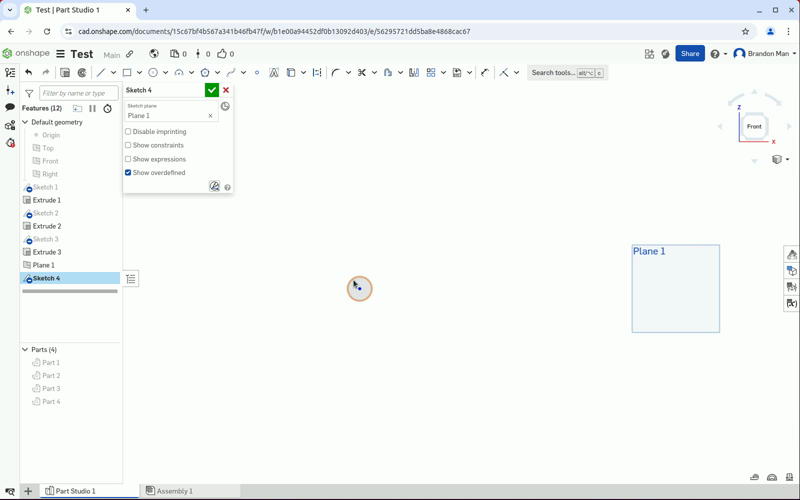
scroll(6)
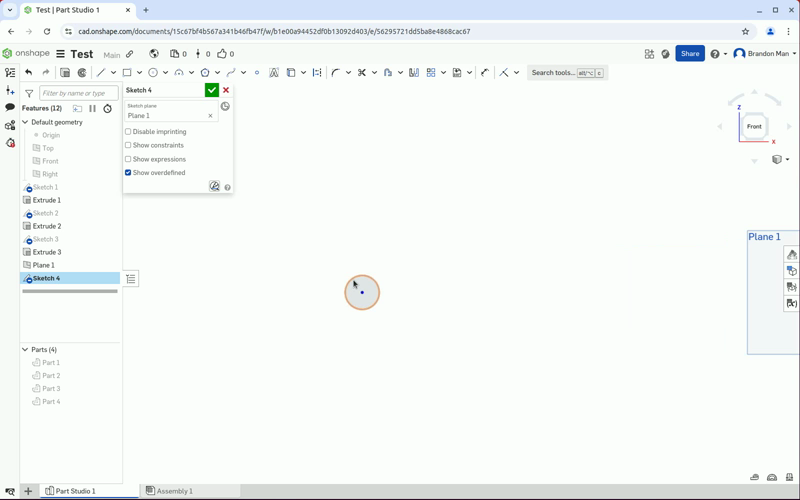
scroll(6)
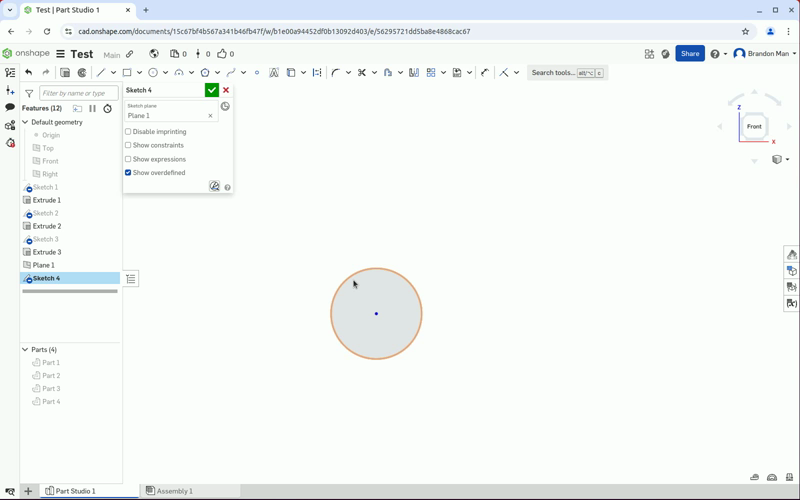
click(353, 279)
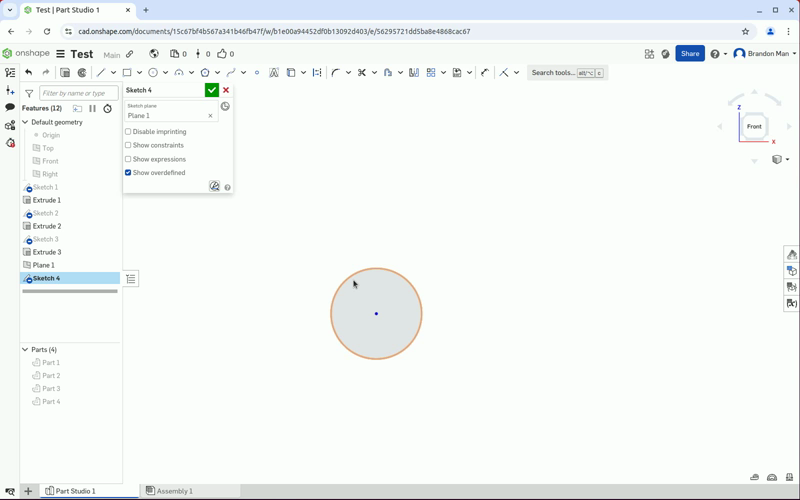
scroll(-6)
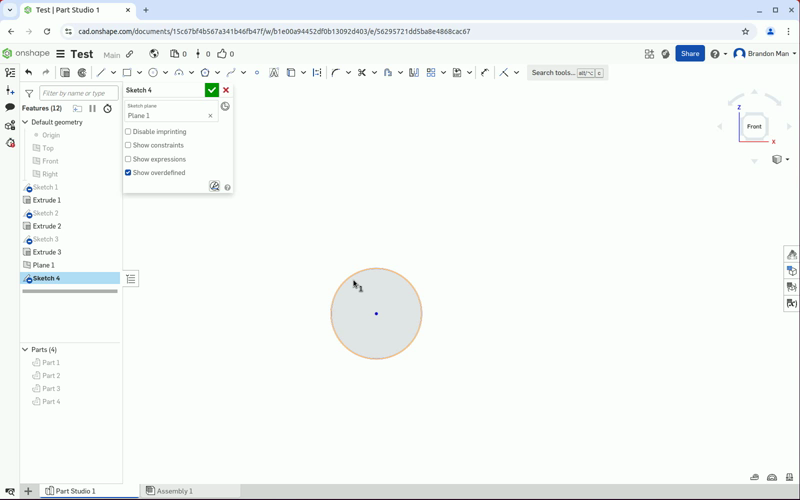
scroll(-6)
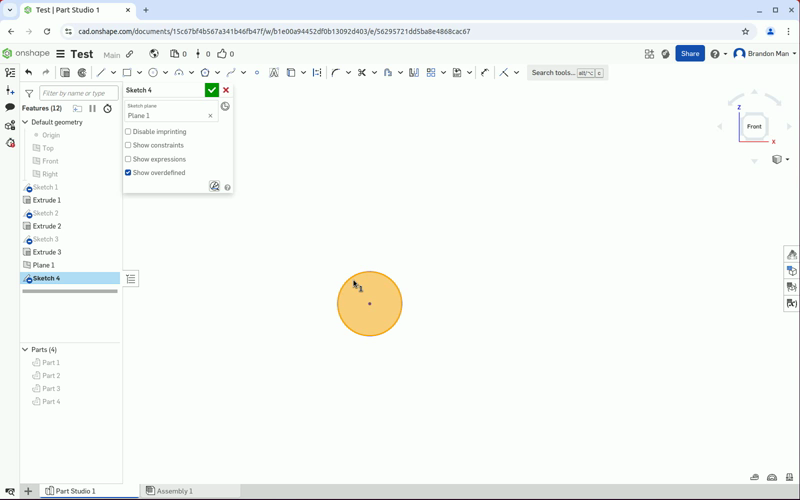
scroll(-6)
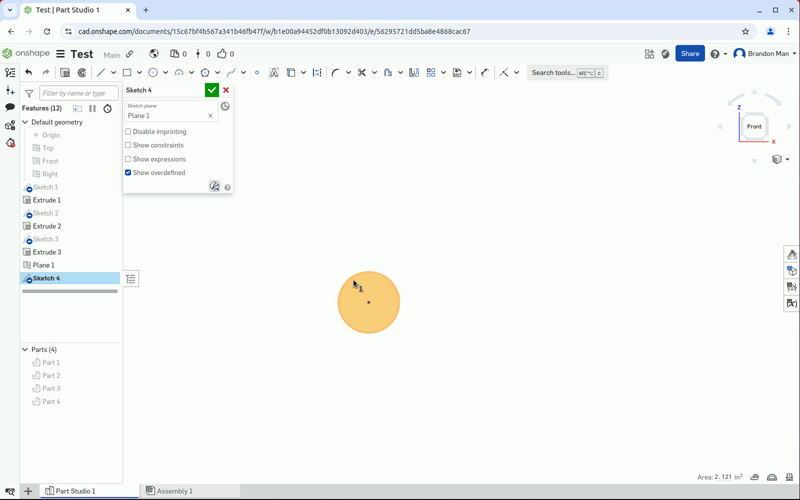
scroll(-6)
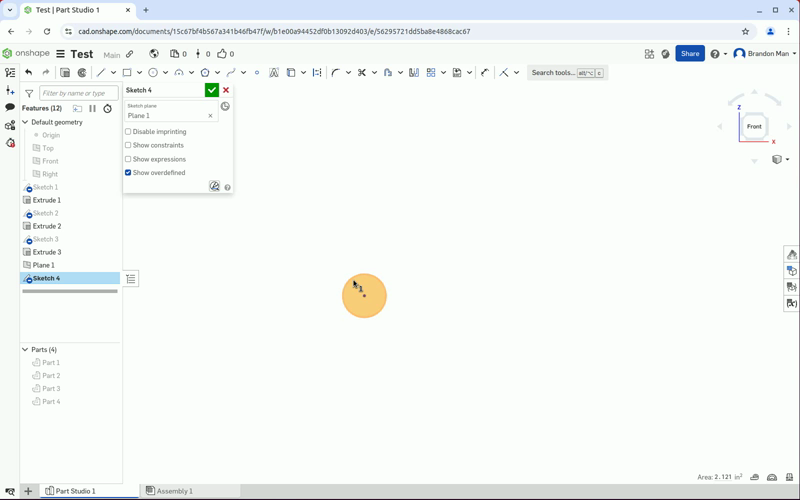
scroll(-6)
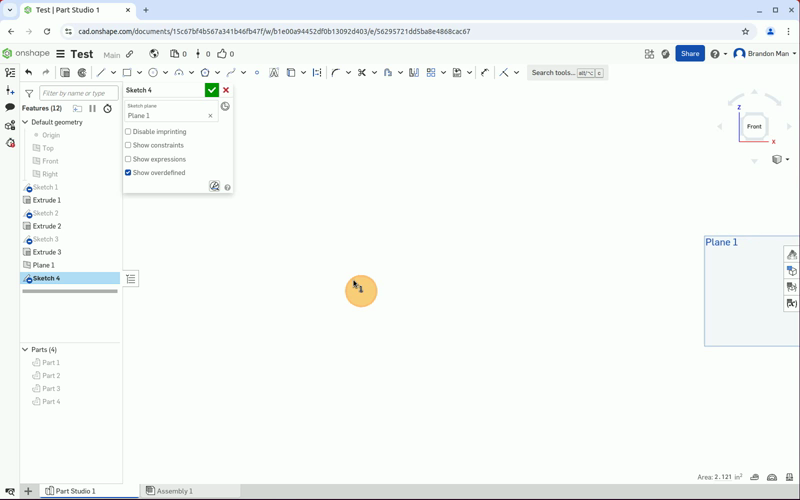
scroll(-6)
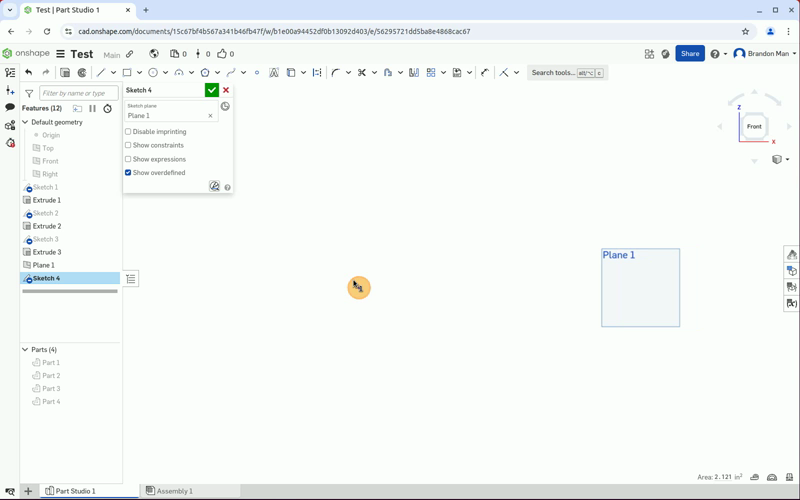
scroll(-6)
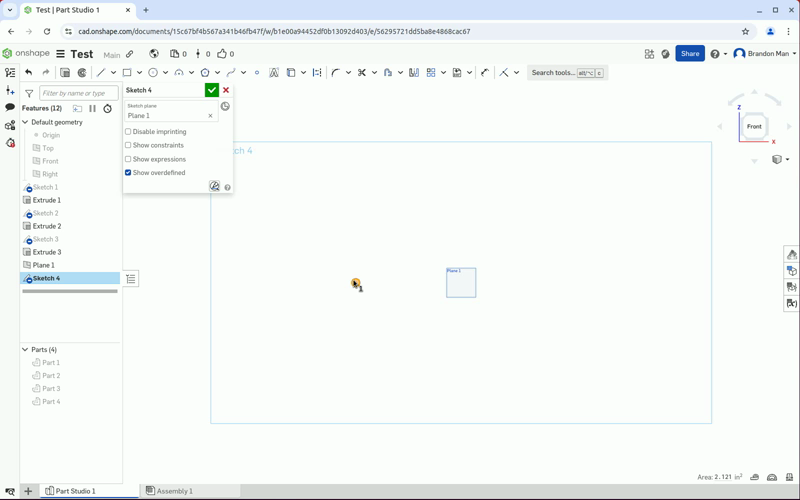
mouse_move(73, 352)
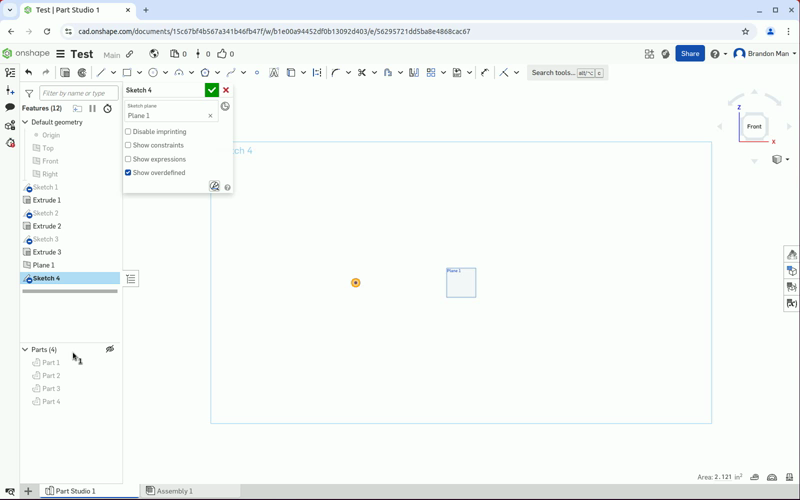
key(shift+y)
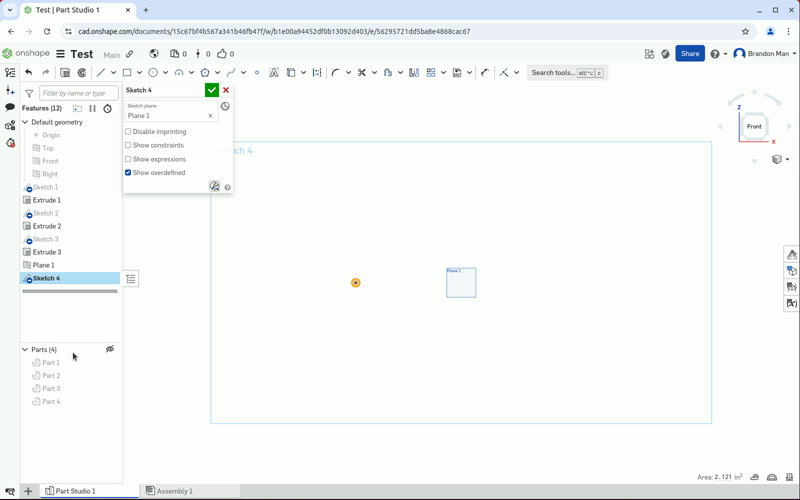
key(shift+e)
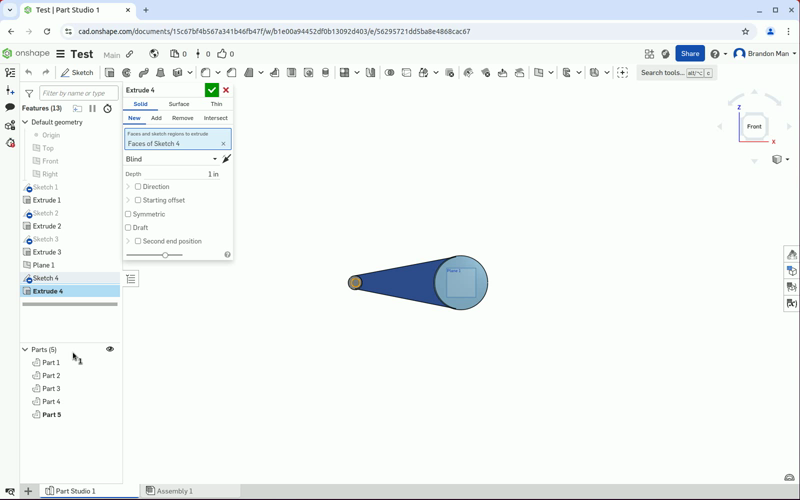
mouse_move(143, 106)
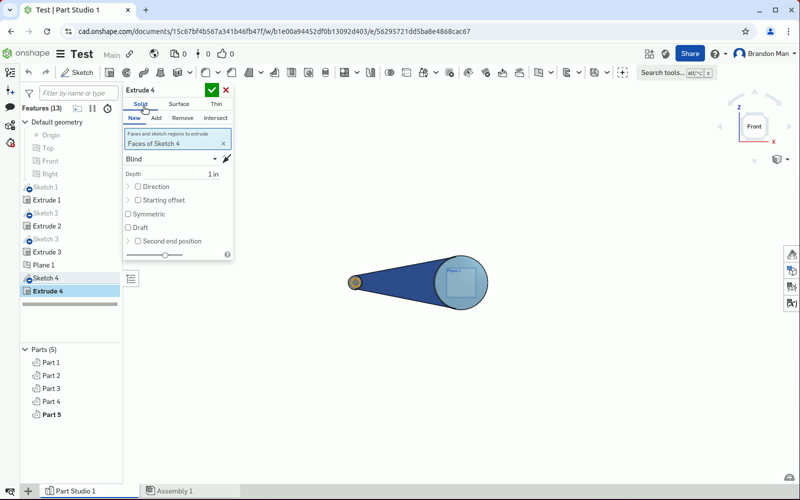
click(143, 106)
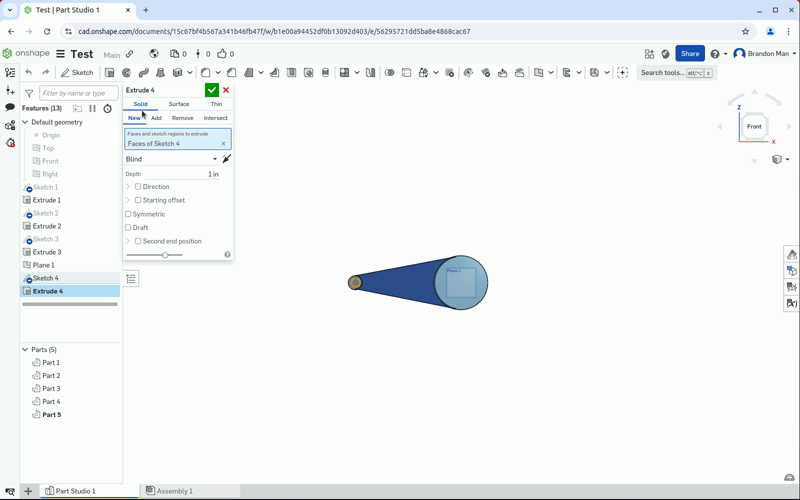
mouse_move(137, 120)
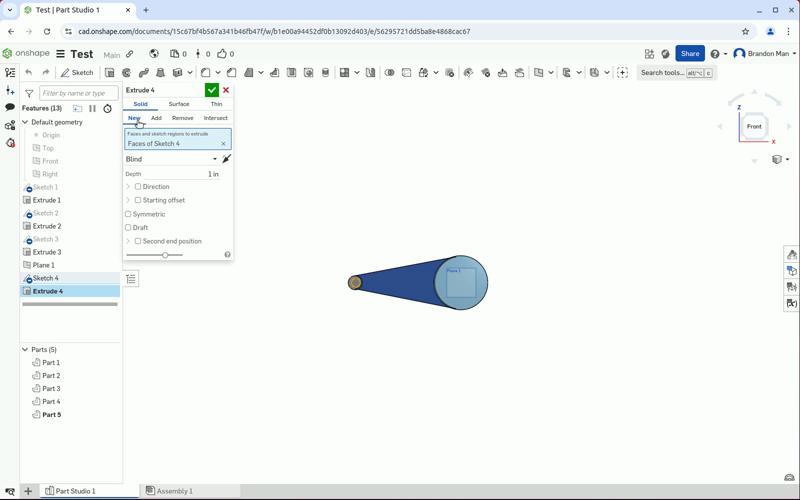
click(137, 120)
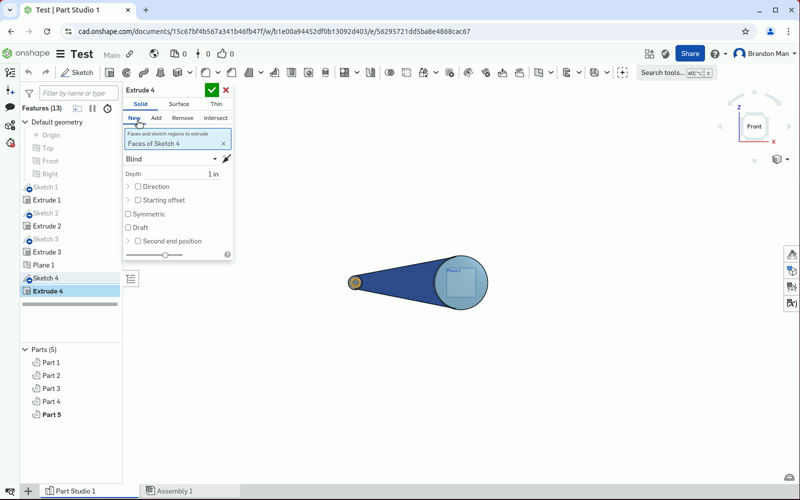
key(tab, 4)
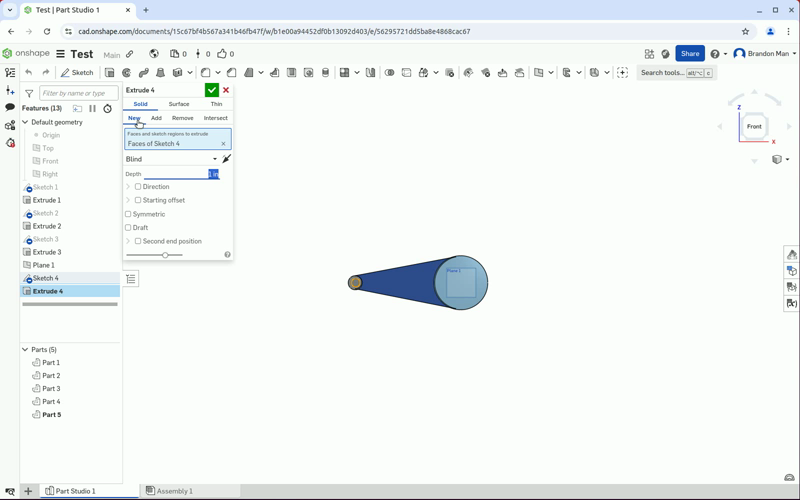
text(1.444)
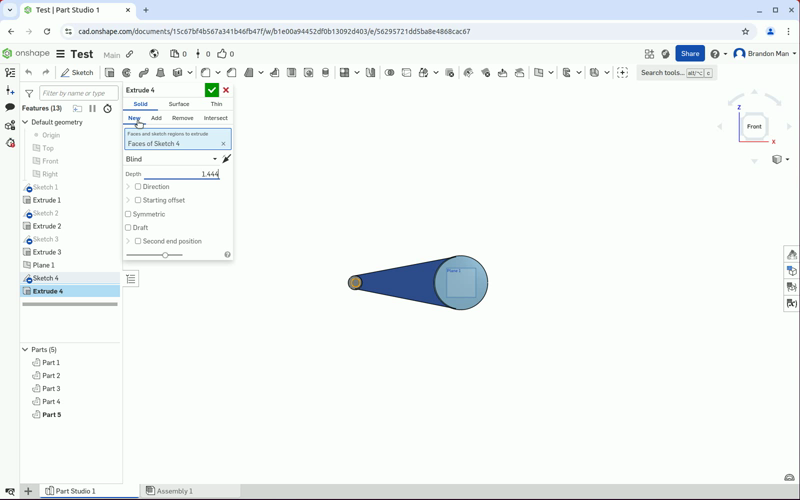
key(enter)
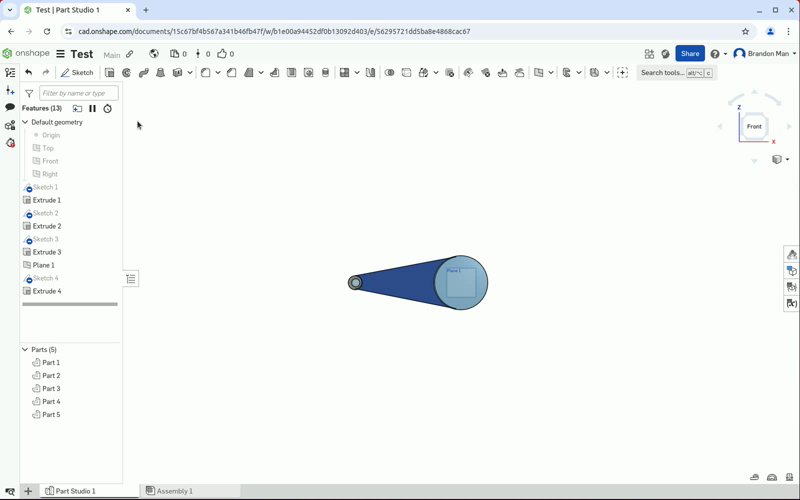
key(shift+h)
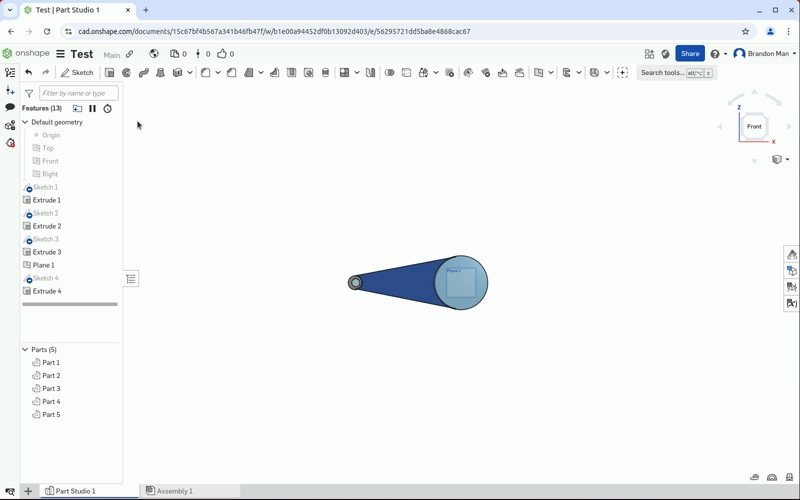
key(shift+h)
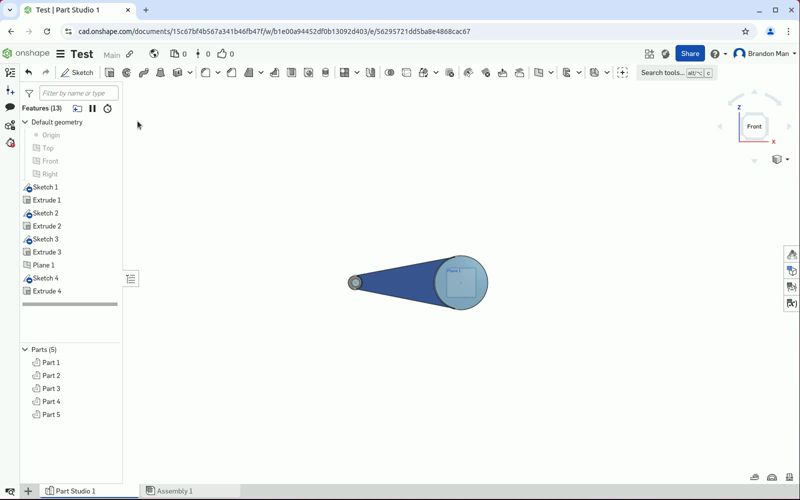
key(shift+7)
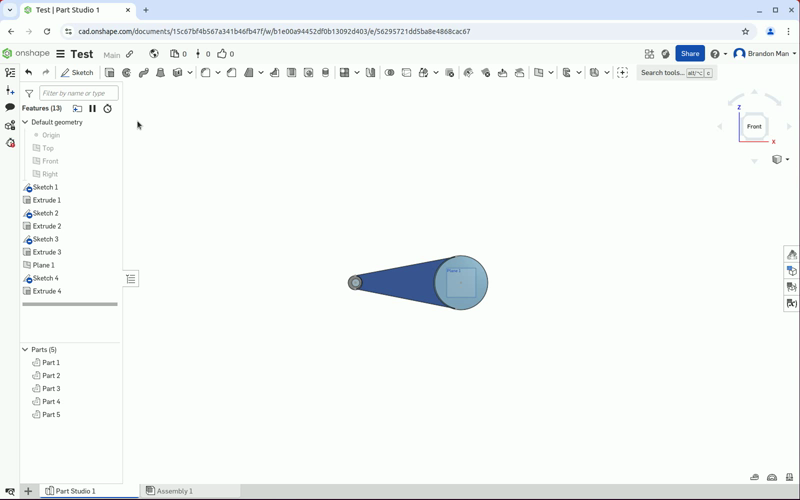
key(left, 2)
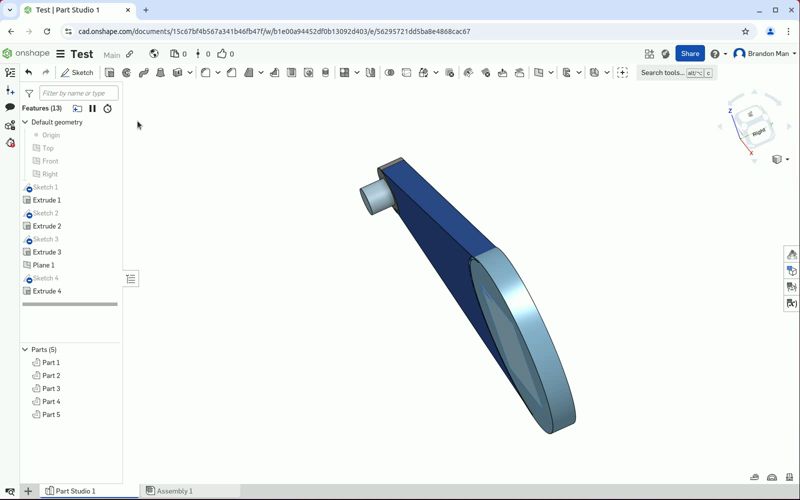
key(down, 2)
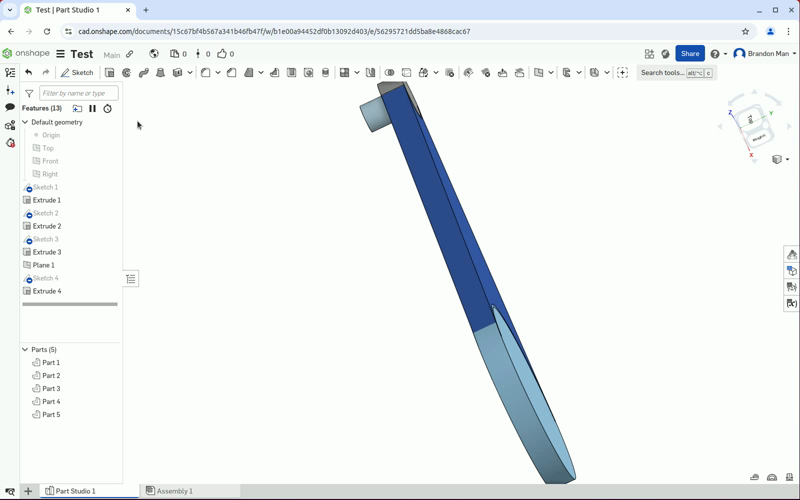
key(up, 2)
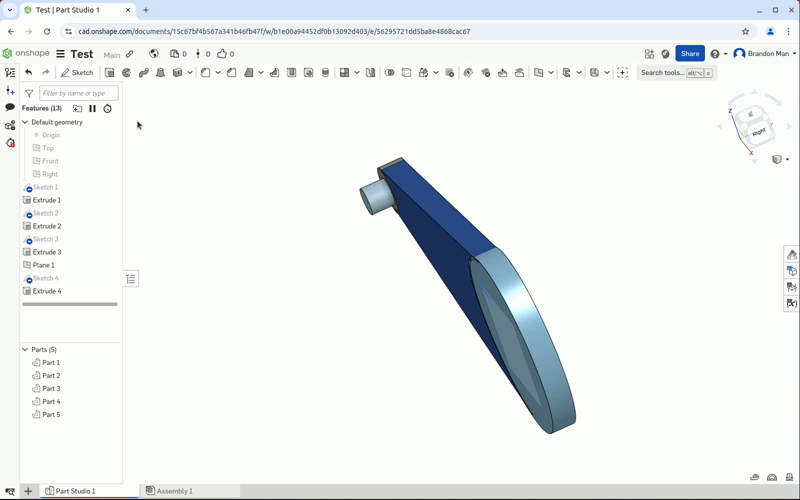
key(right, 2)
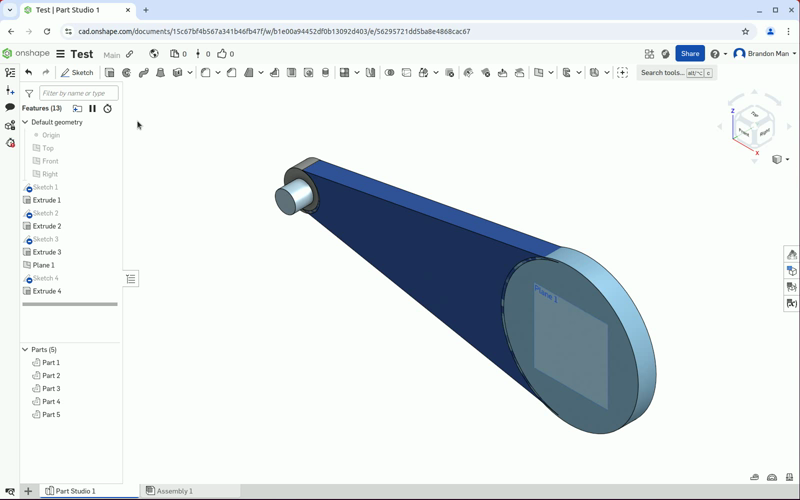
mouse_move(73, 189)
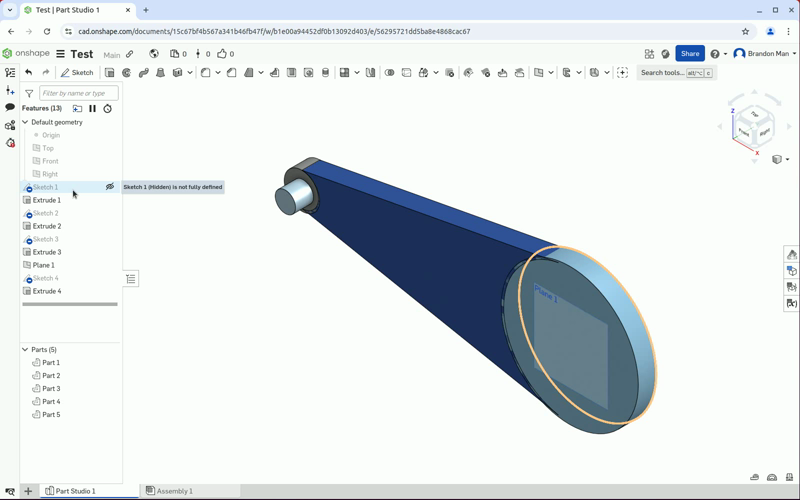
click(73, 189)